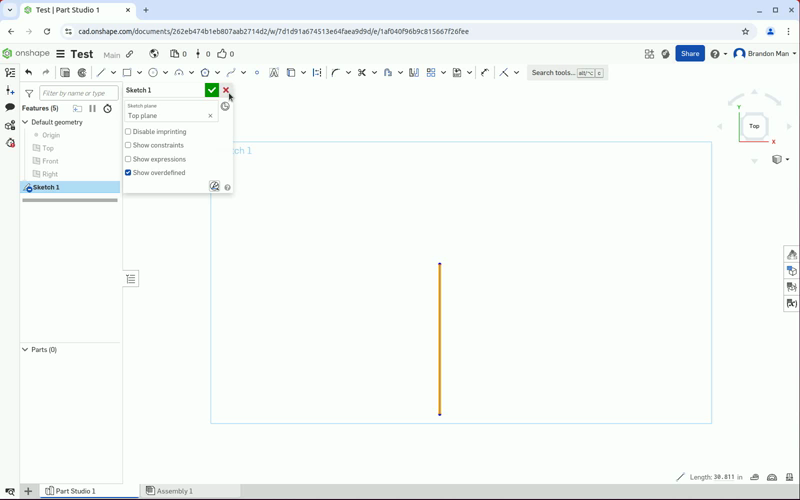
key(shift+h)
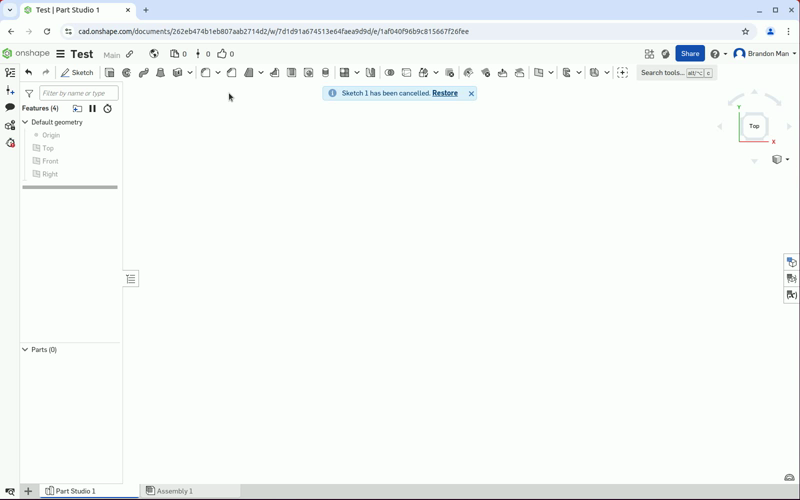
mouse_move(73, 352)
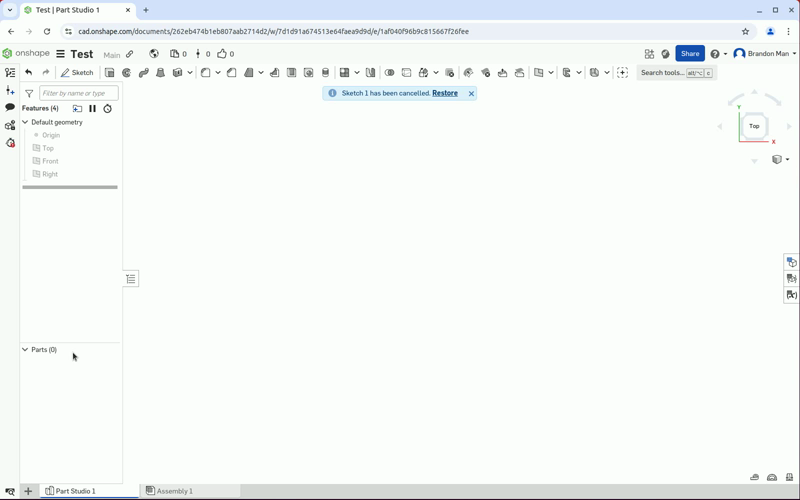
key(y)
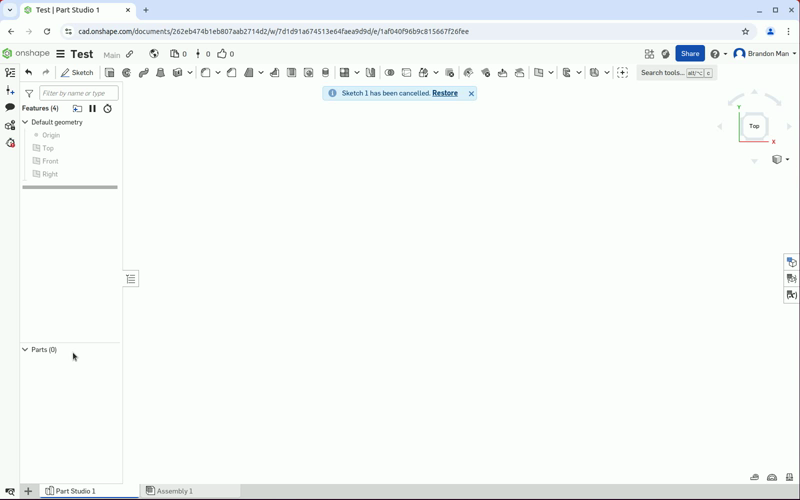
key(shift+p)
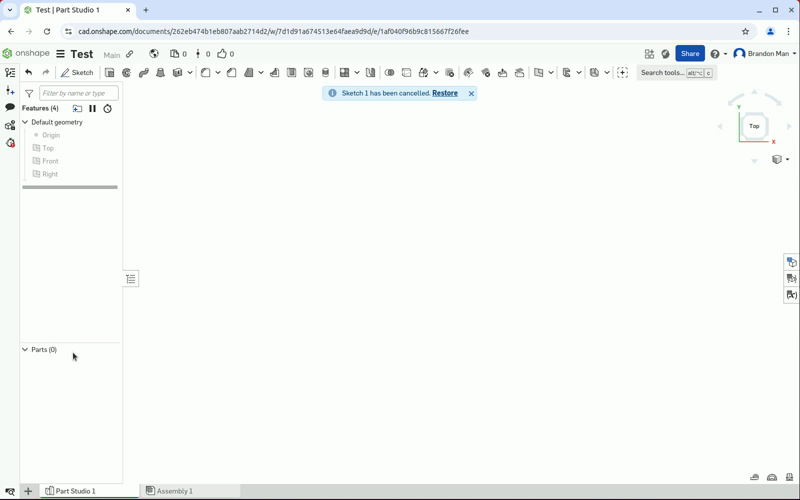
key(space)
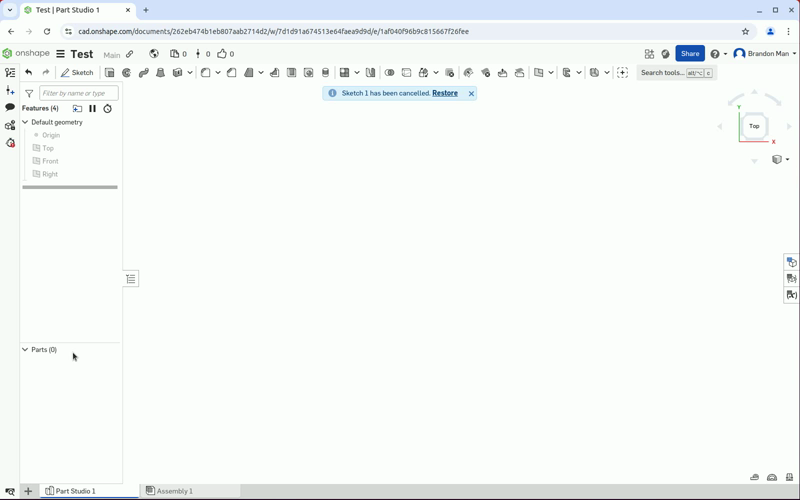
key_down(shift)
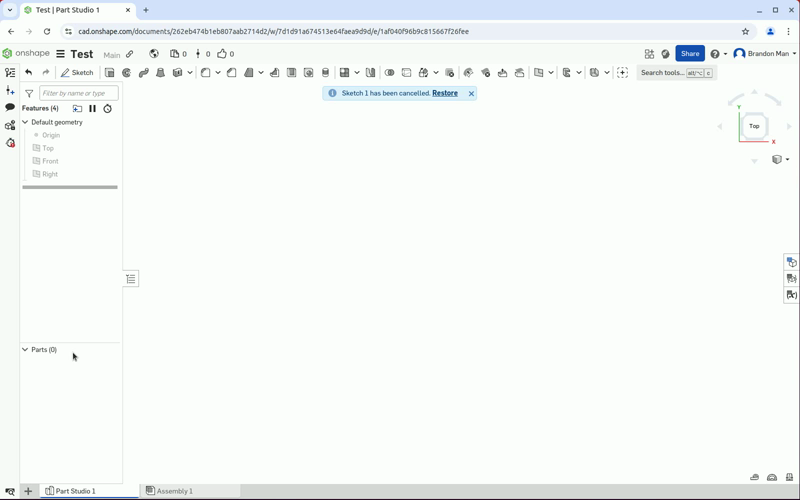
key(up)
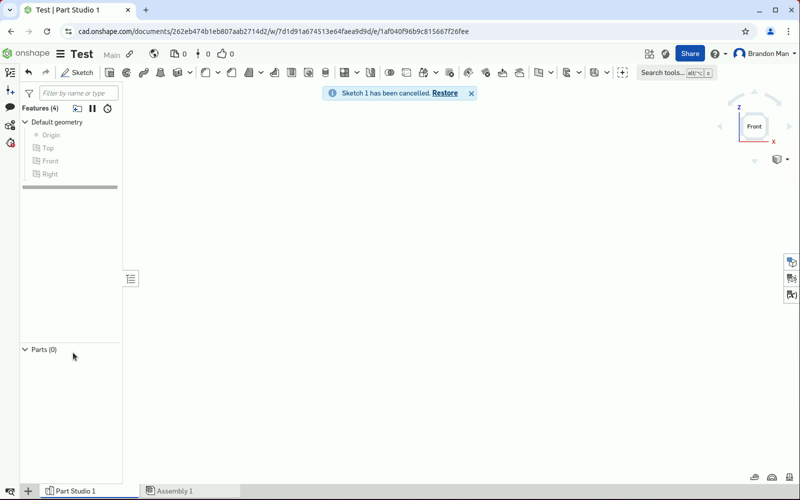
key_up(shift)
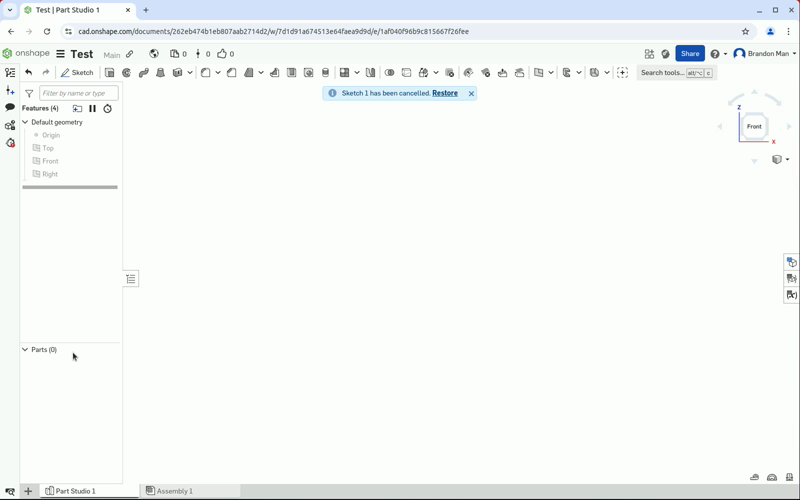
key(space)
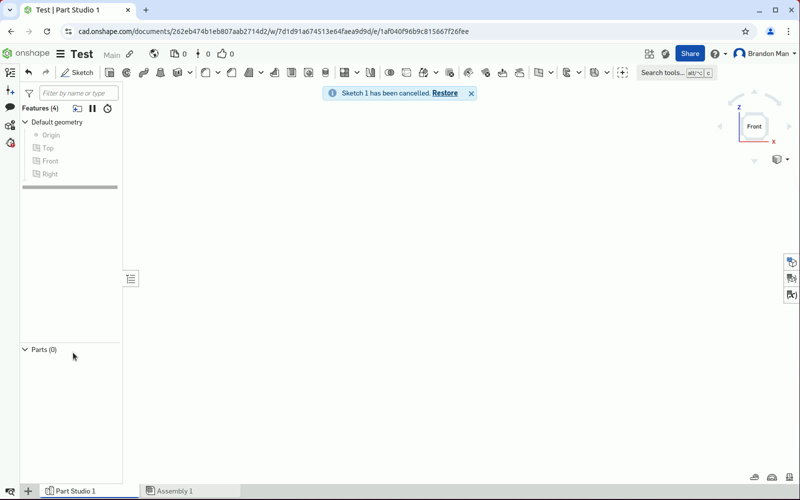
key_down(shift)
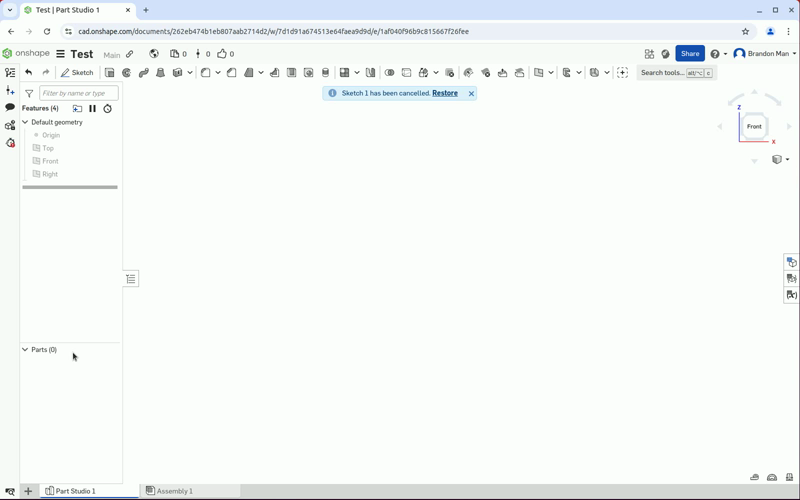
key(left)
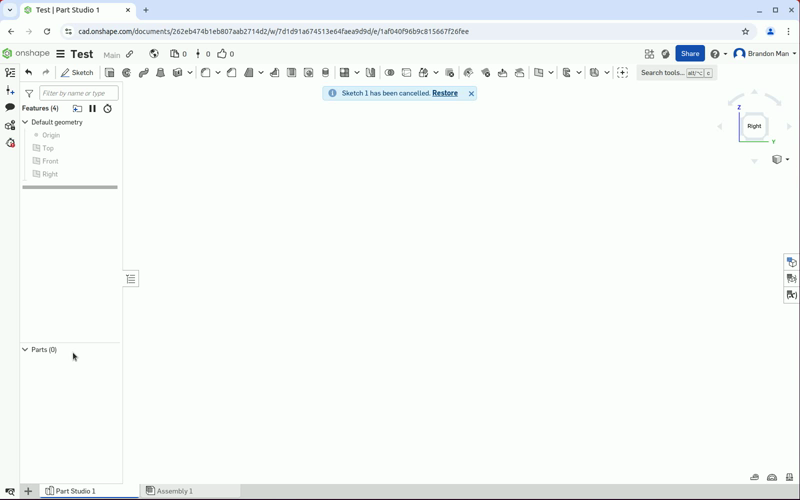
key_up(shift)
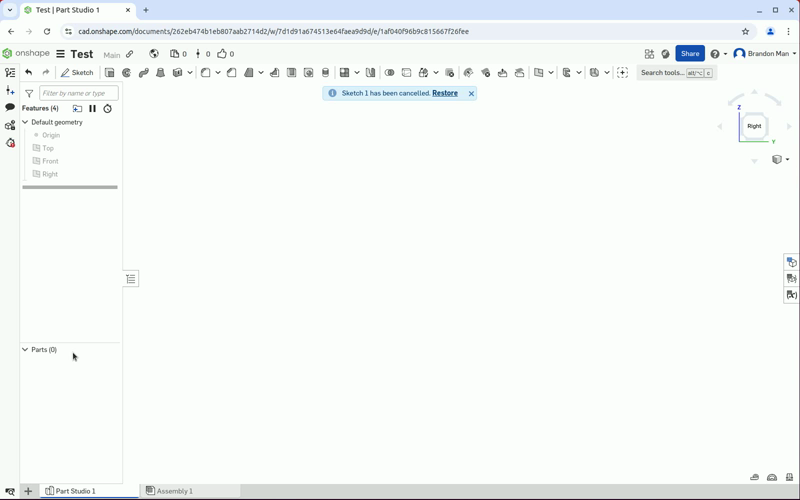
mouse_move(73, 352)
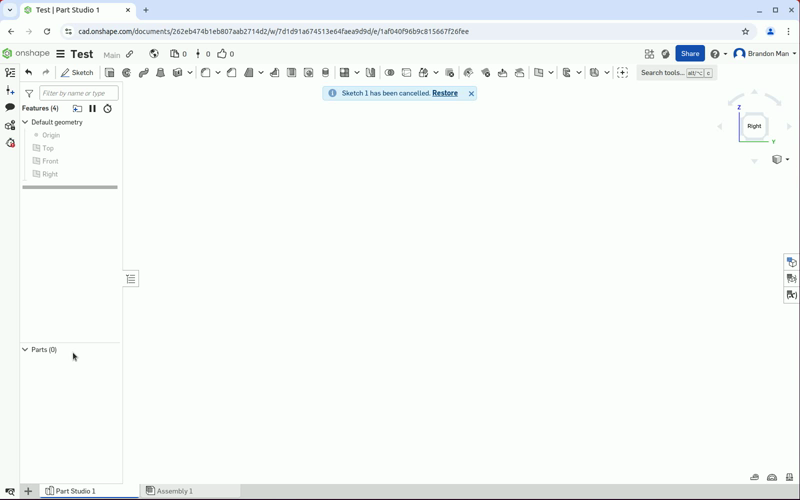
key(shift+y)
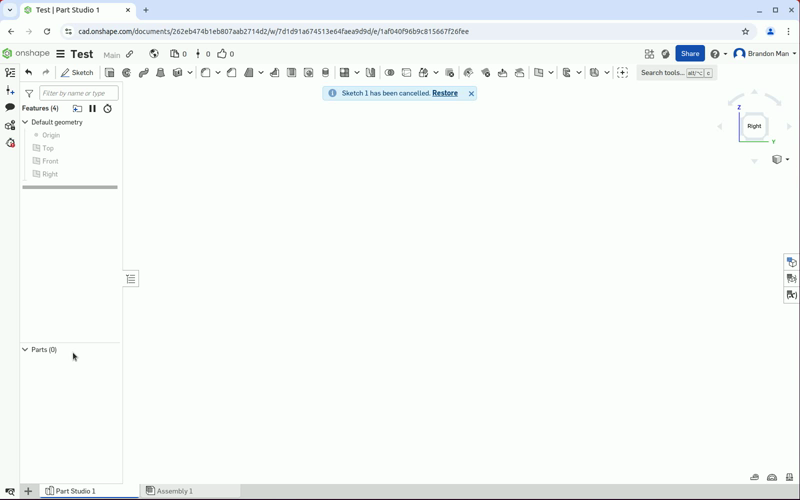
key(shift+s)
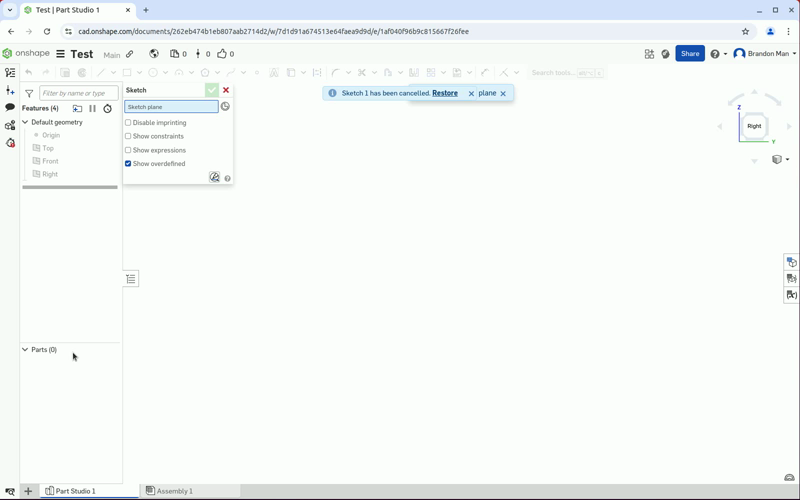
mouse_move(73, 176)
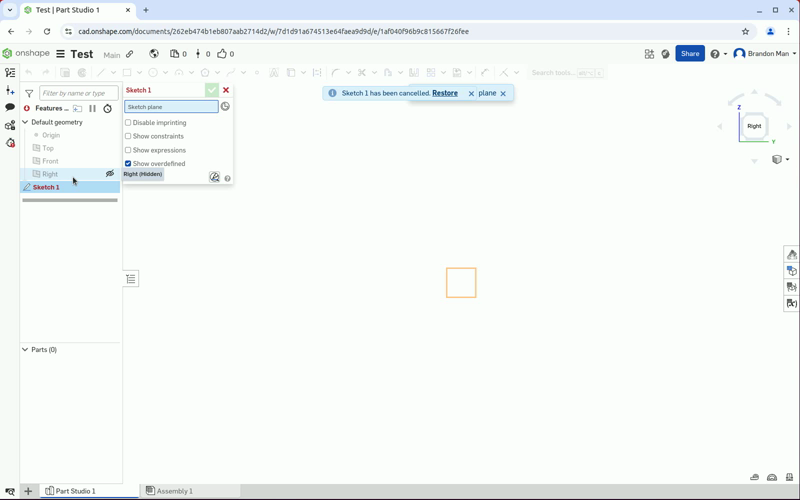
click(73, 176)
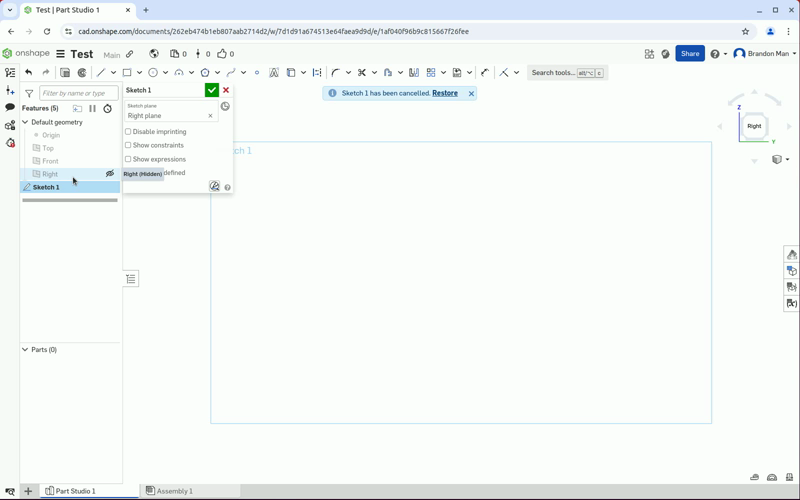
mouse_move(73, 352)
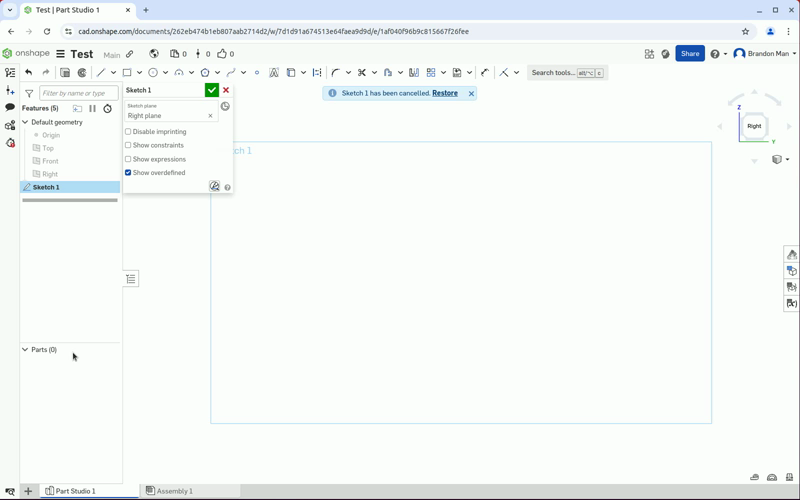
key(y)
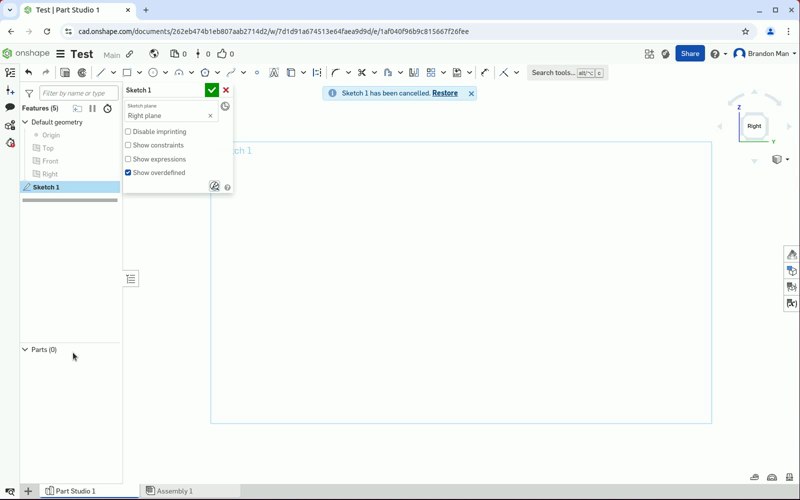
key(l)
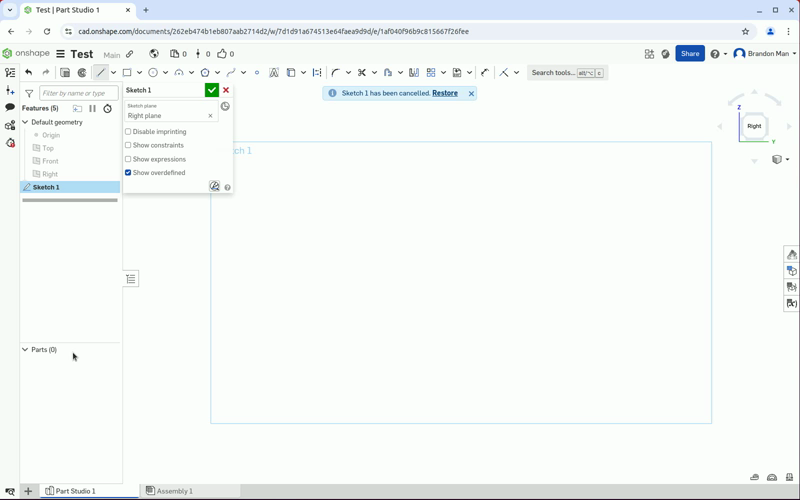
key_down(shift)
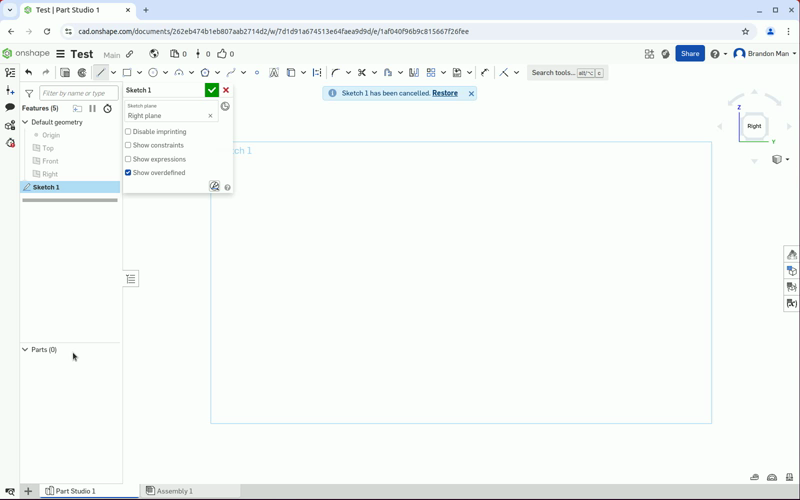
mouse_move(357, 349)
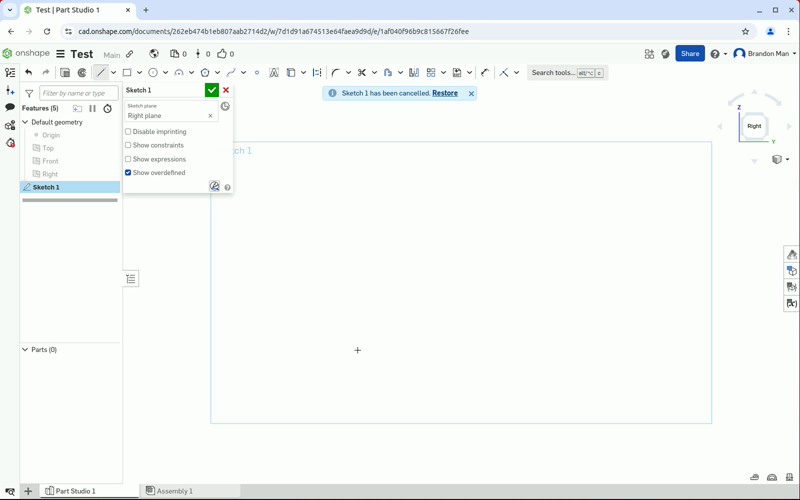
click(357, 349)
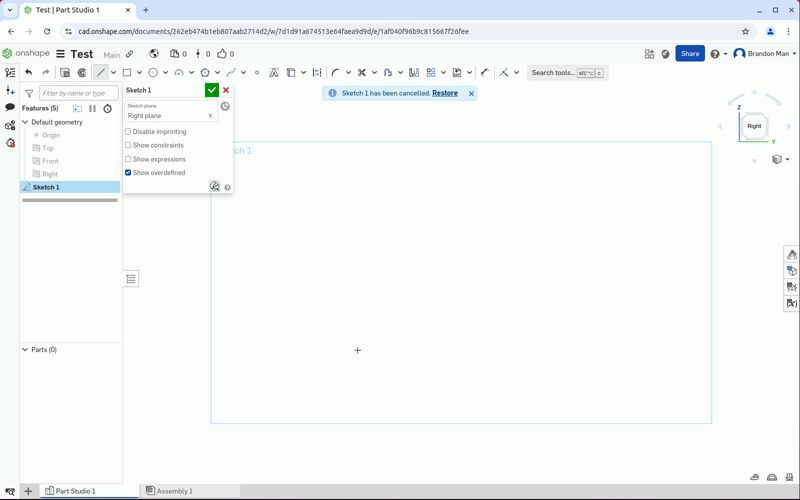
key_up(shift)
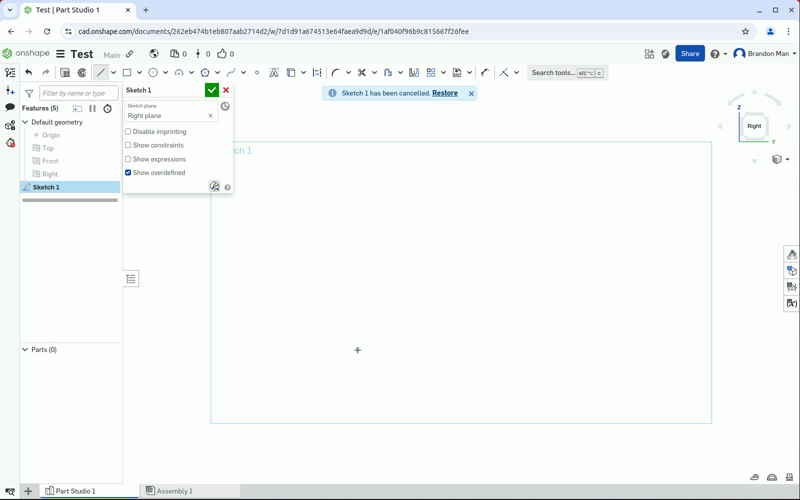
key_down(shift)
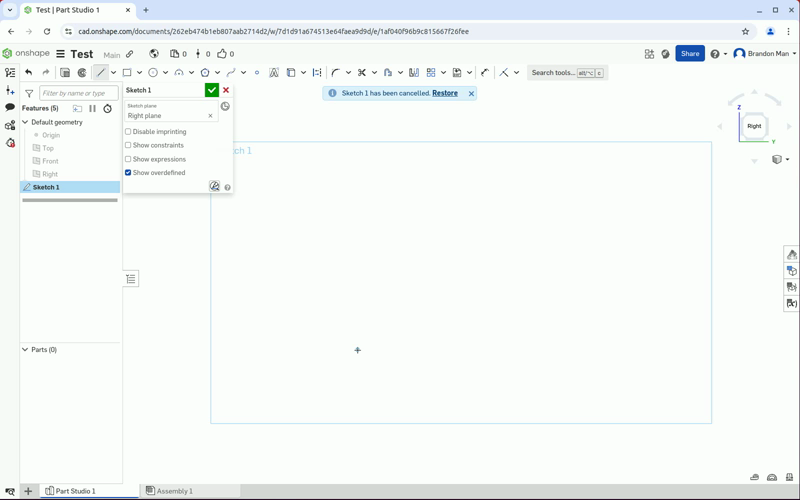
mouse_move(387, 349)
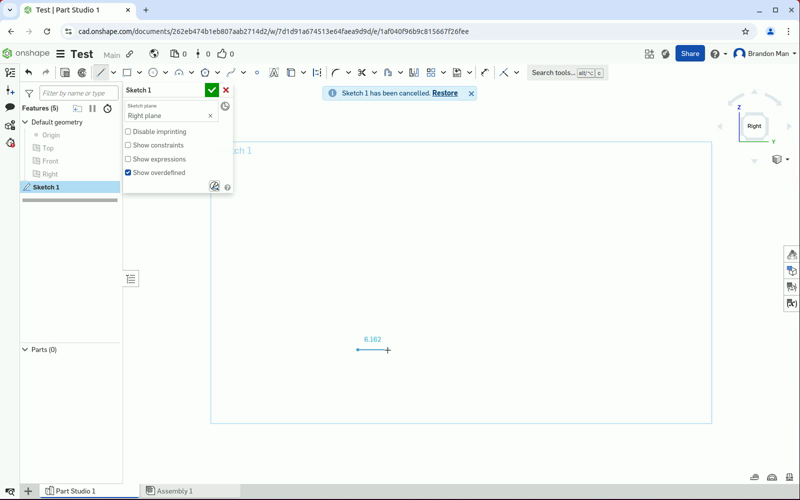
mouse_move(382, 349)
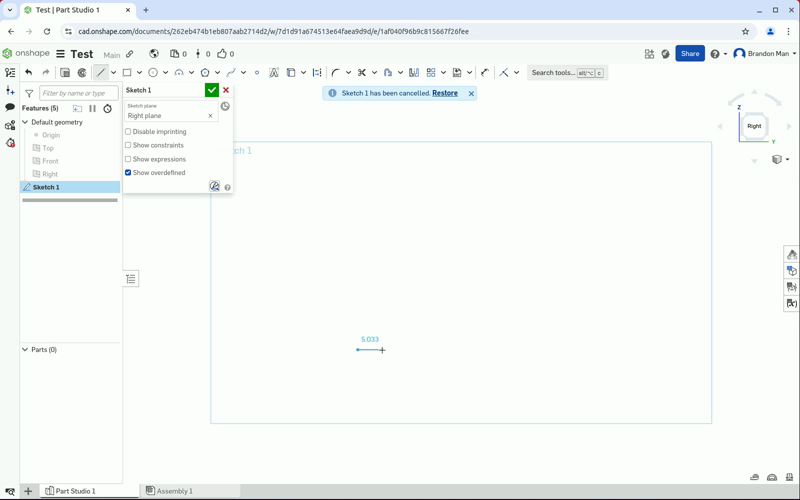
click(382, 349)
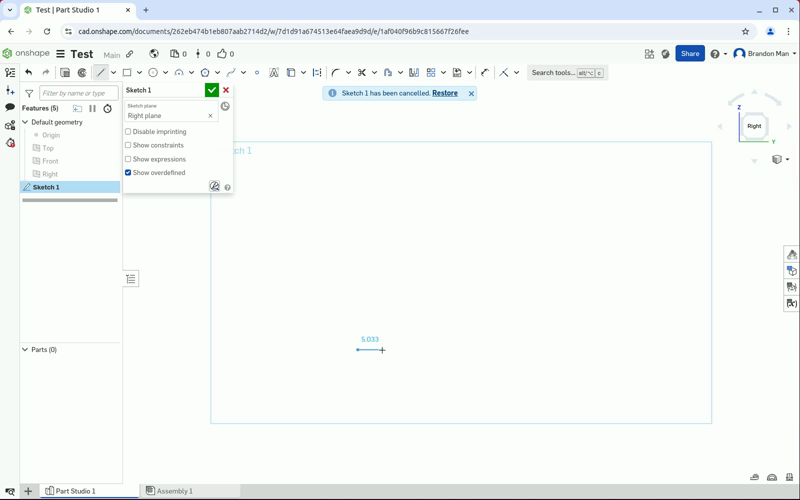
key_up(shift)
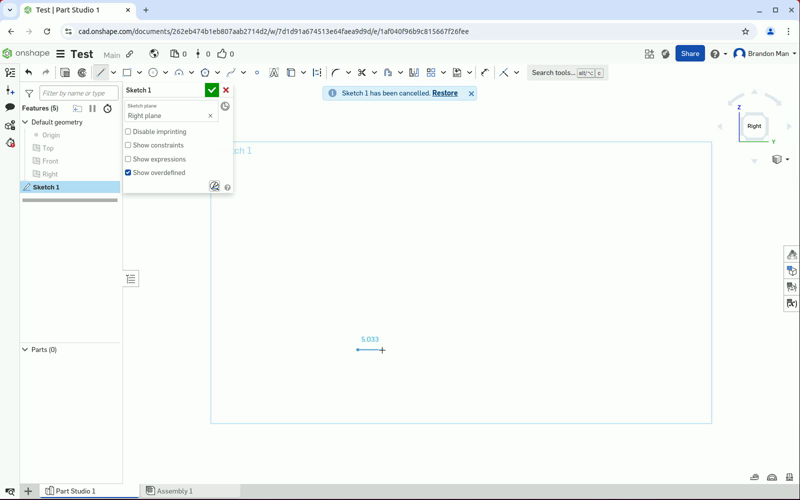
key_down(shift)
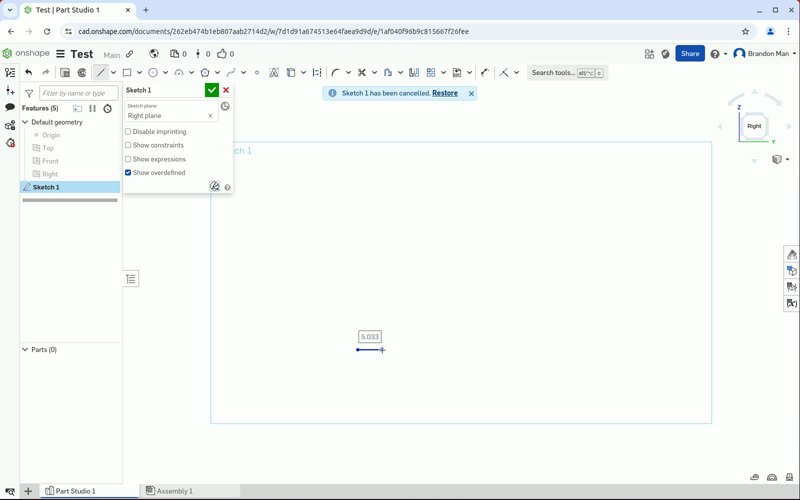
mouse_move(382, 266)
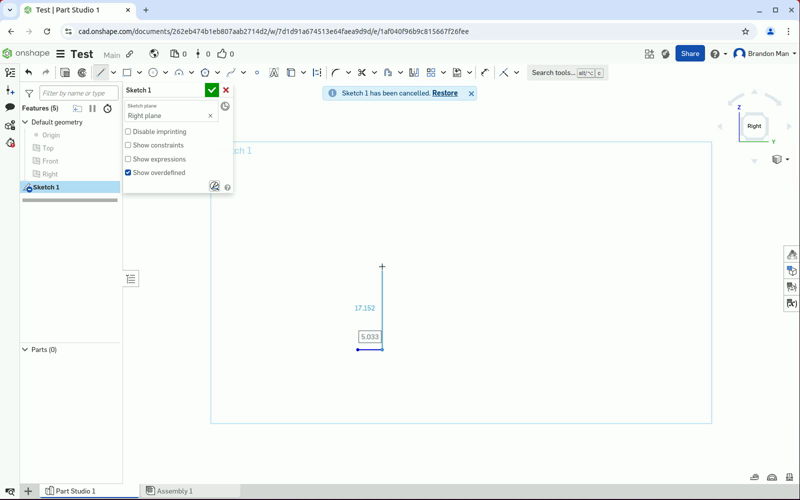
click(382, 266)
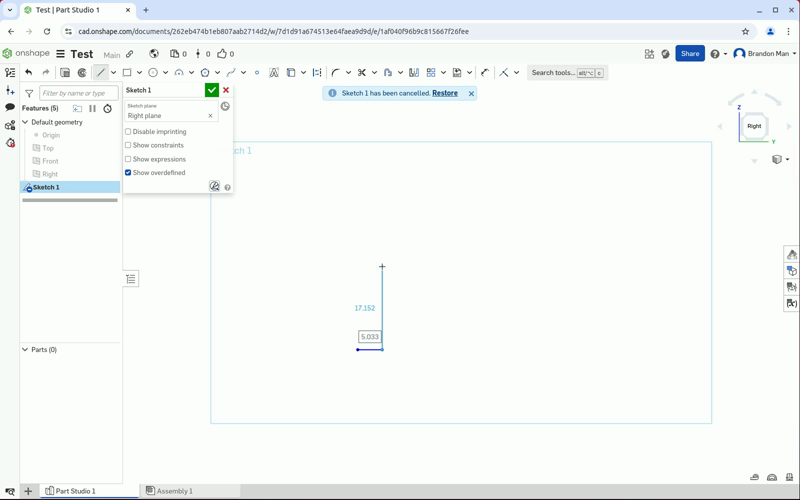
key_up(shift)
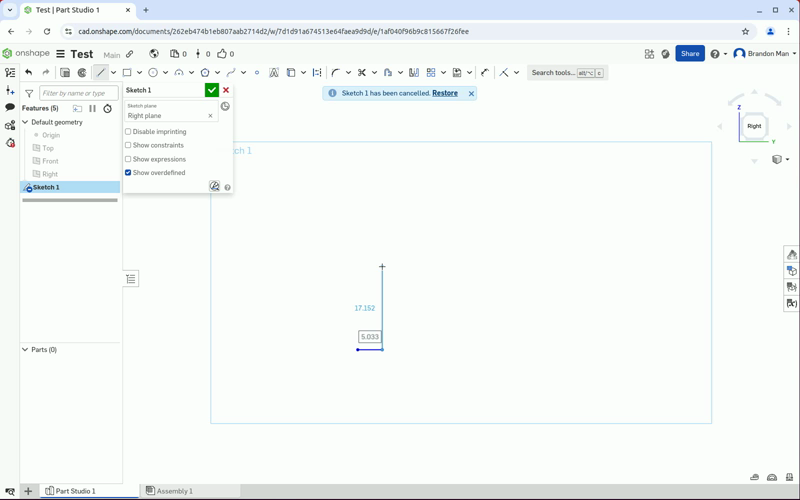
key_down(shift)
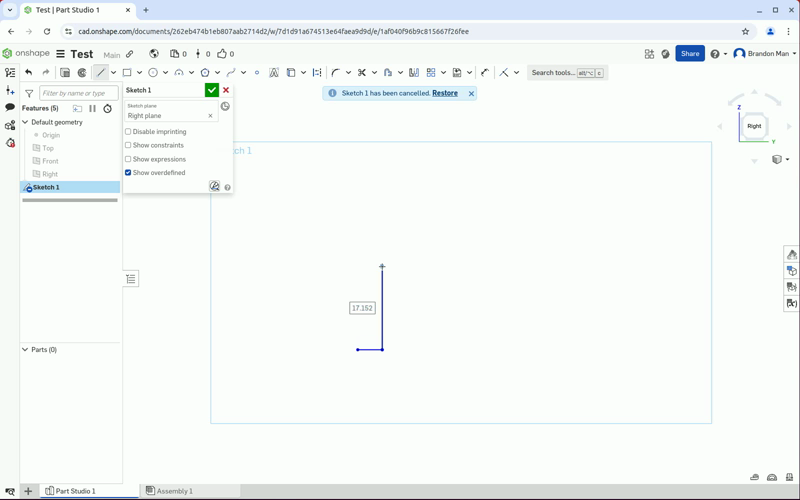
mouse_move(547, 266)
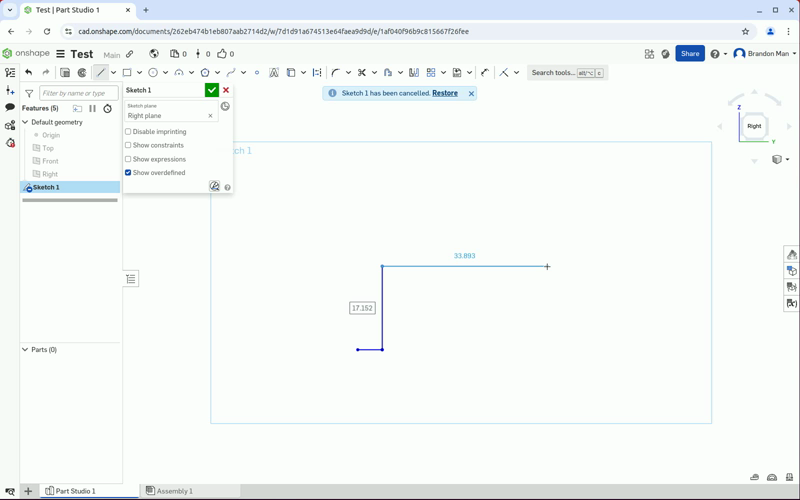
click(547, 266)
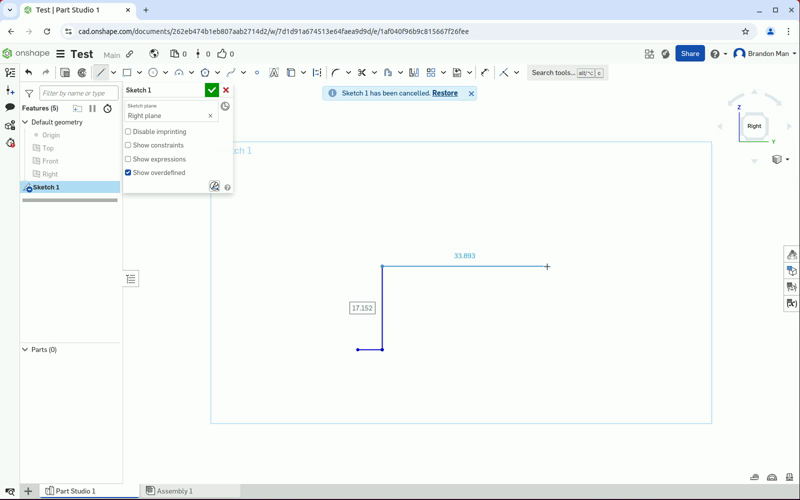
key_up(shift)
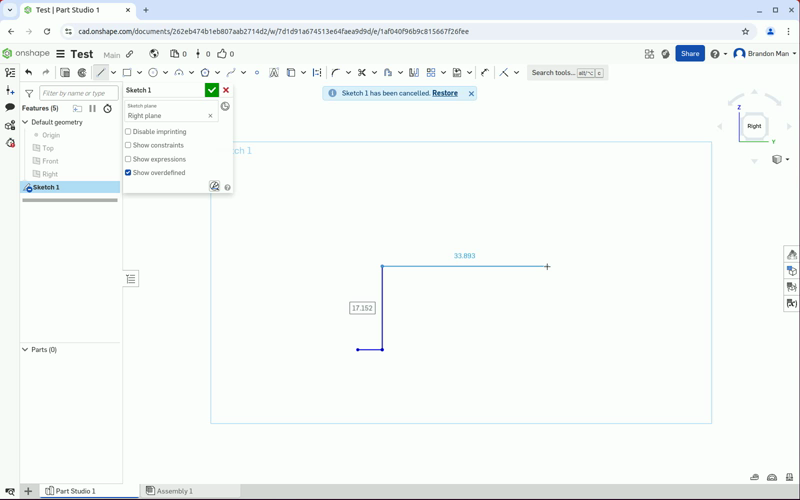
key_down(shift)
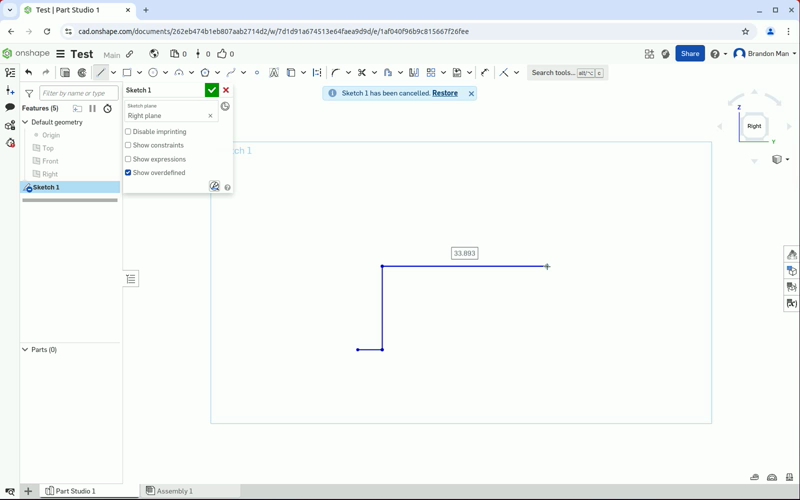
mouse_move(547, 349)
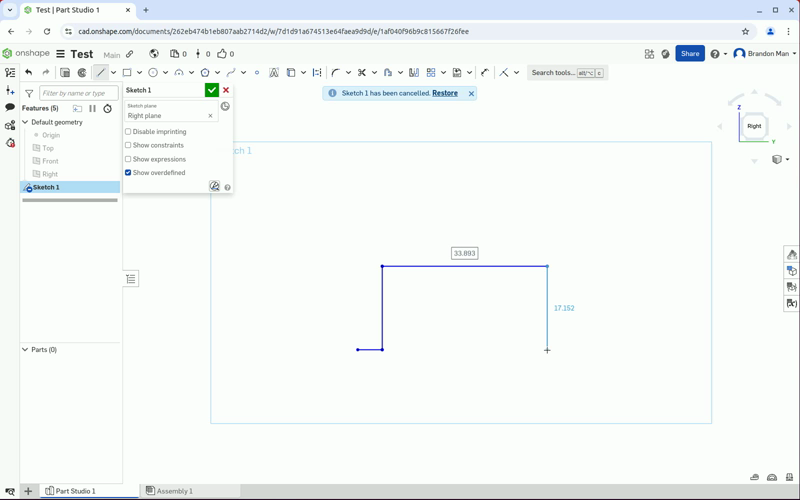
click(547, 349)
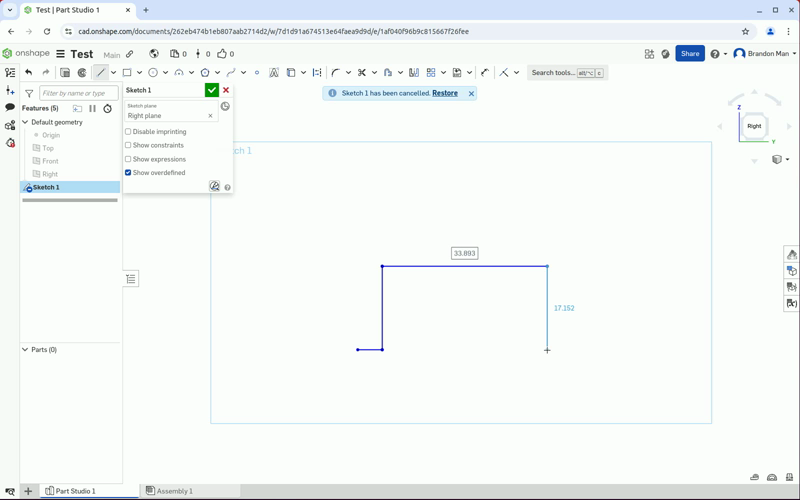
key_up(shift)
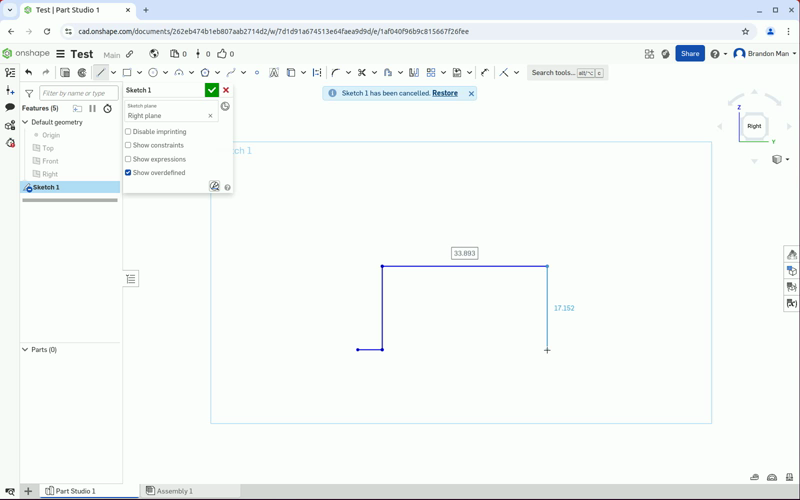
key_down(shift)
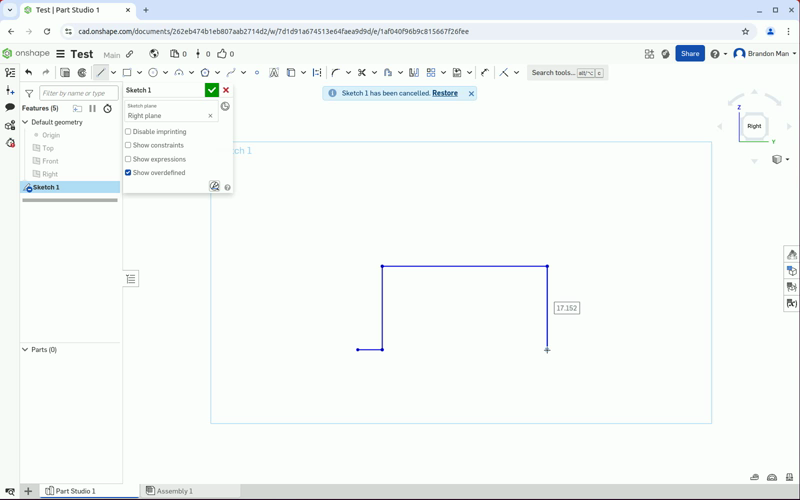
mouse_move(577, 349)
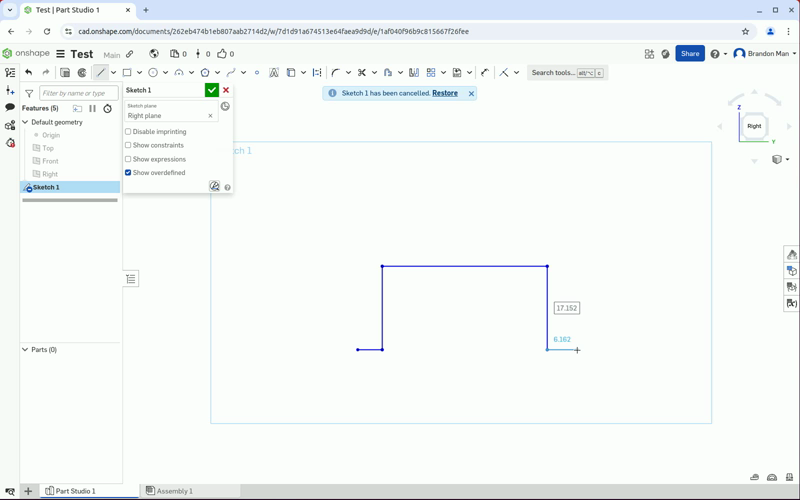
mouse_move(572, 349)
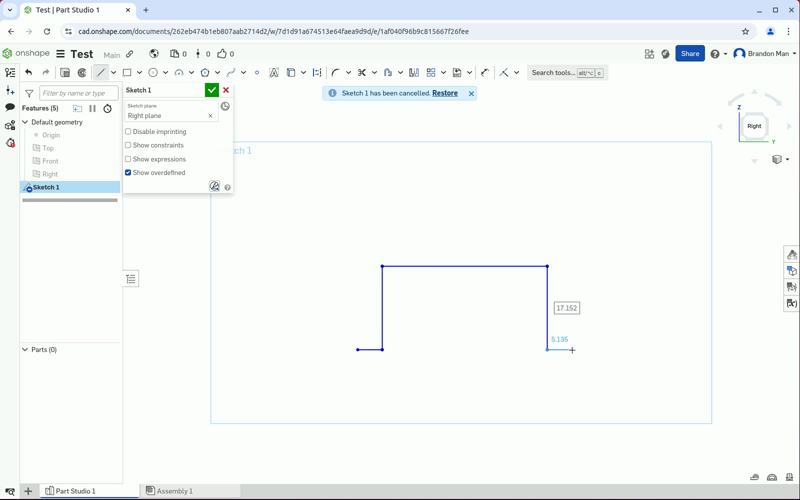
click(572, 349)
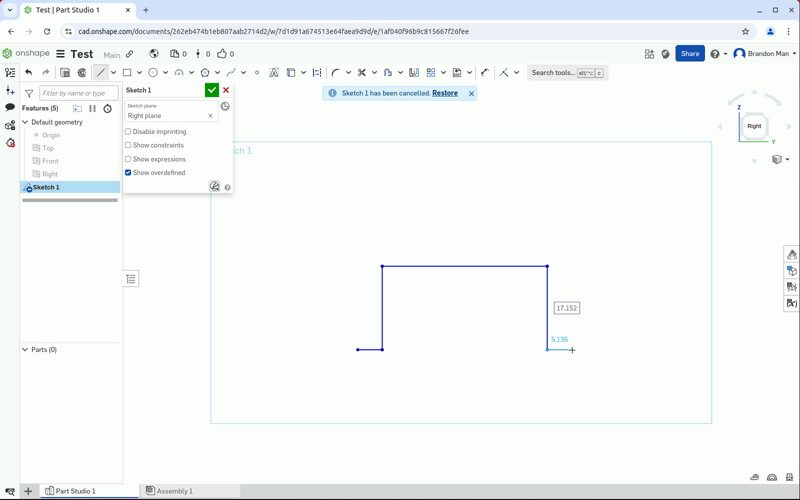
key_up(shift)
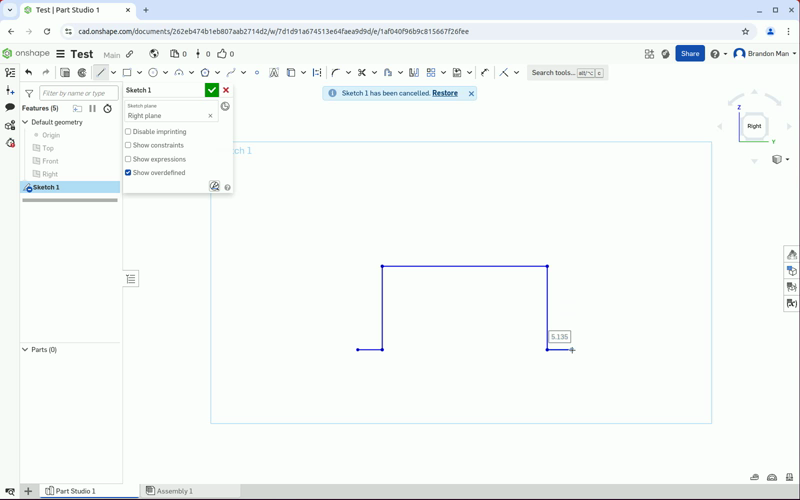
key_down(shift)
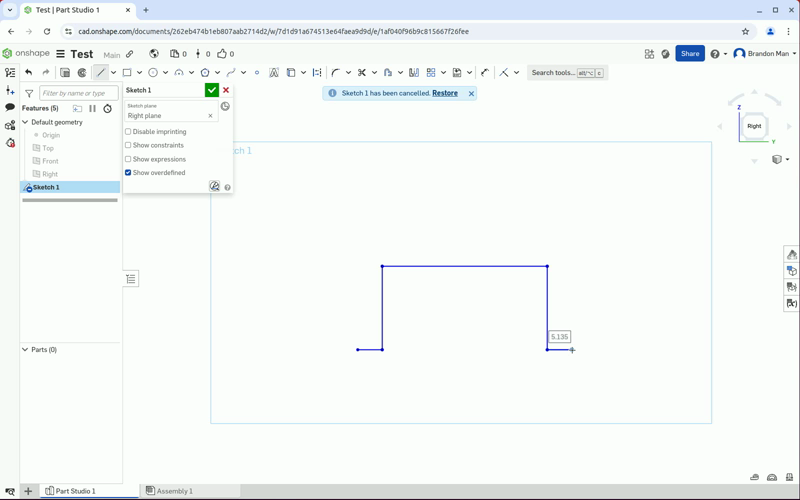
mouse_move(589, 349)
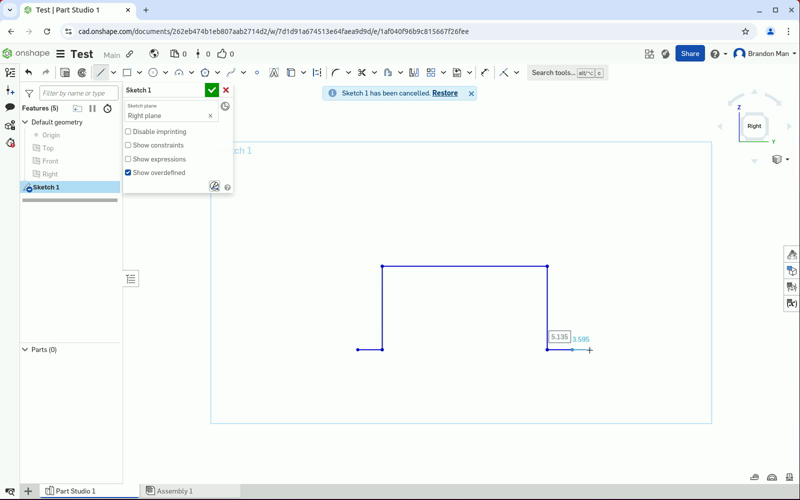
mouse_move(572, 340)
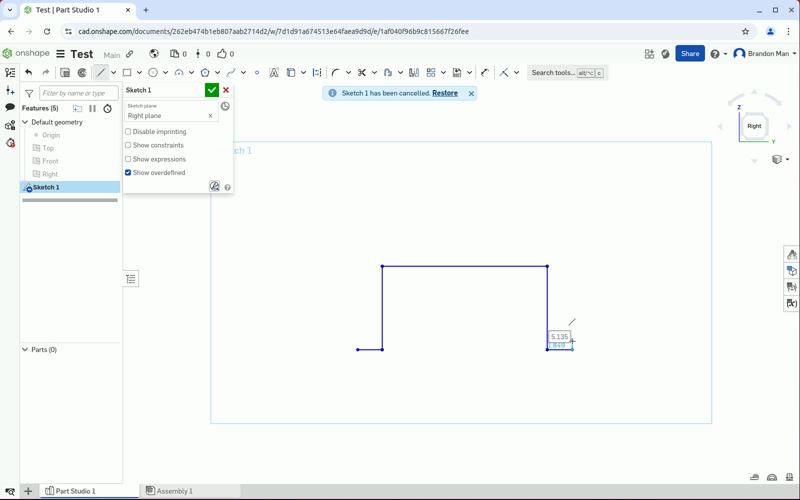
click(572, 340)
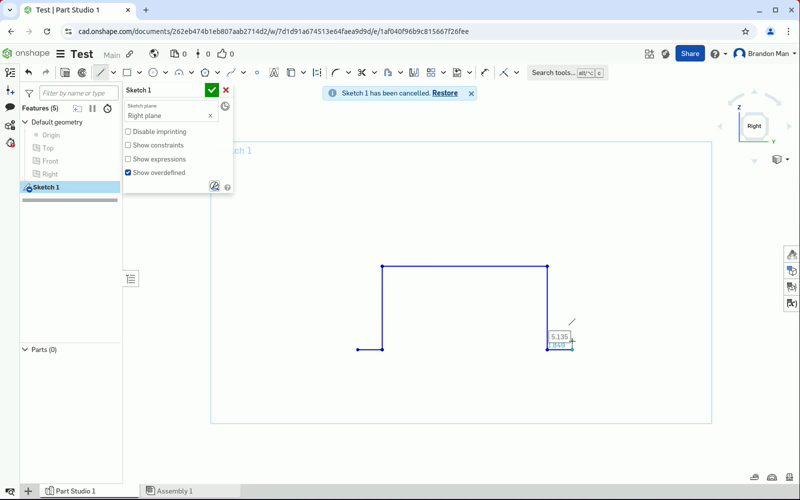
key_up(shift)
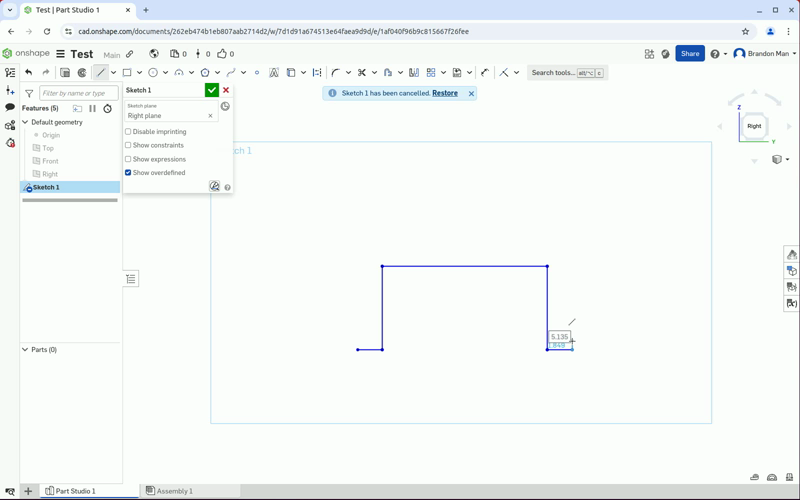
key_down(shift)
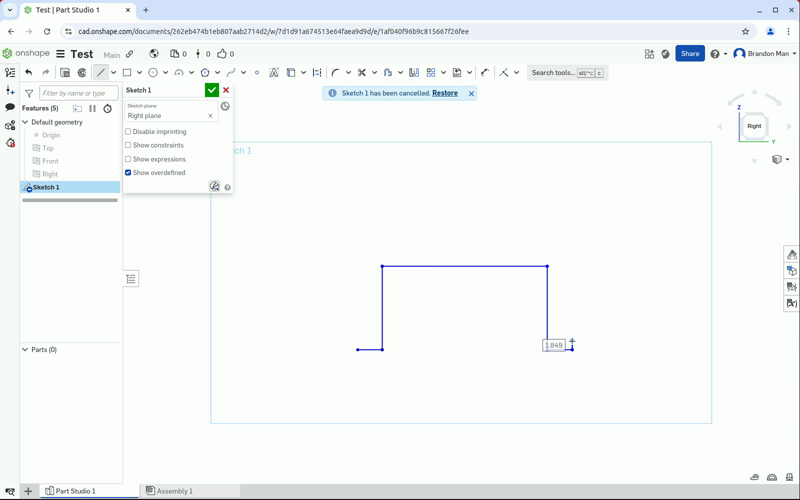
mouse_move(589, 340)
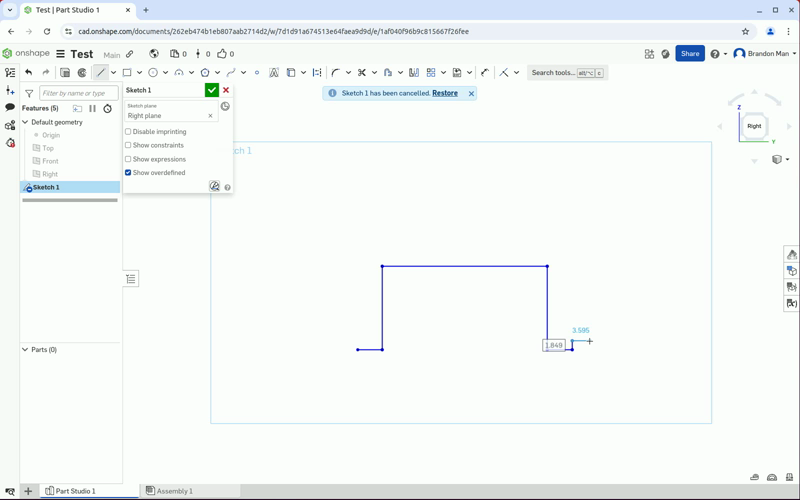
mouse_move(556, 340)
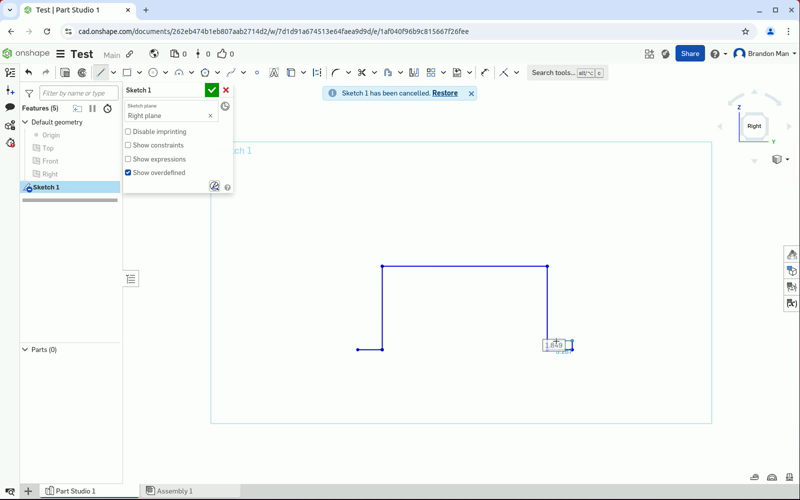
click(556, 340)
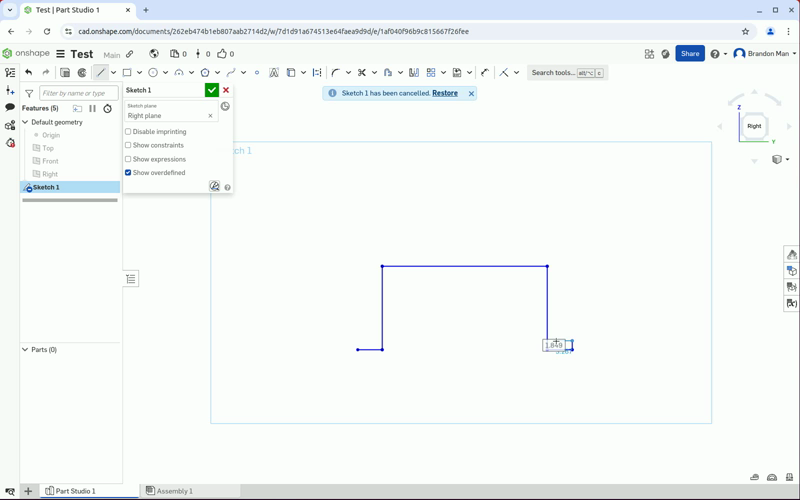
key_up(shift)
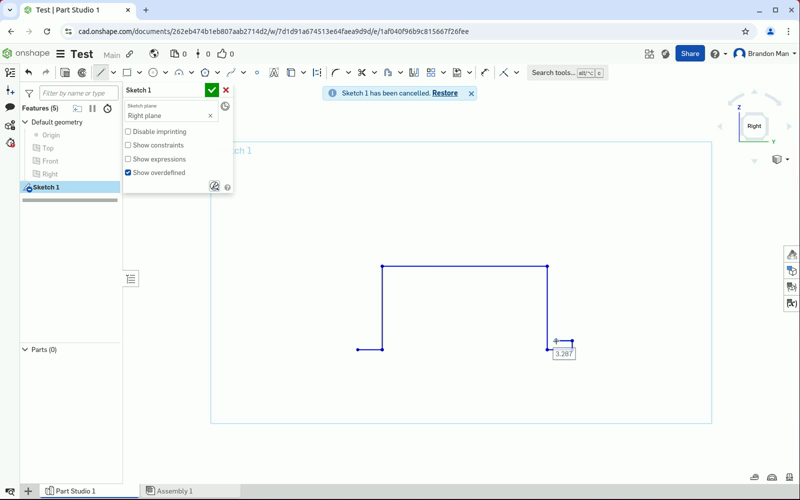
key_down(shift)
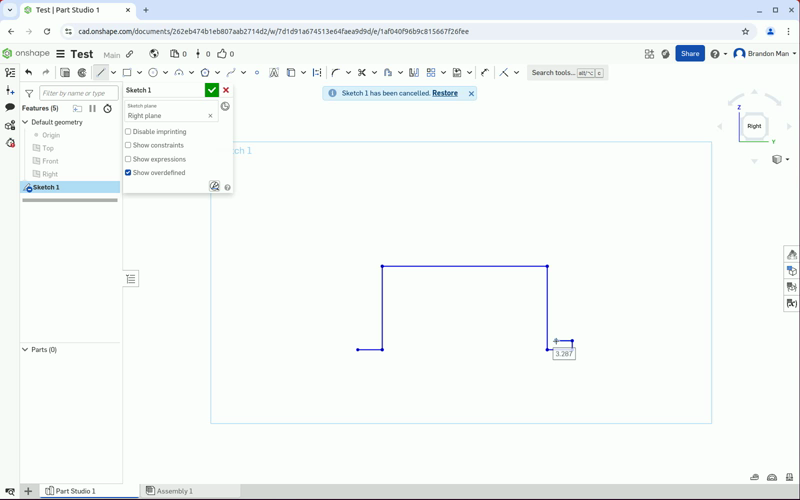
mouse_move(556, 259)
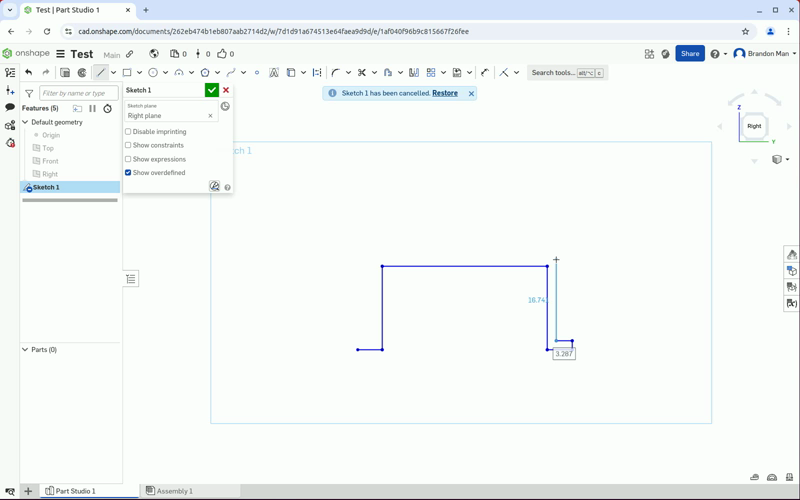
click(556, 259)
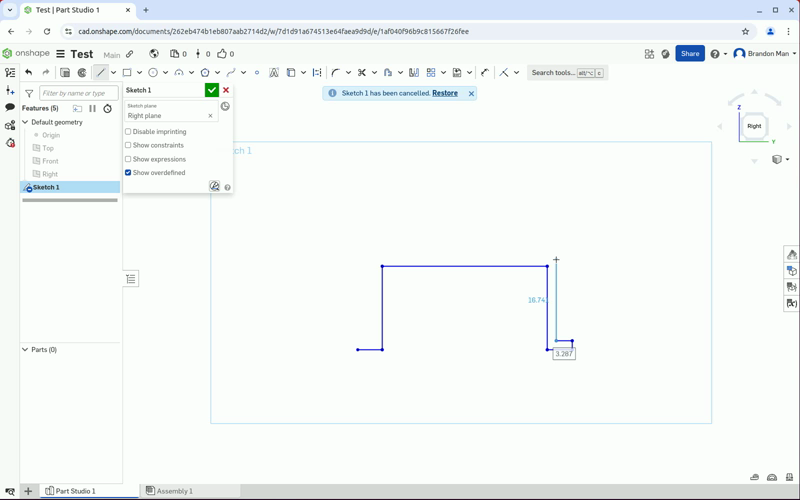
key_up(shift)
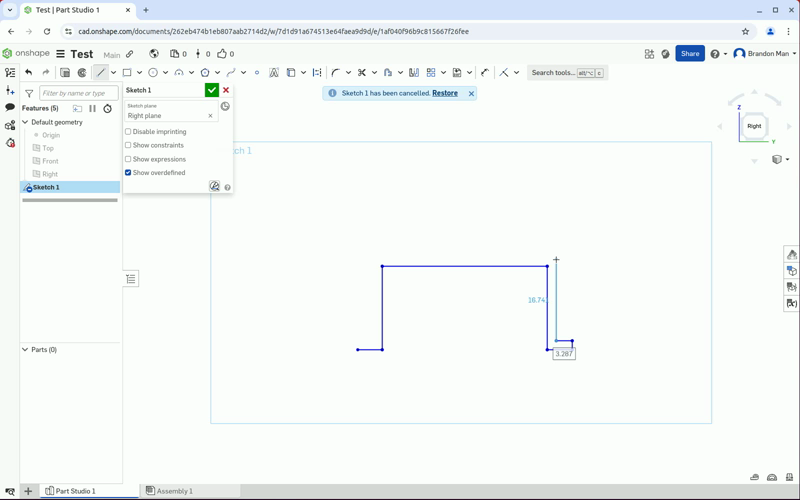
key_down(shift)
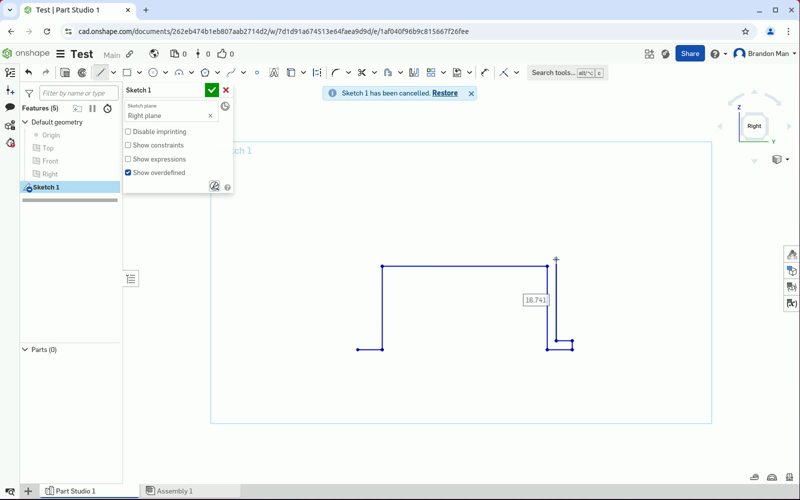
mouse_move(373, 259)
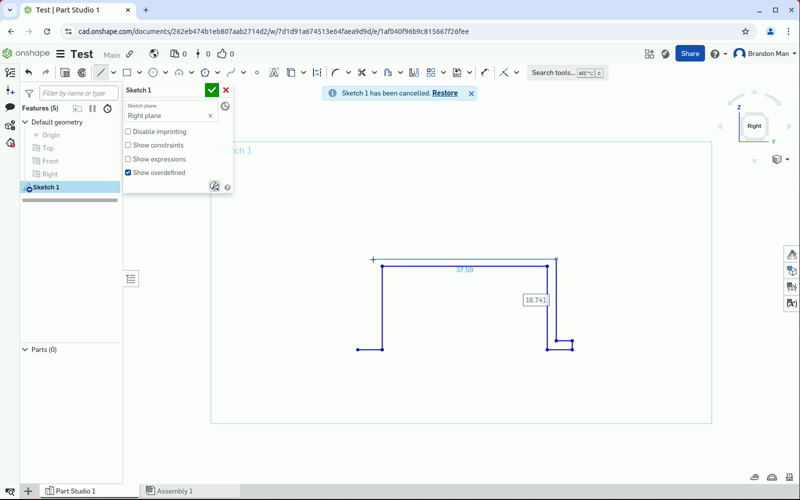
click(373, 259)
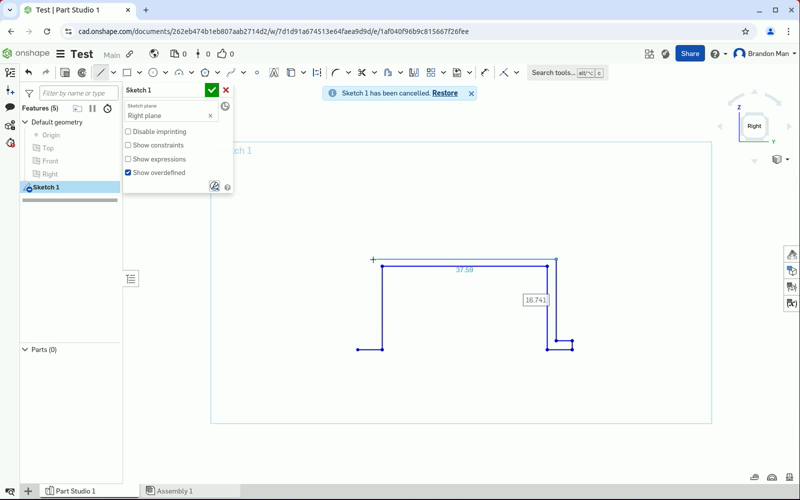
key_up(shift)
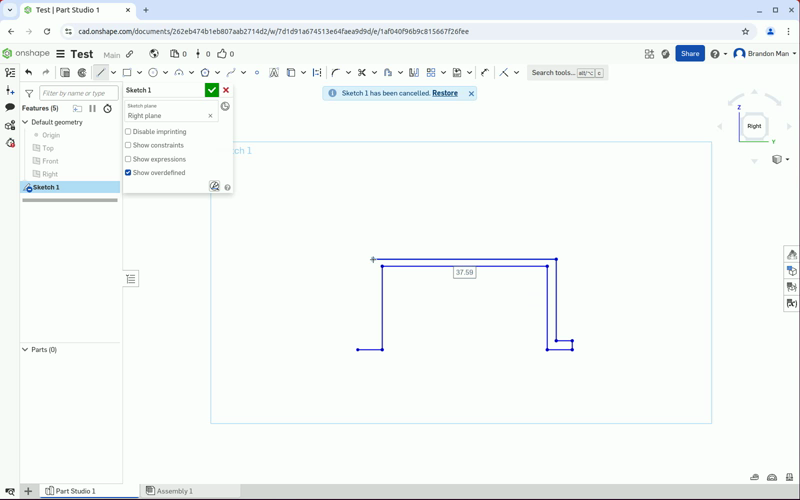
key_down(shift)
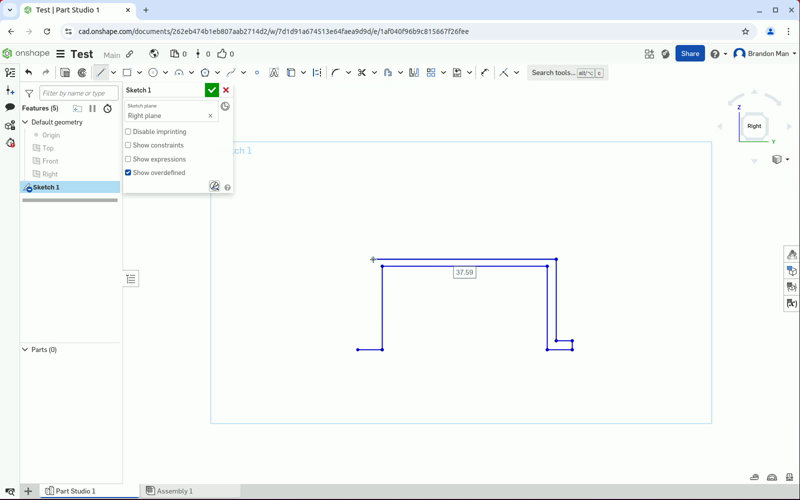
mouse_move(373, 340)
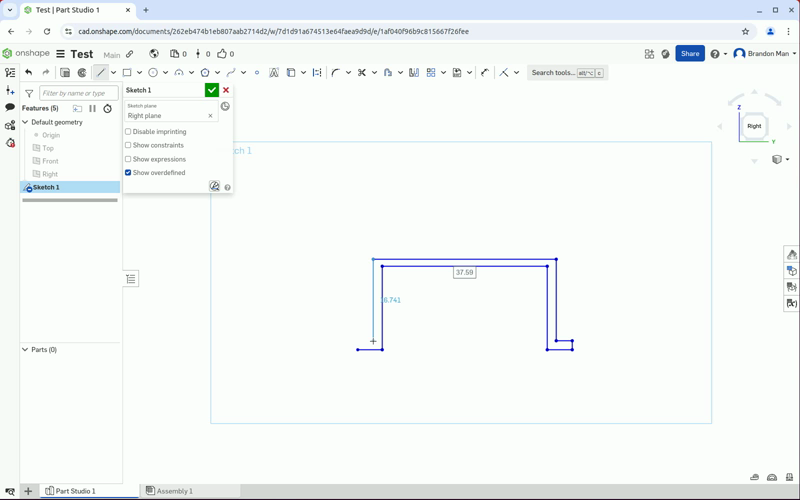
click(373, 340)
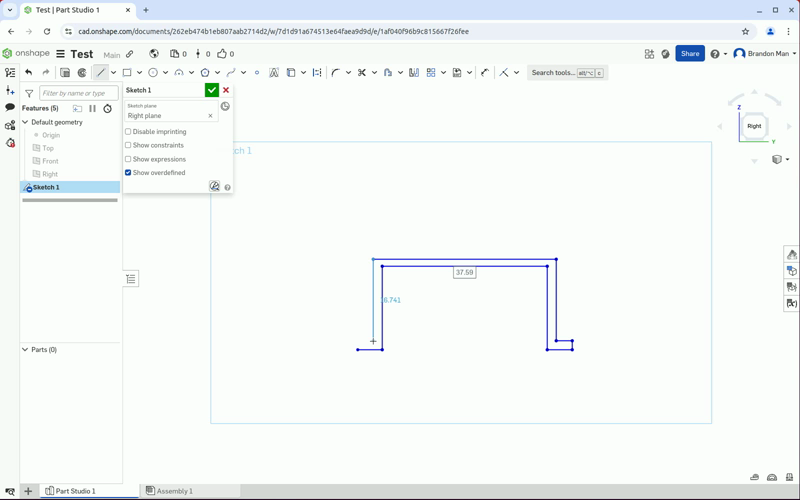
key_up(shift)
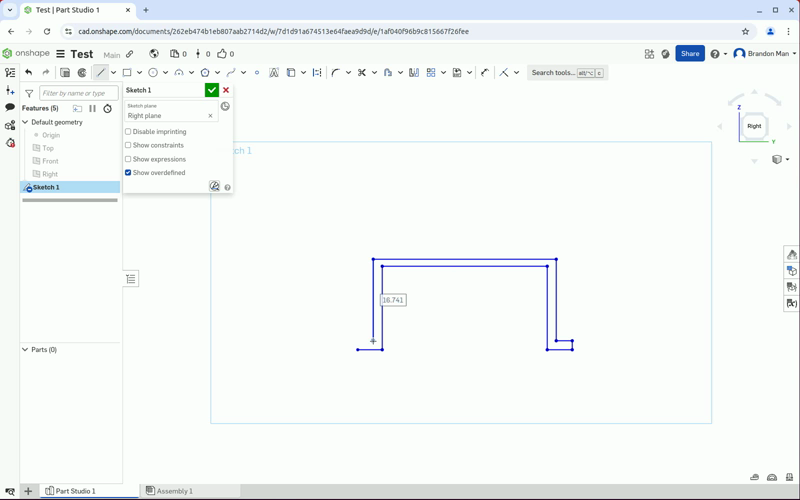
key_down(shift)
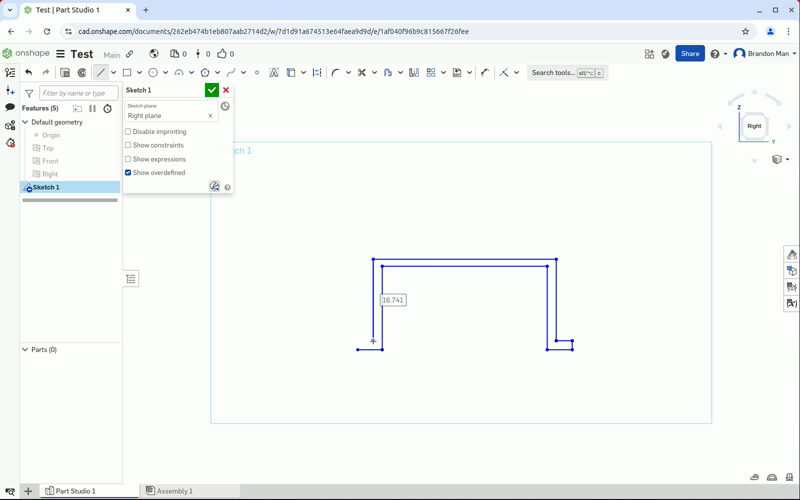
mouse_move(403, 340)
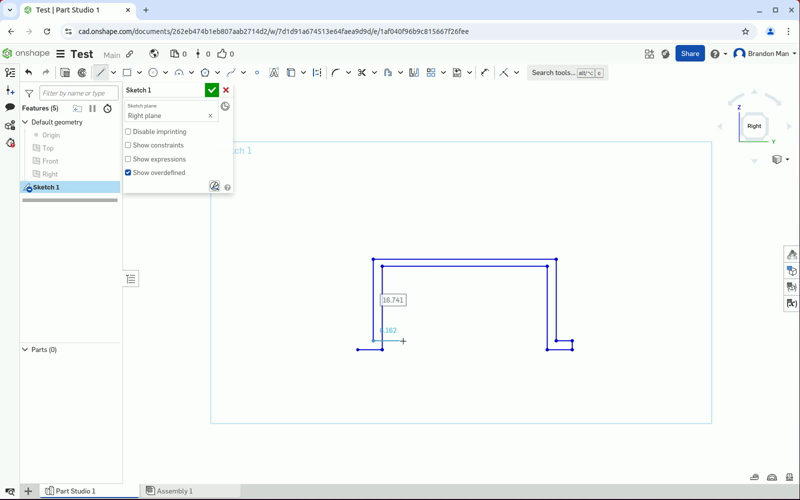
mouse_move(357, 340)
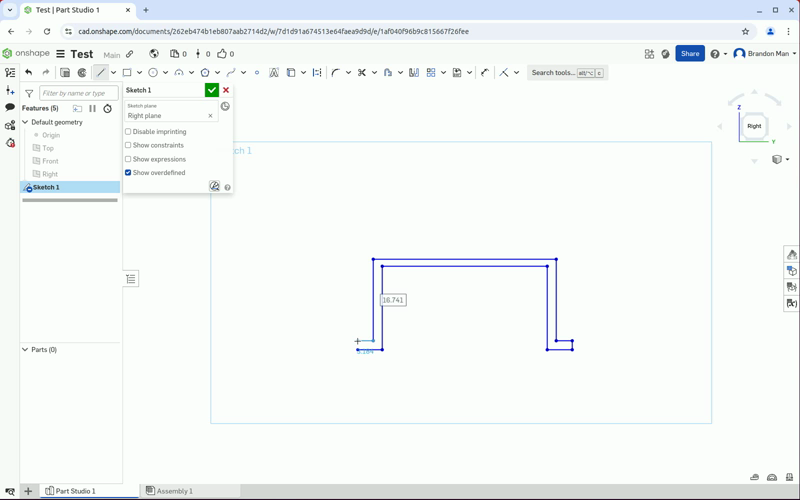
click(357, 340)
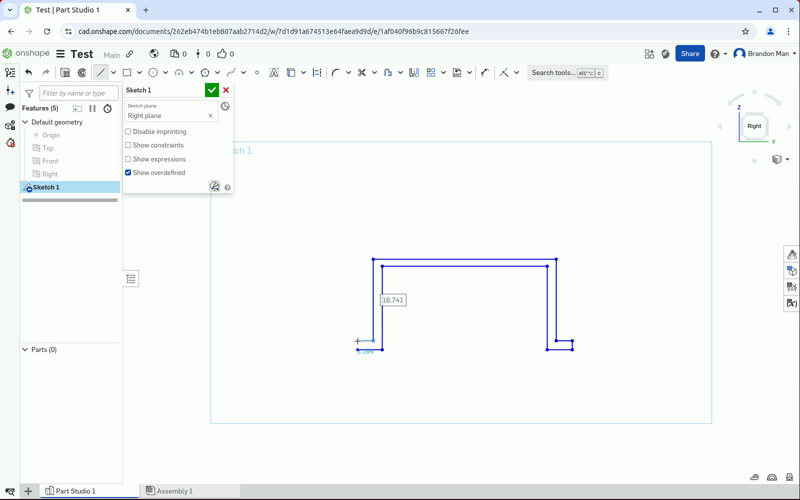
key_up(shift)
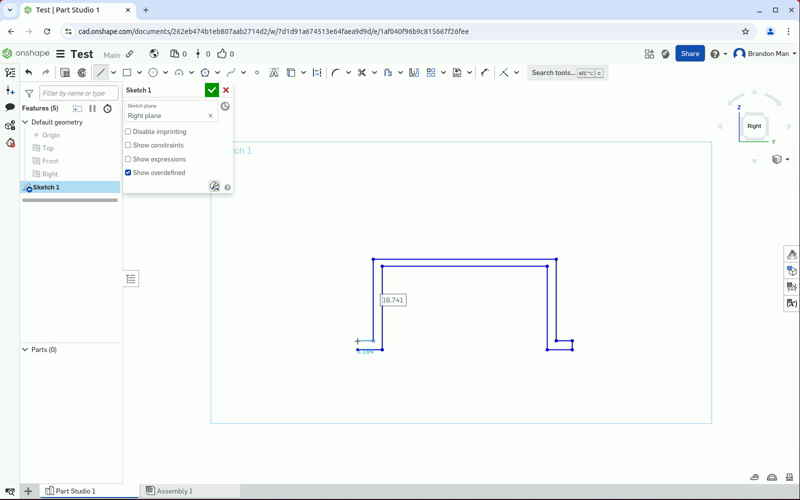
mouse_move(387, 340)
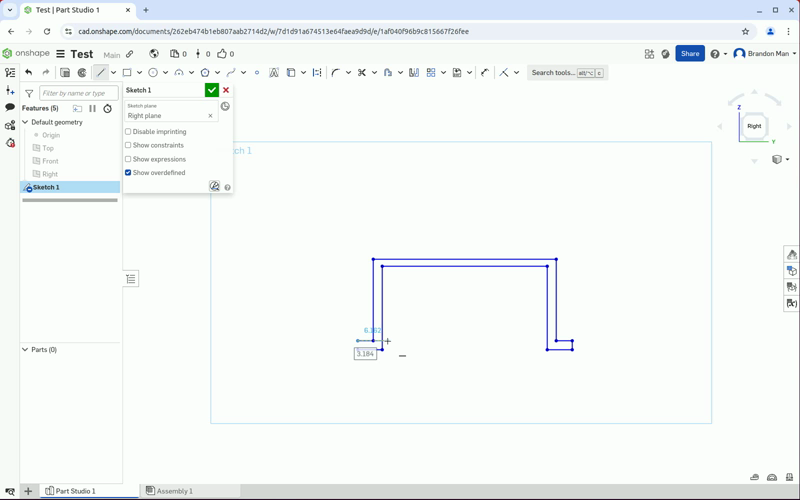
key_down(shift)
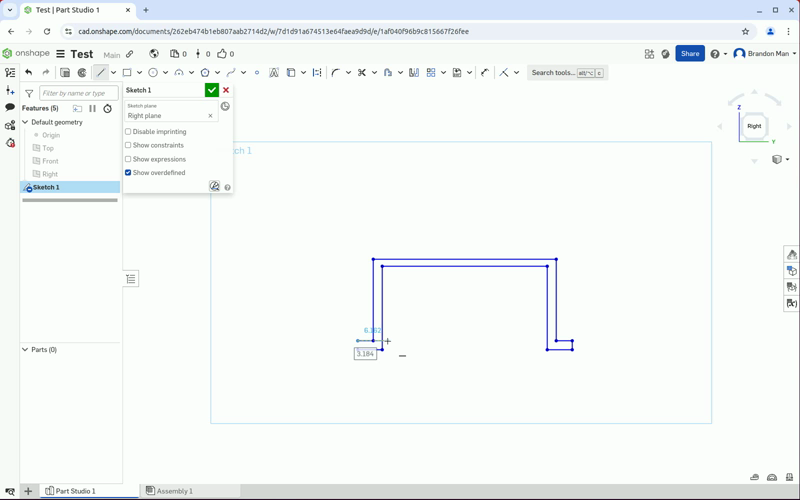
mouse_move(357, 349)
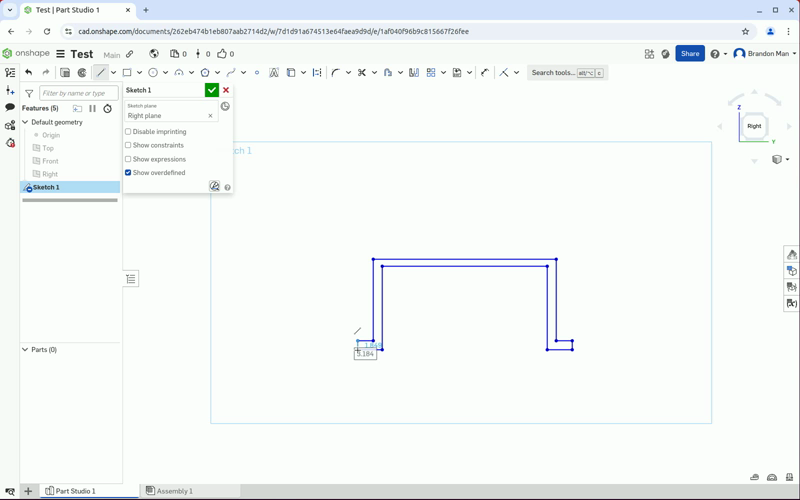
key_up(shift)
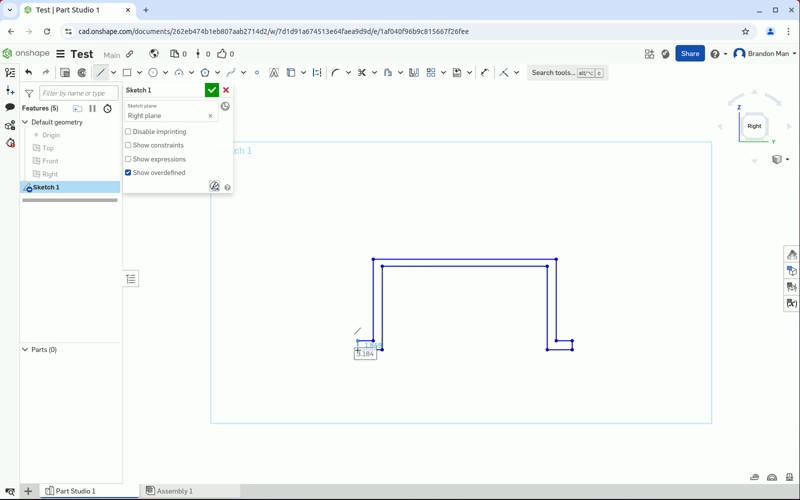
click(357, 349)
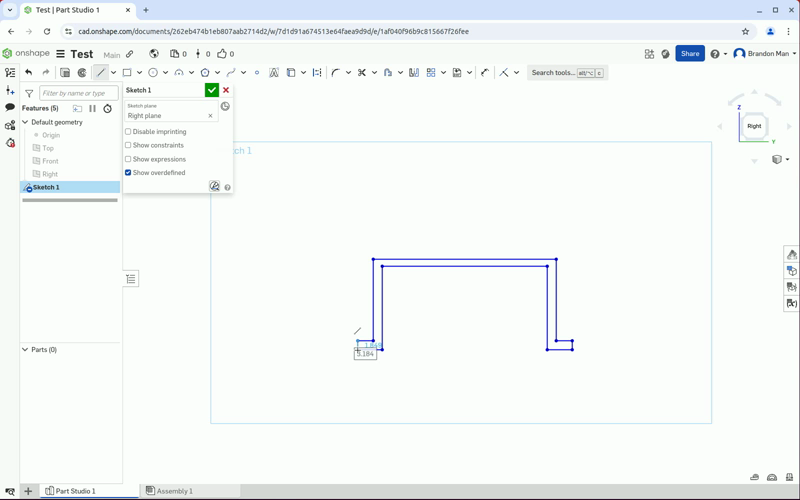
key(esc)
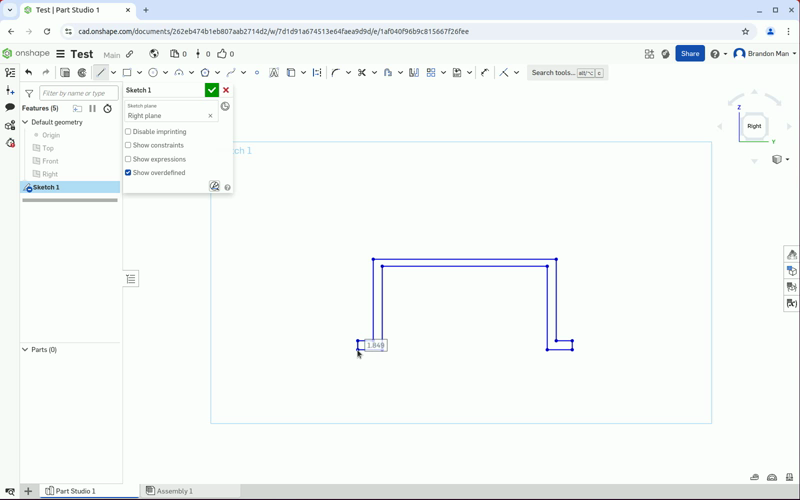
mouse_move(378, 292)
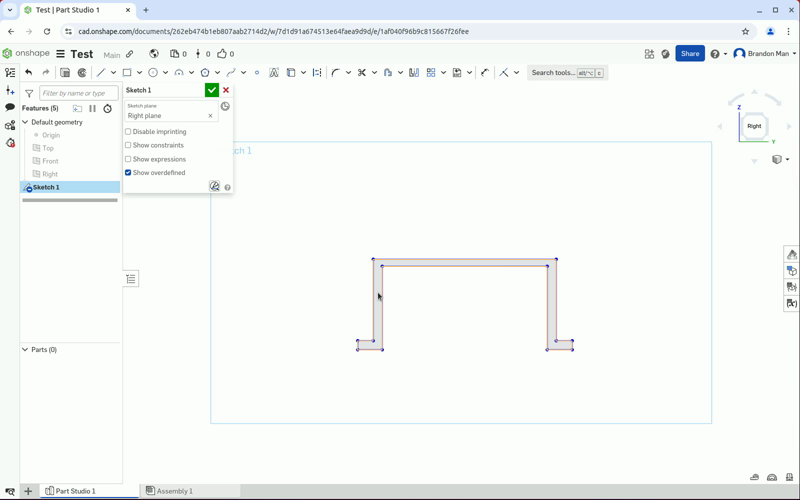
click(378, 292)
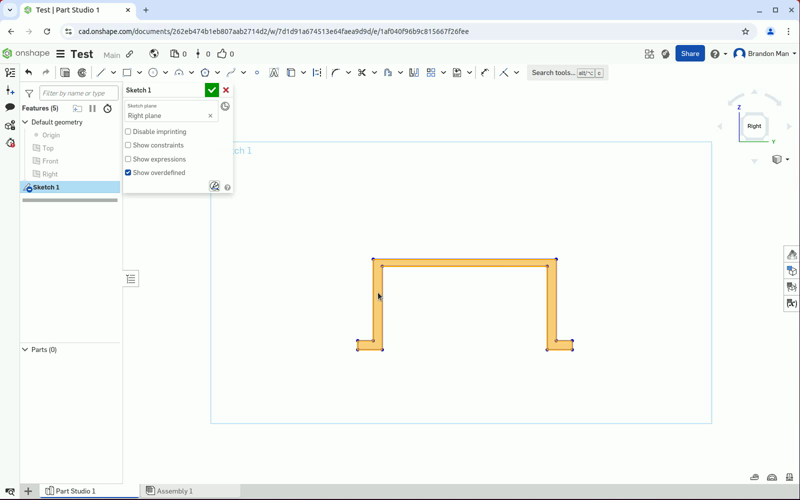
mouse_move(73, 352)
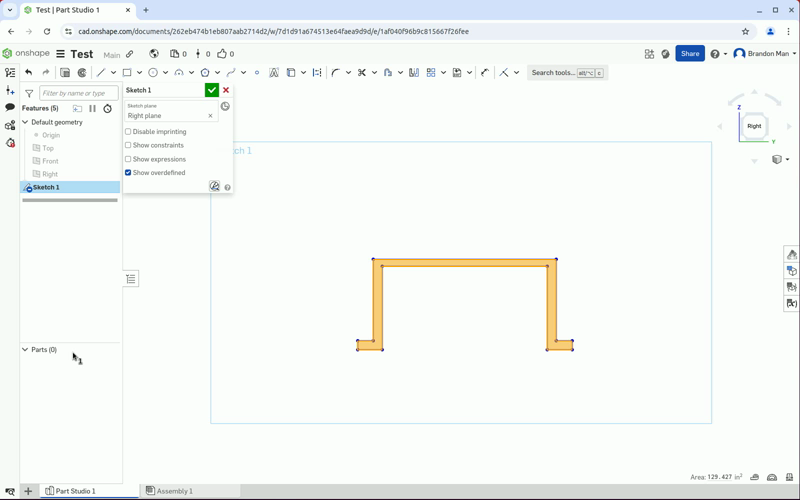
key(shift+y)
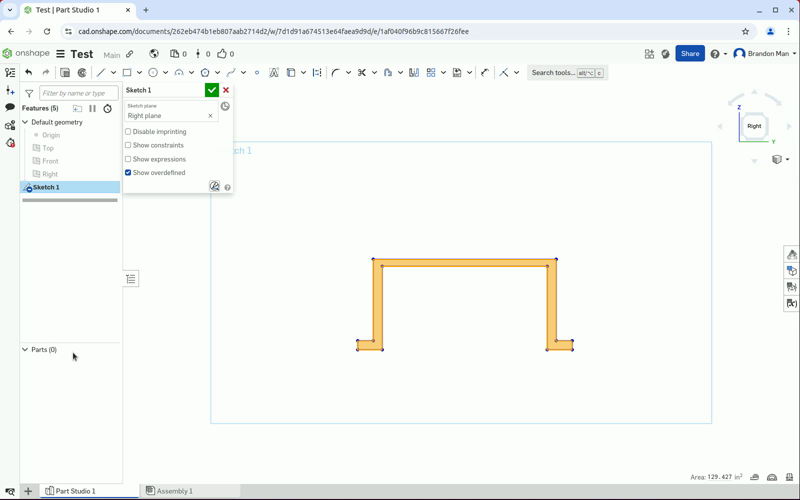
key(shift+e)
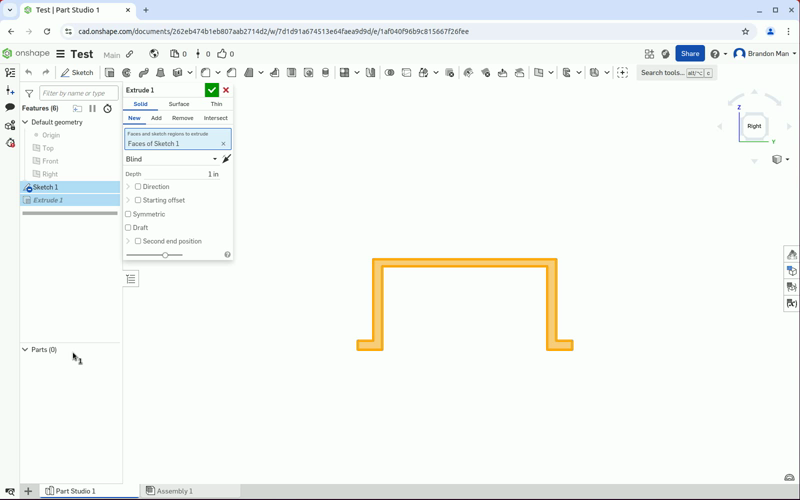
mouse_move(143, 106)
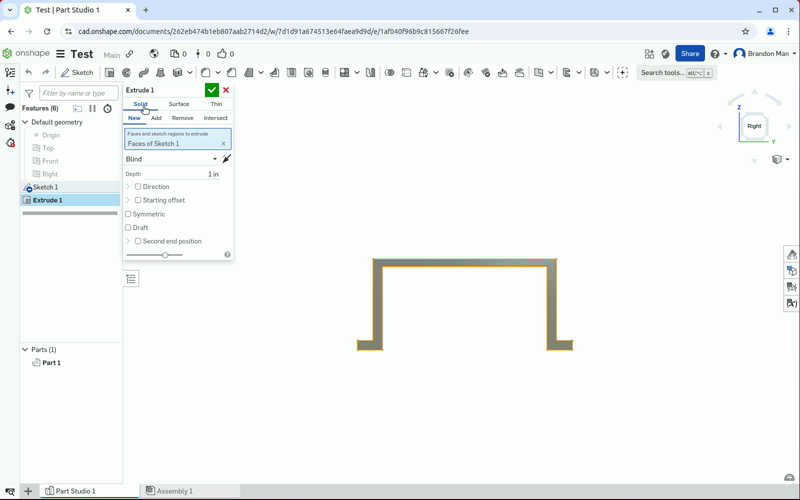
click(143, 106)
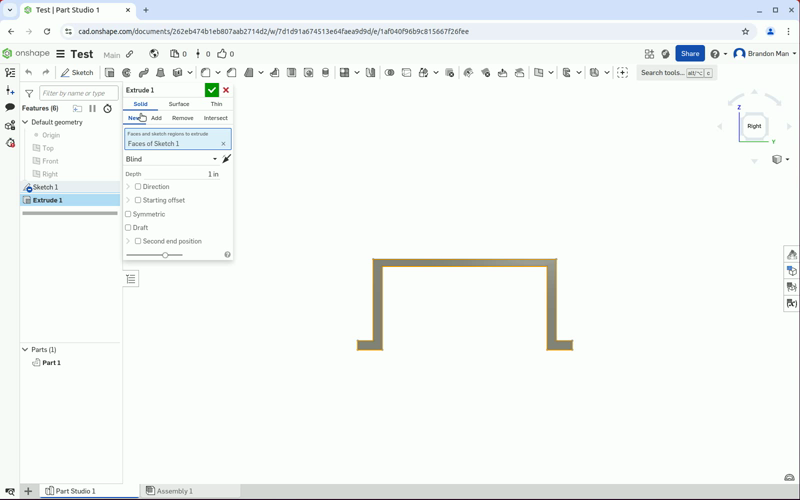
mouse_move(137, 120)
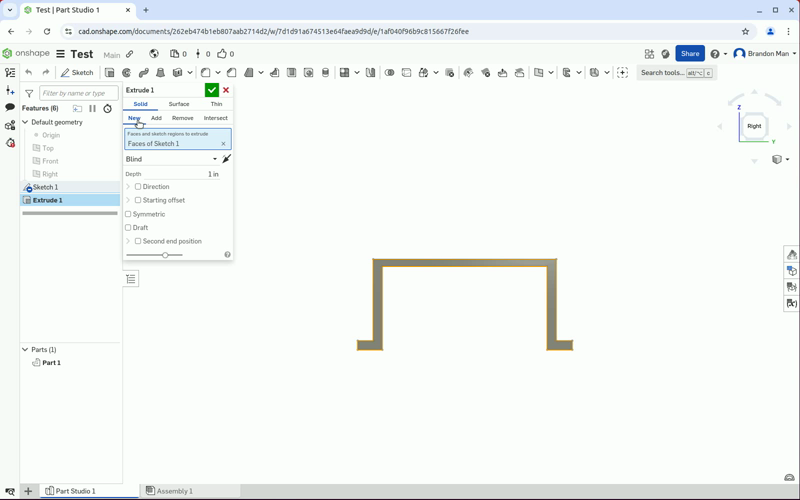
click(137, 120)
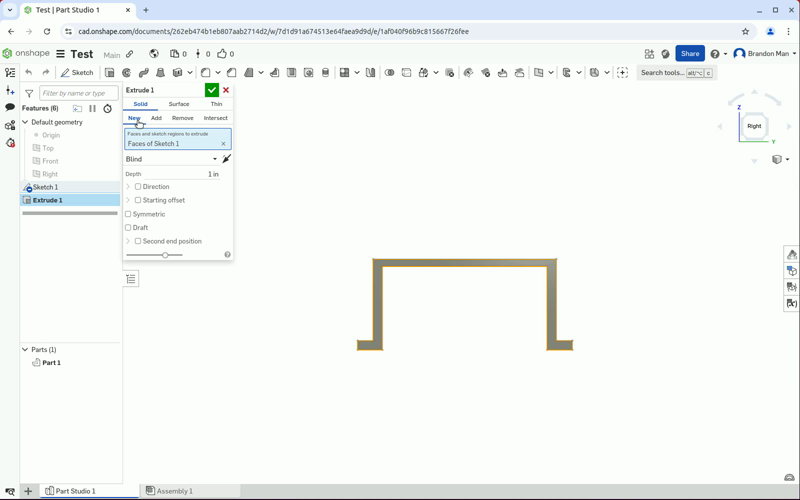
key(tab, 4)
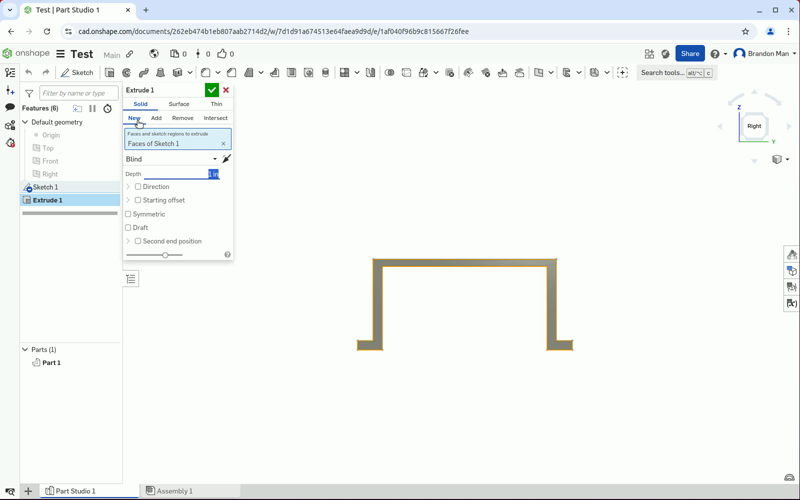
text(4.333)
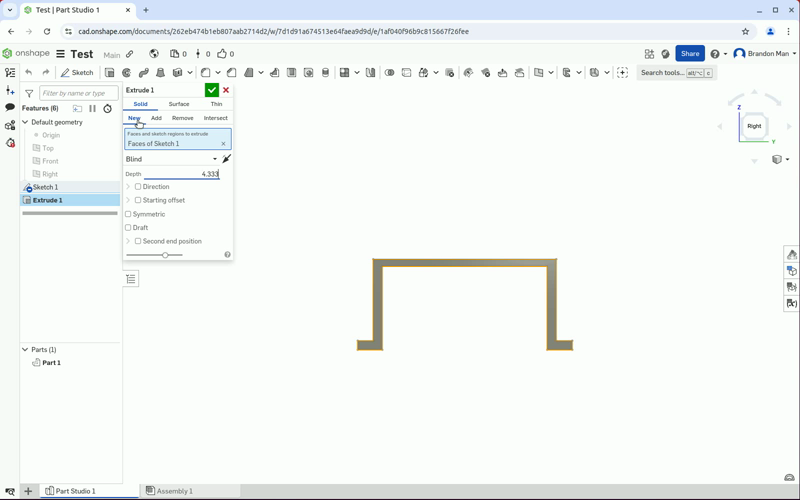
key(enter)
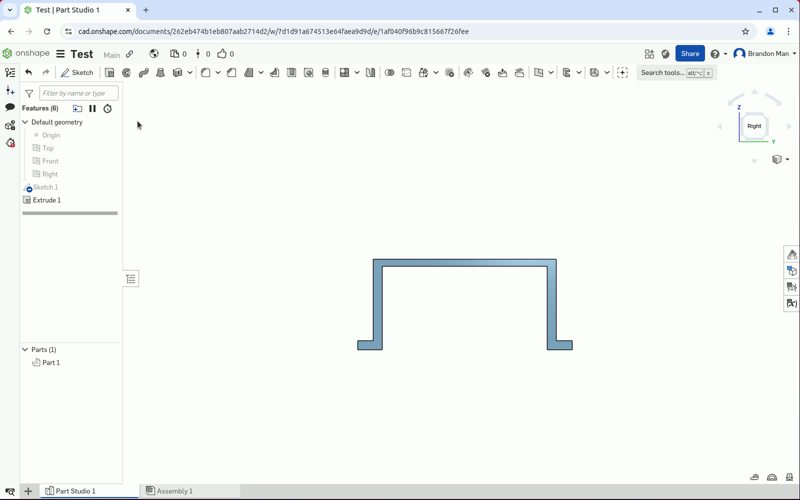
key(shift+h)
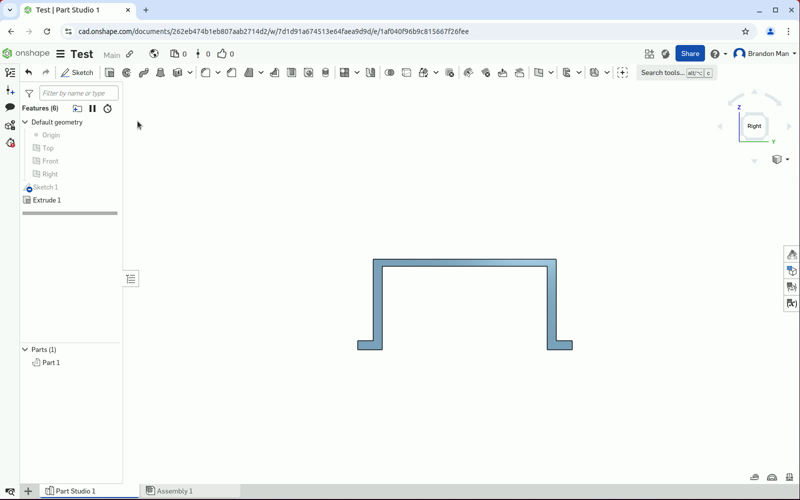
key(shift+h)
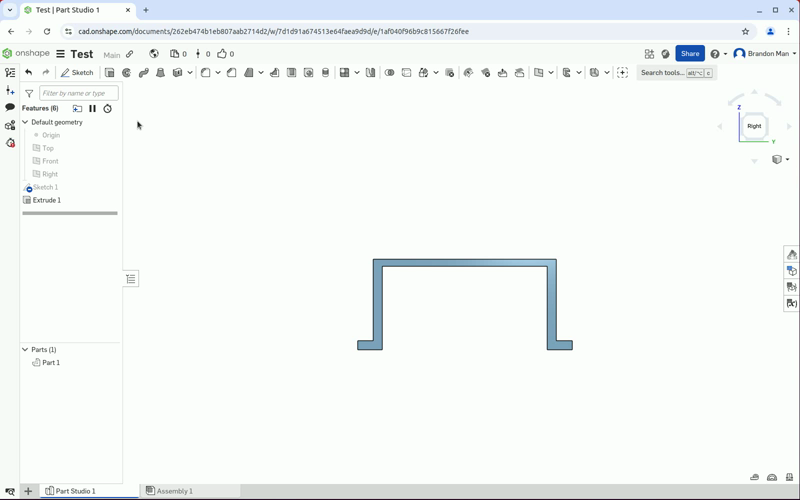
mouse_move(73, 189)
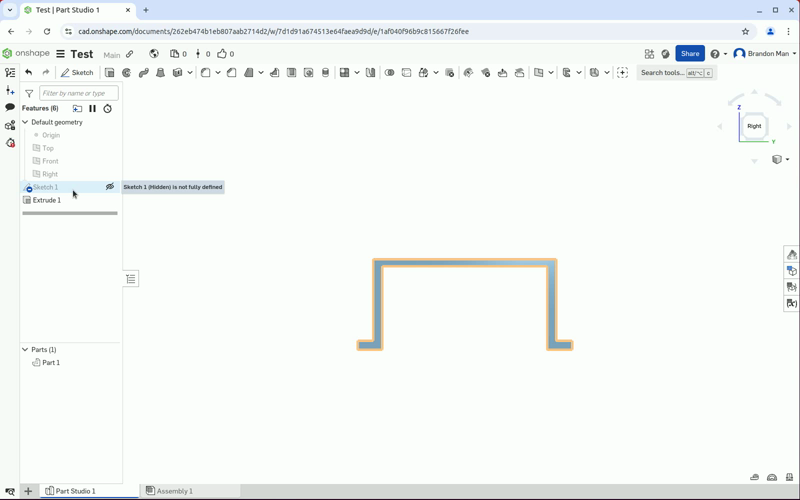
click(73, 189)
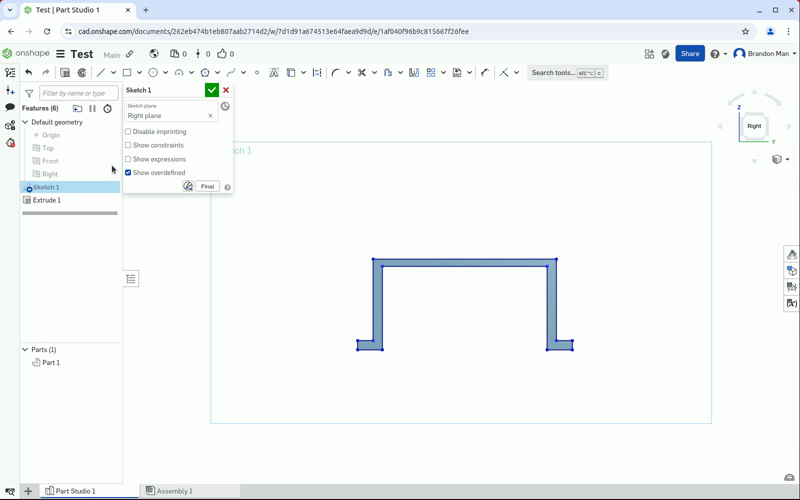
mouse_move(229, 92)
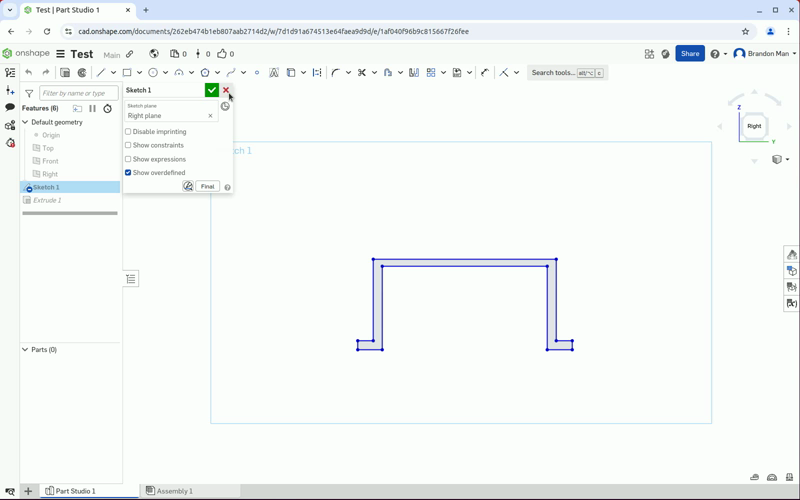
click(229, 92)
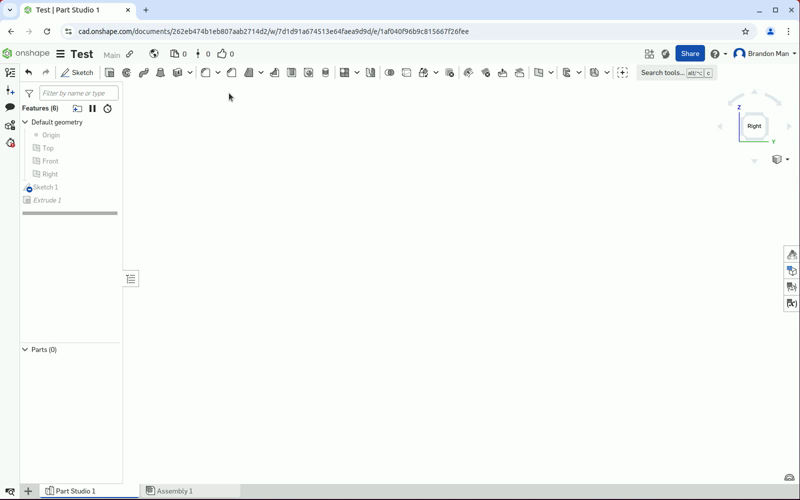
mouse_move(73, 352)
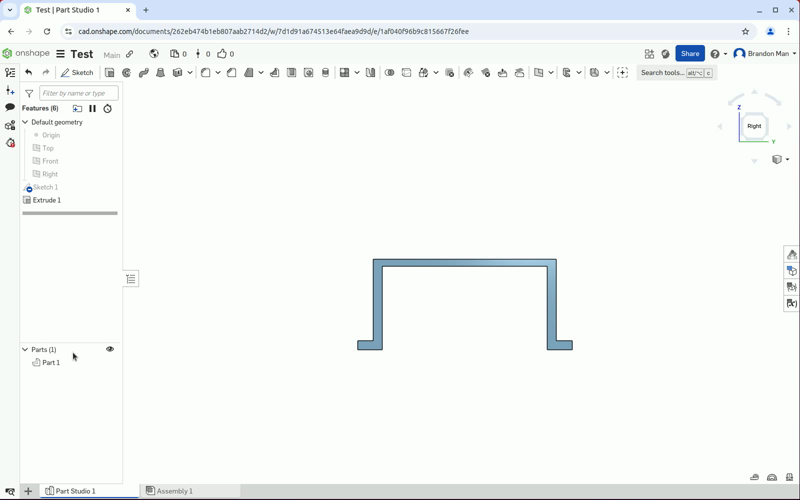
key(y)
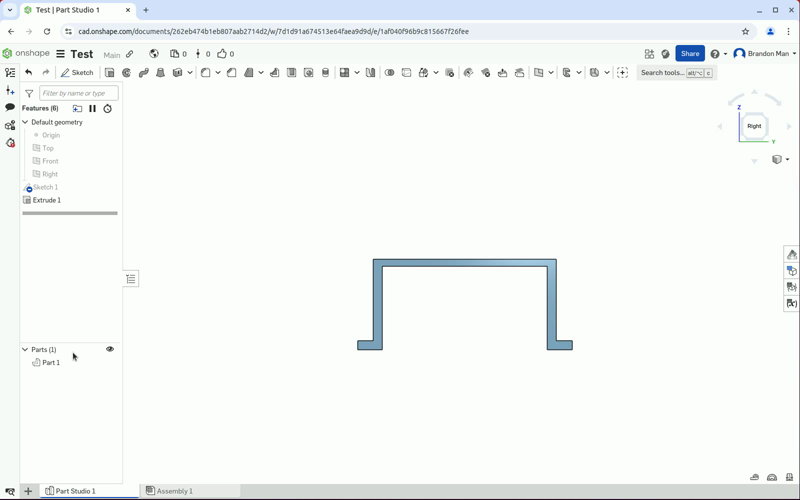
key(shift+p)
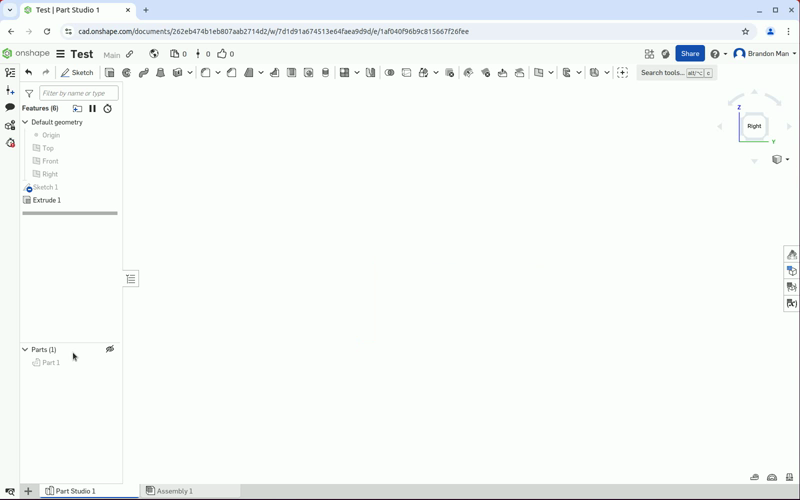
key(space)
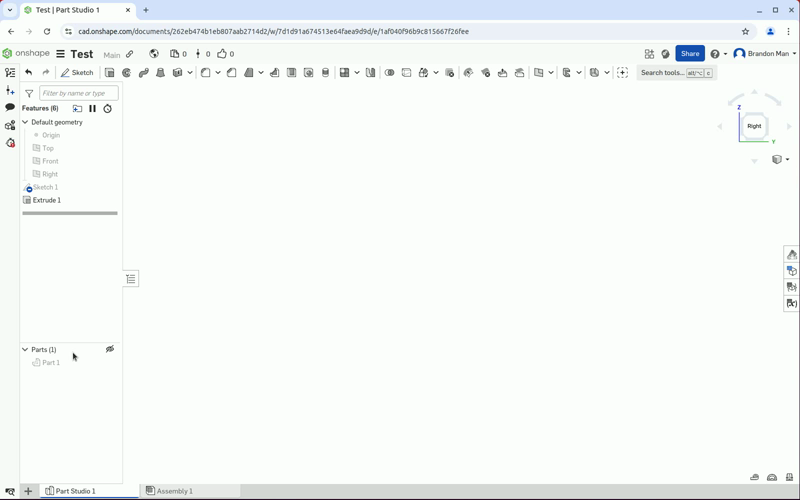
key_down(shift)
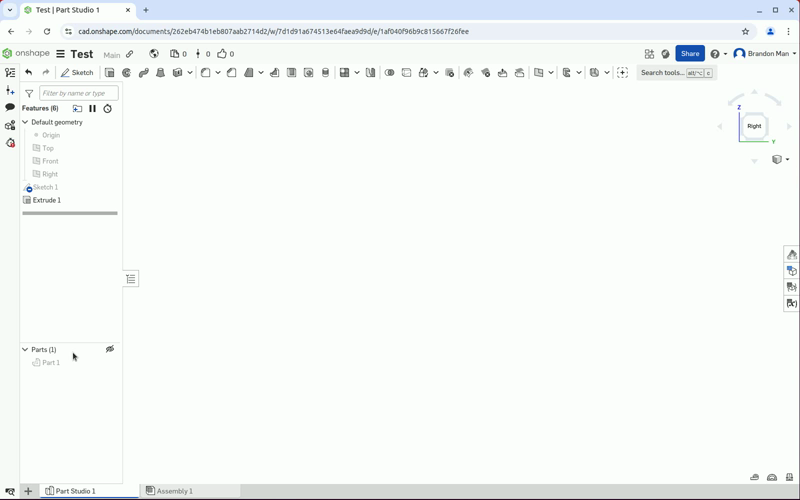
key(right)
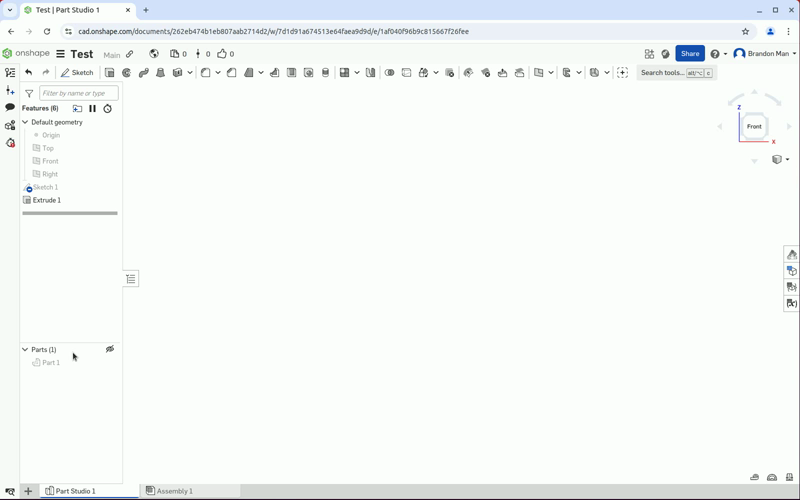
key_up(shift)
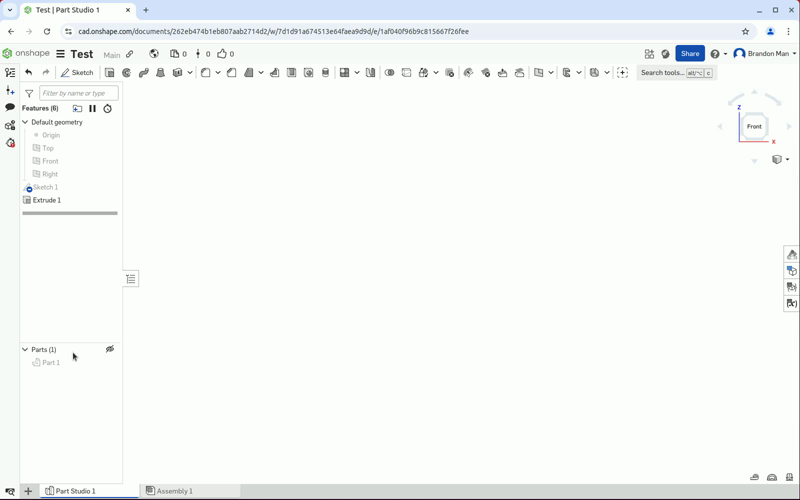
key(space)
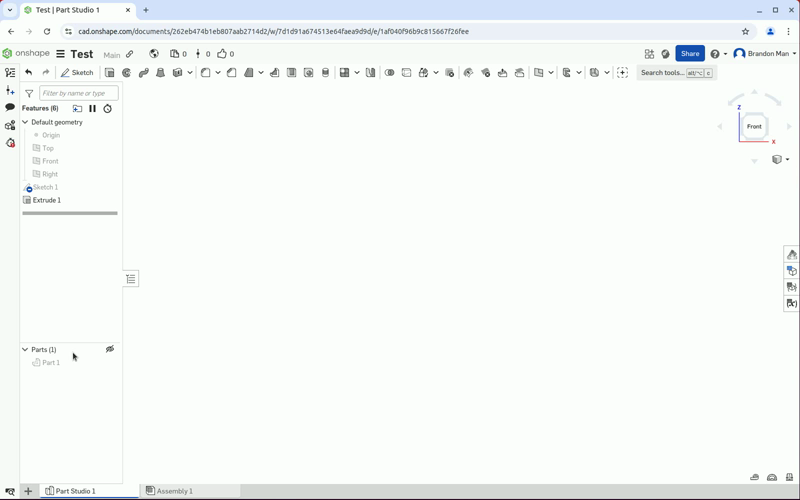
key_down(shift)
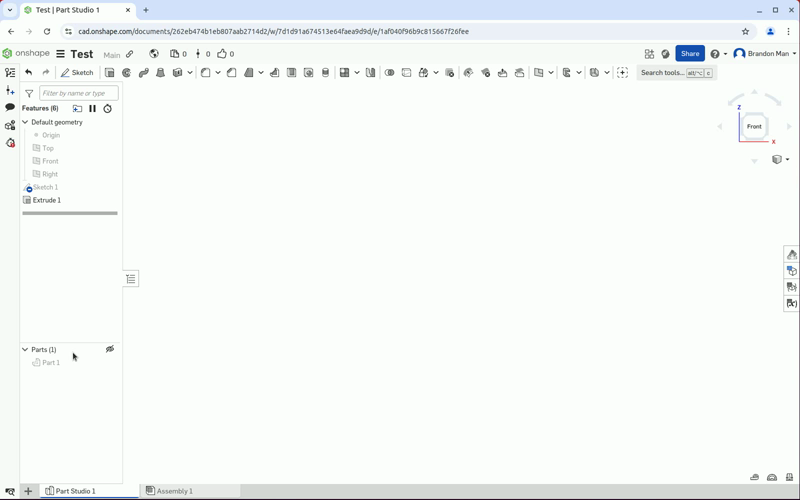
key(down)
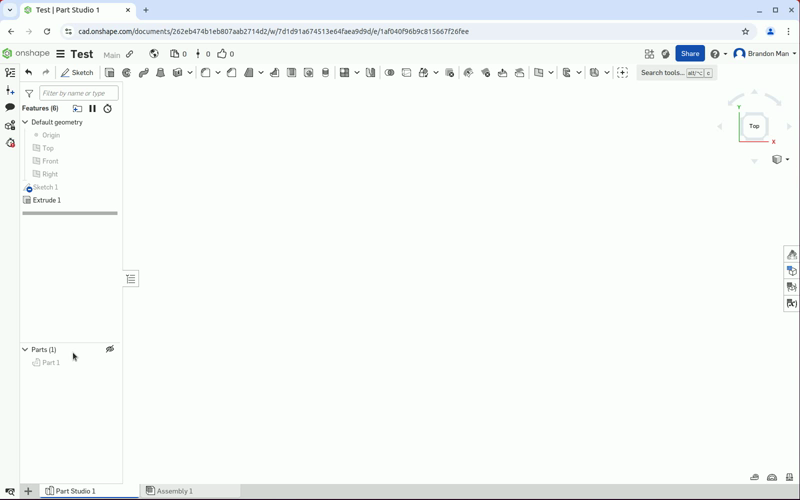
key_up(shift)
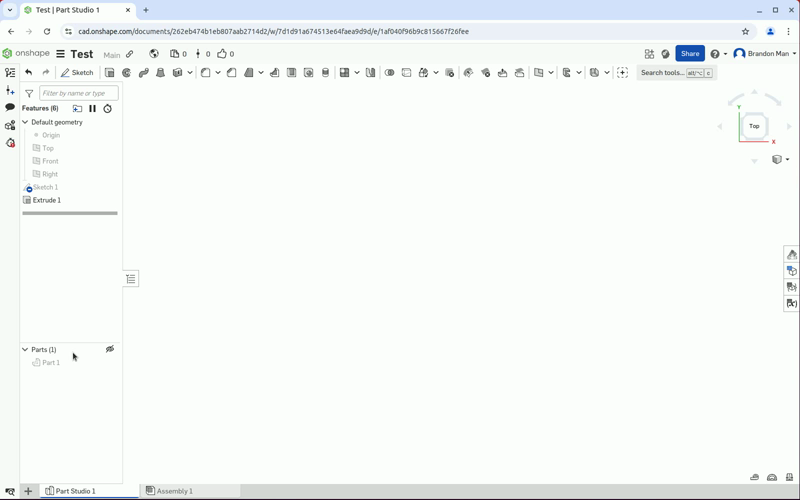
mouse_move(73, 352)
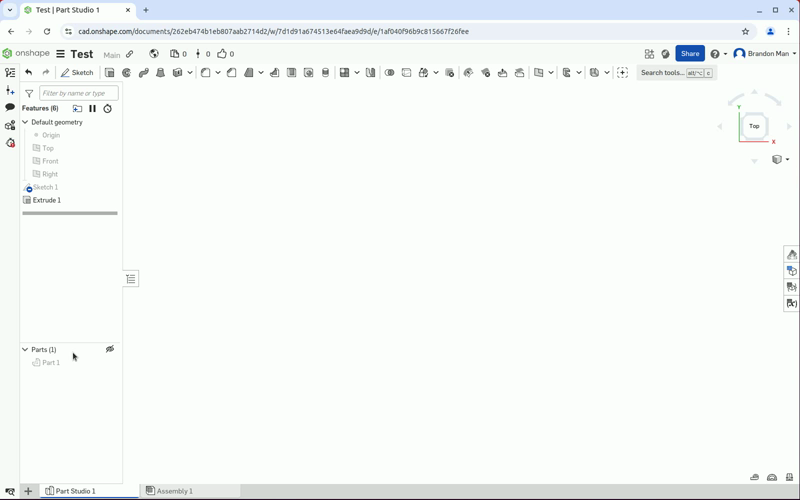
key(shift+y)
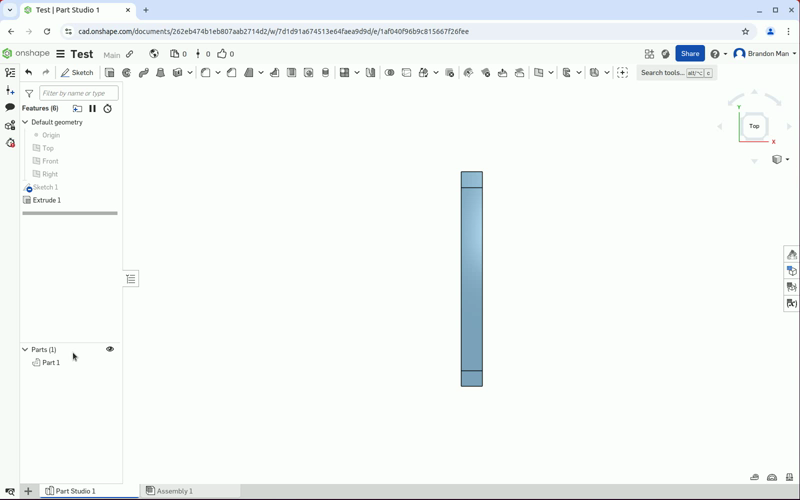
mouse_move(541, 75)
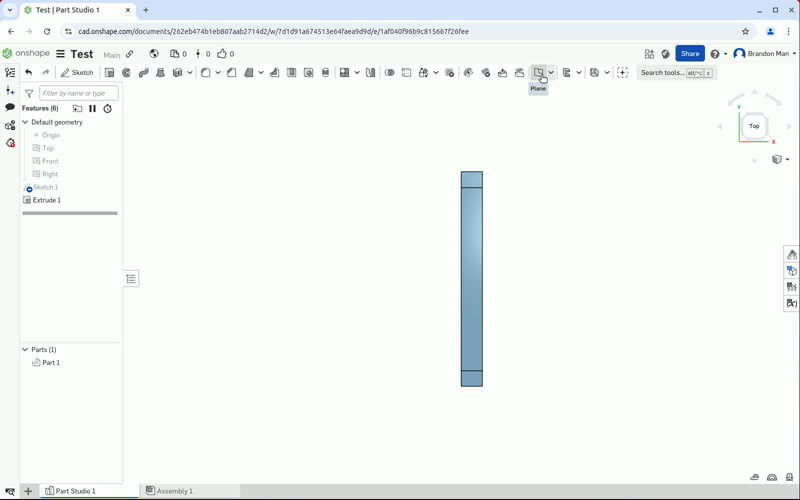
click(541, 75)
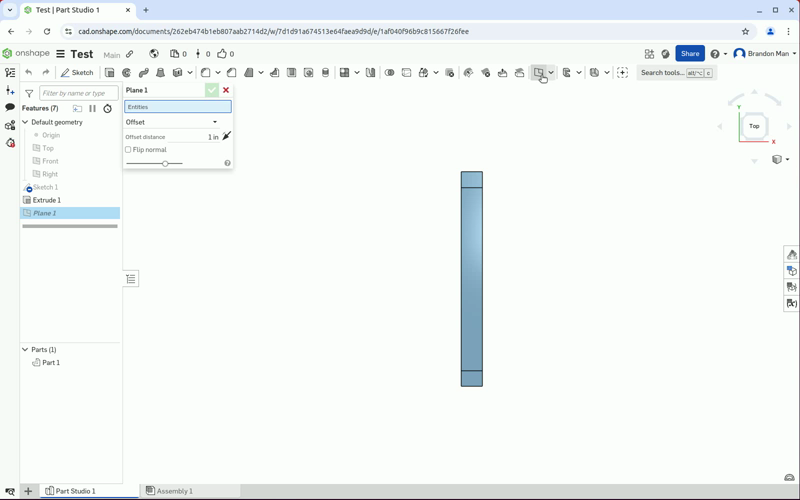
mouse_move(73, 150)
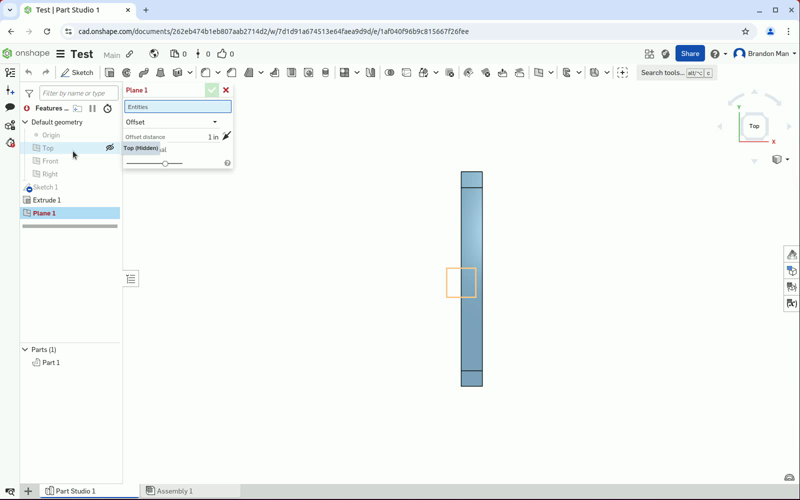
click(73, 150)
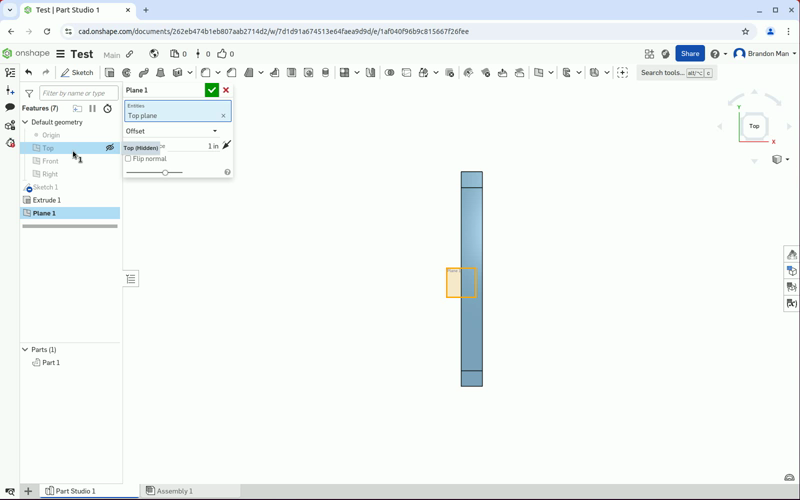
key(tab, 2)
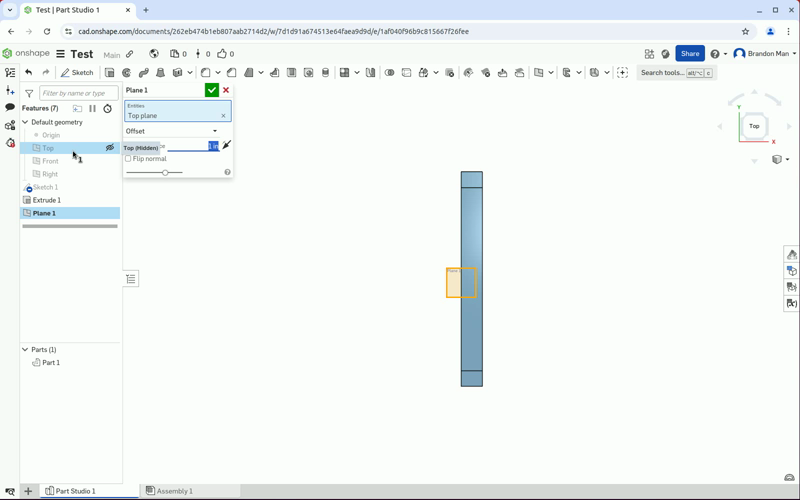
text(11.801)
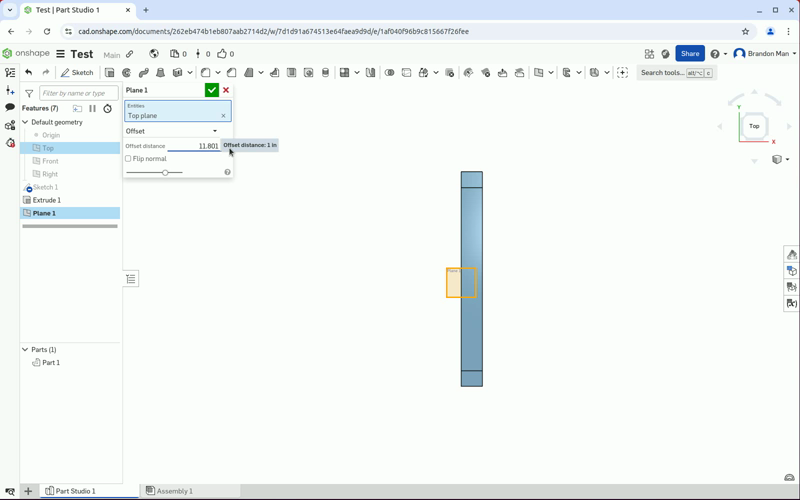
mouse_move(229, 147)
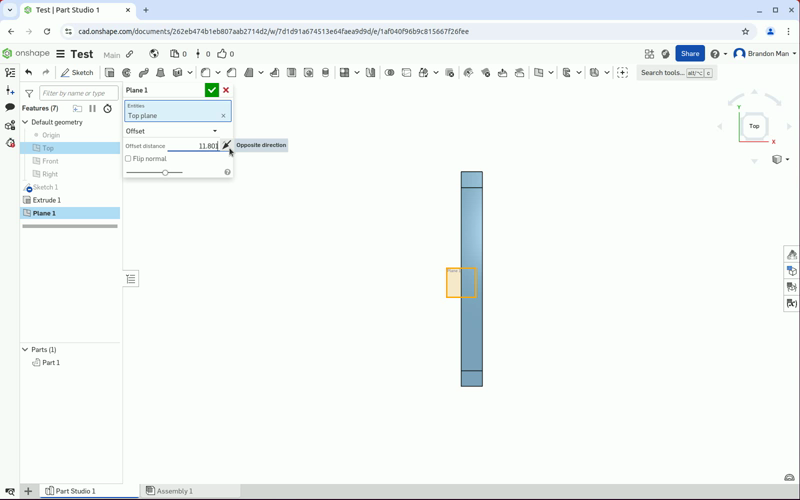
click(229, 147)
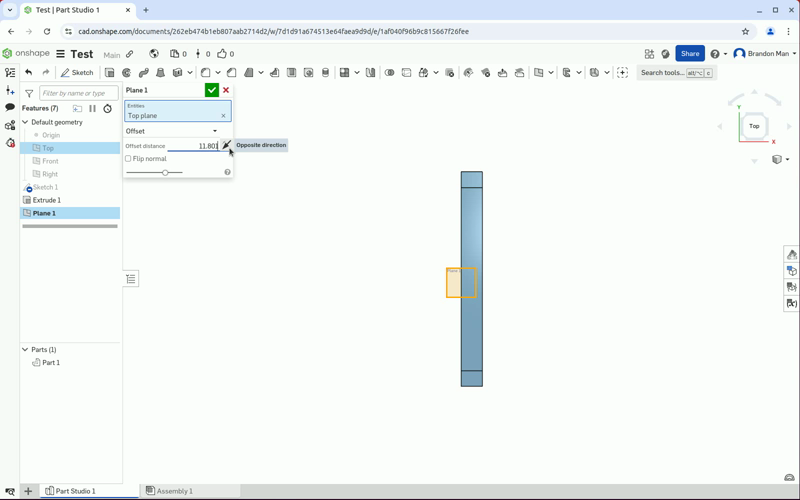
key(enter, 2)
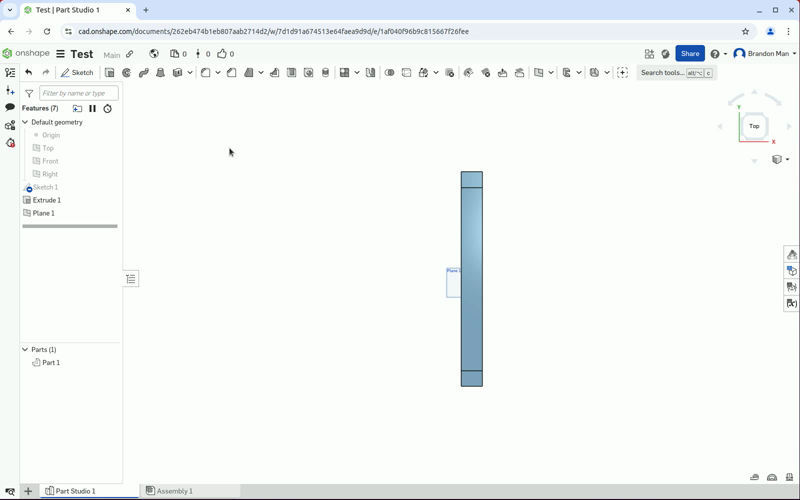
key(shift+s)
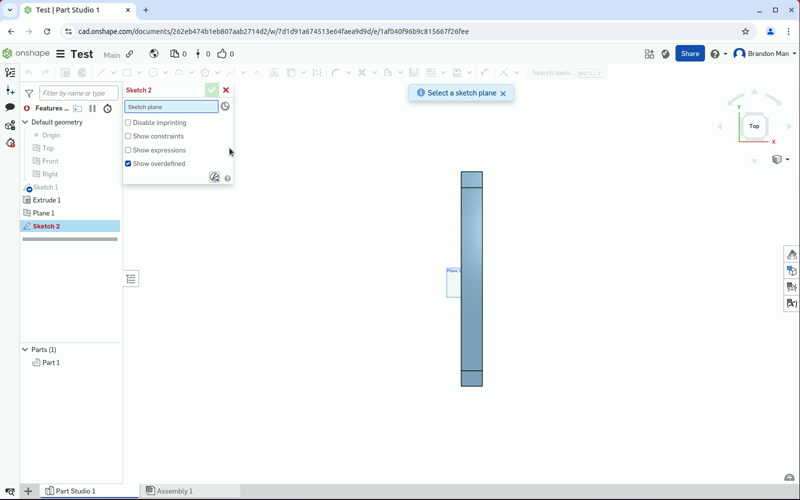
mouse_move(73, 215)
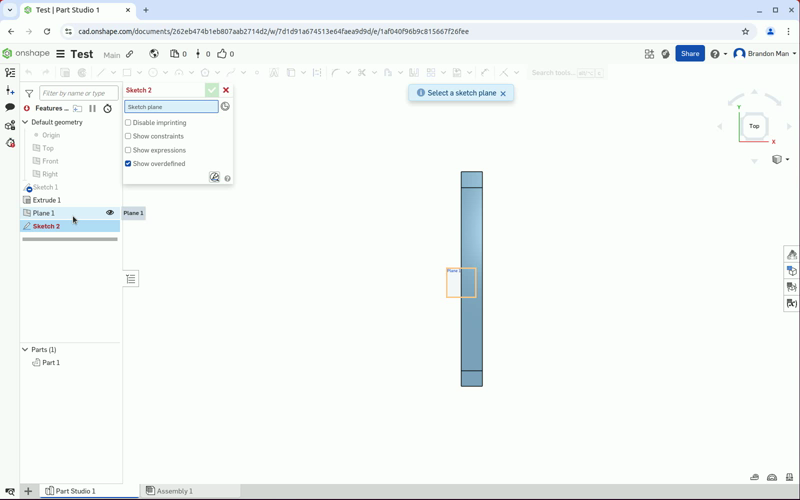
click(73, 215)
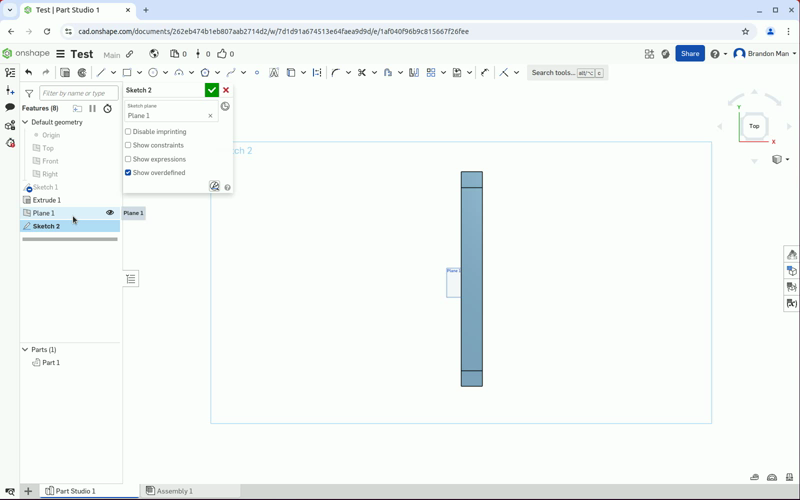
mouse_move(73, 352)
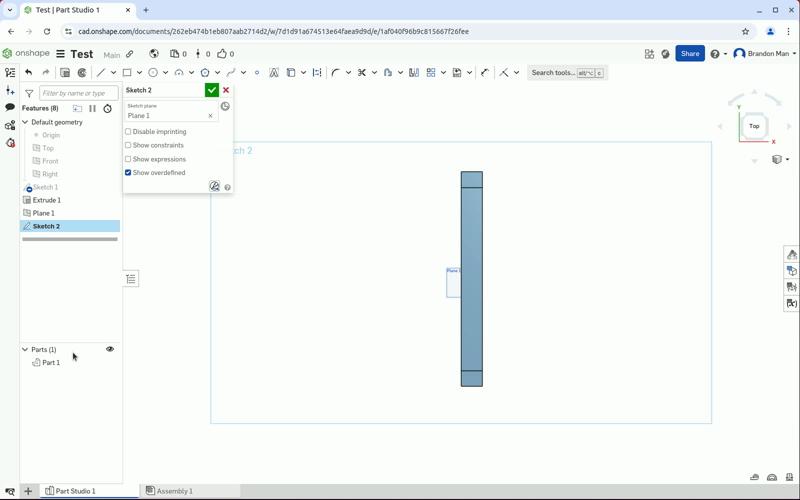
key(y)
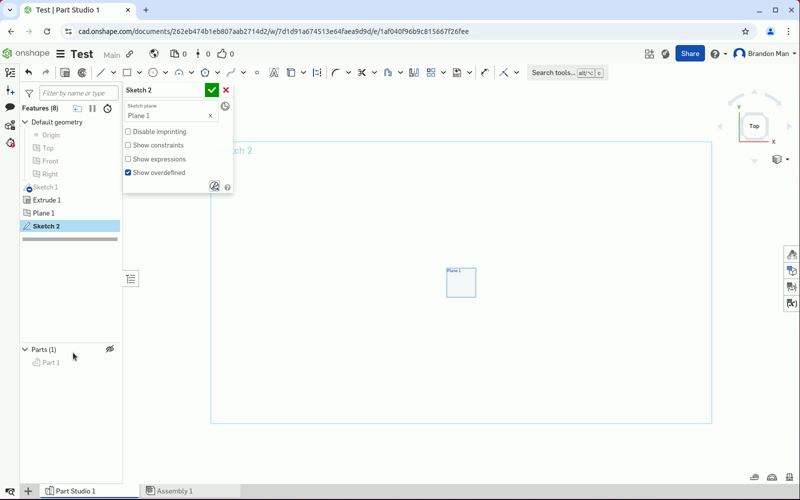
key(c)
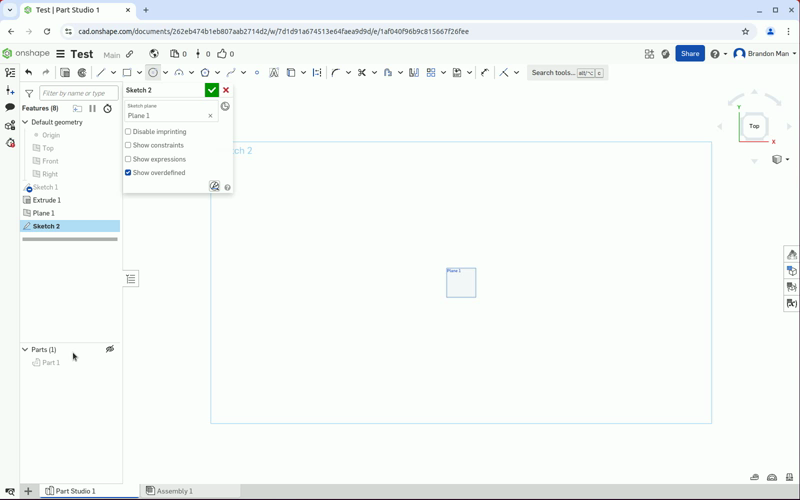
key_down(shift)
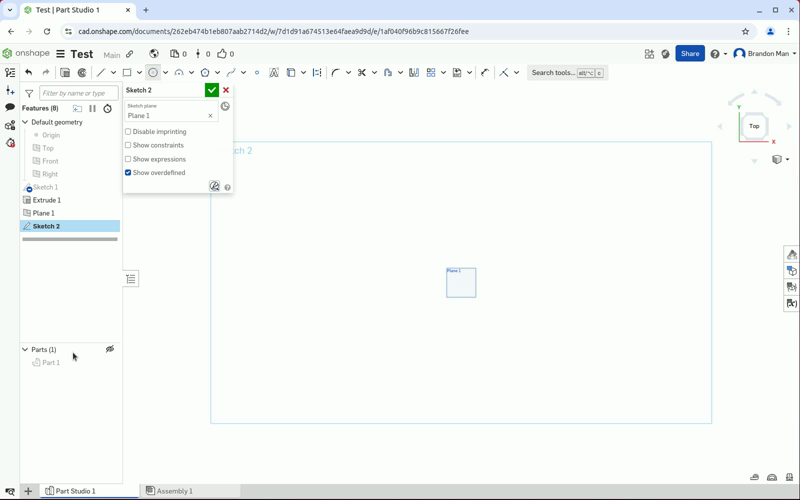
mouse_move(471, 178)
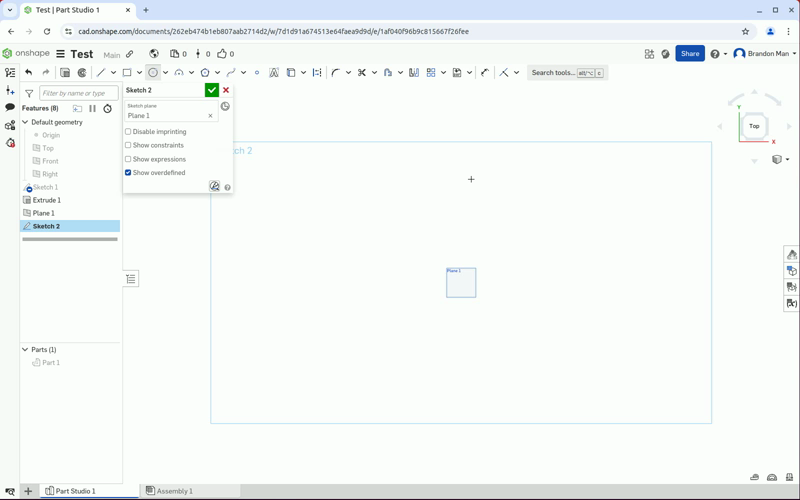
click(471, 178)
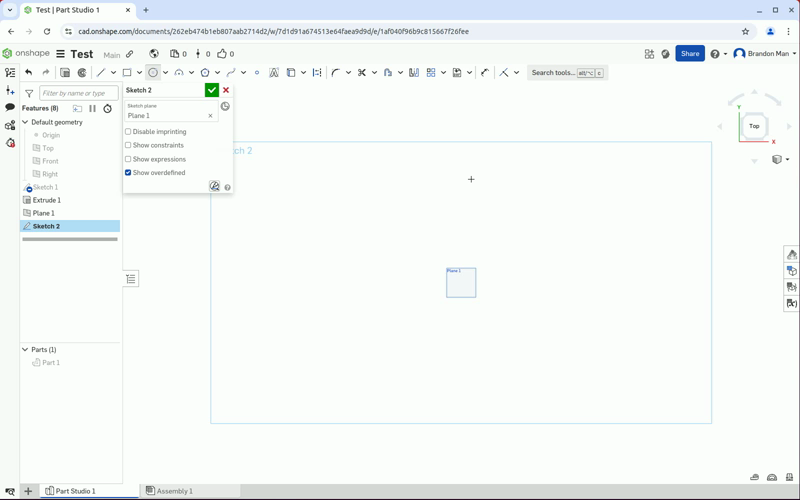
key_up(shift)
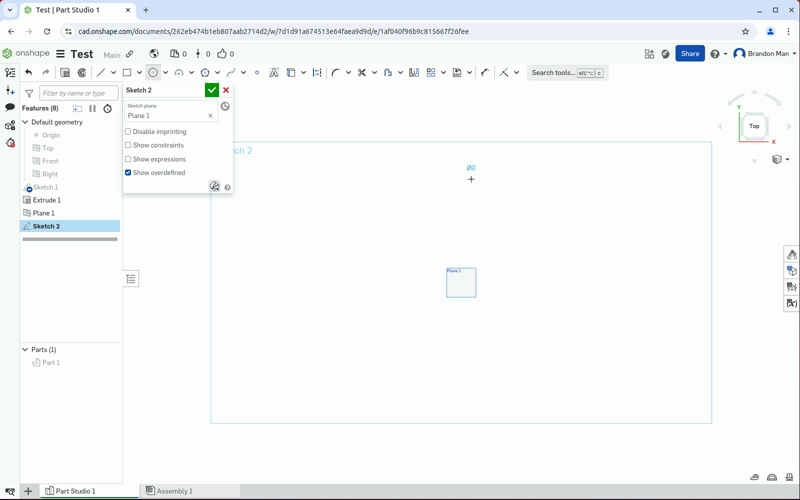
mouse_move(476, 178)
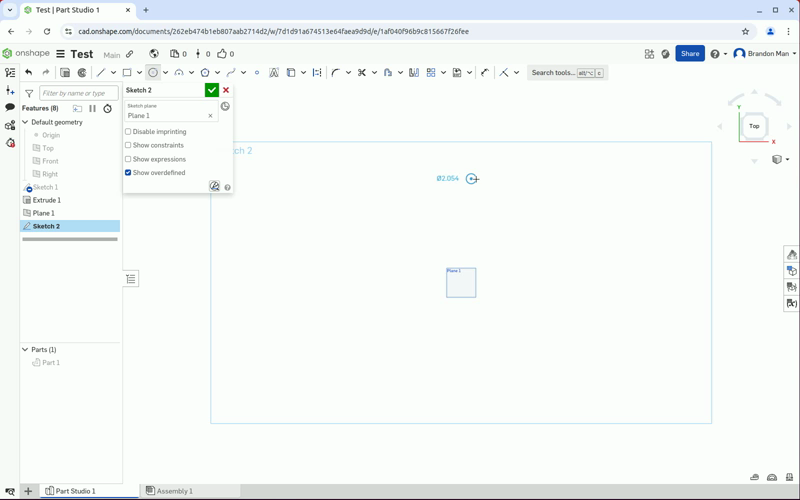
click(476, 178)
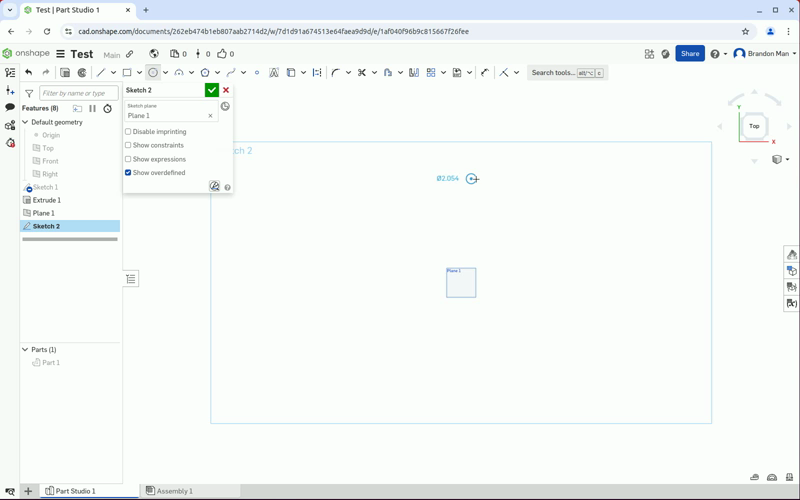
key(esc)
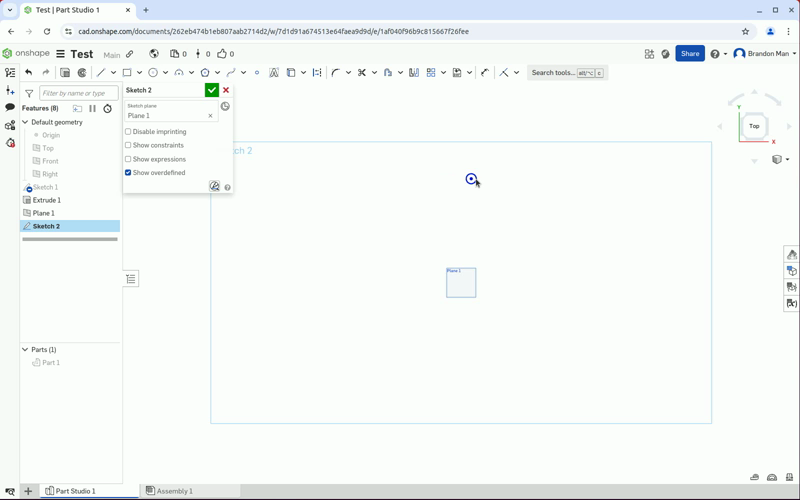
mouse_move(472, 182)
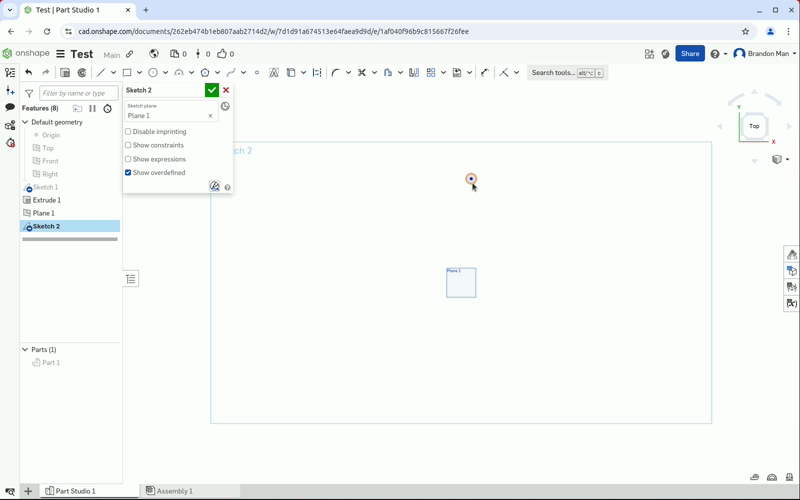
scroll(6)
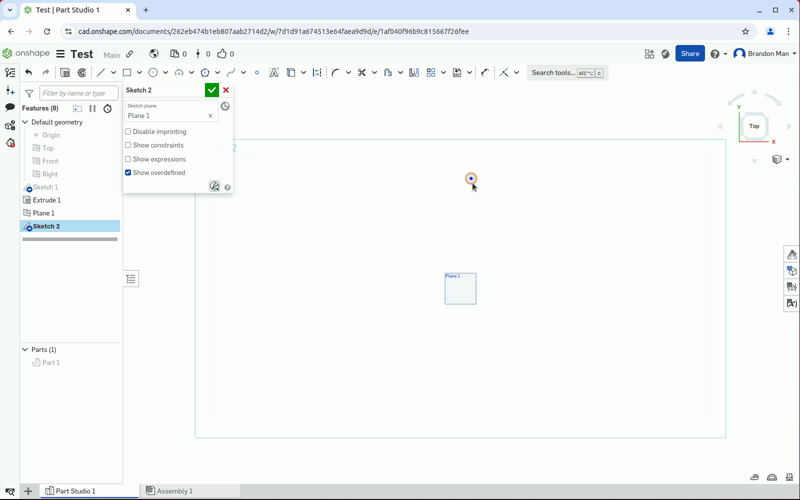
scroll(6)
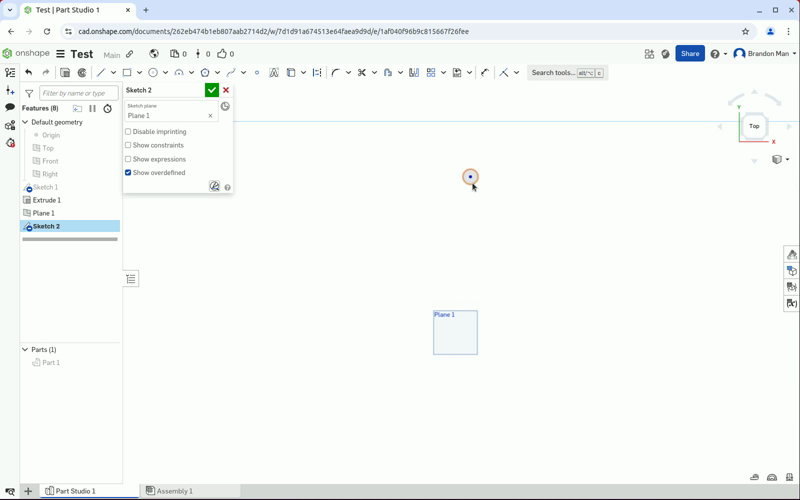
scroll(6)
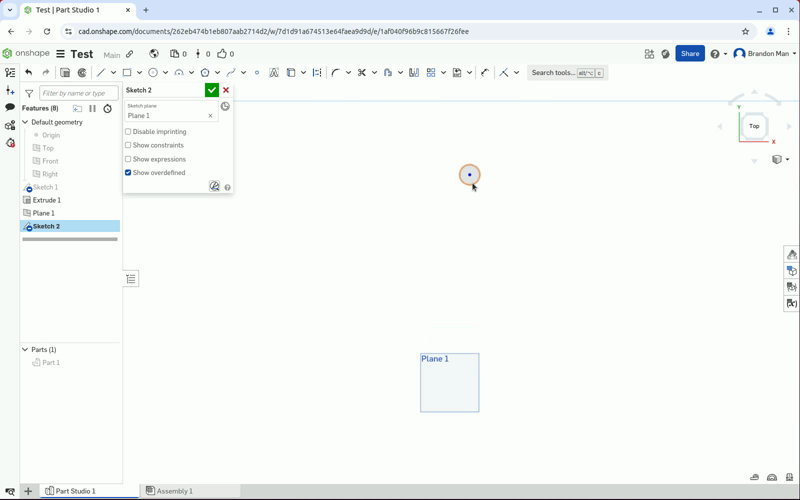
scroll(6)
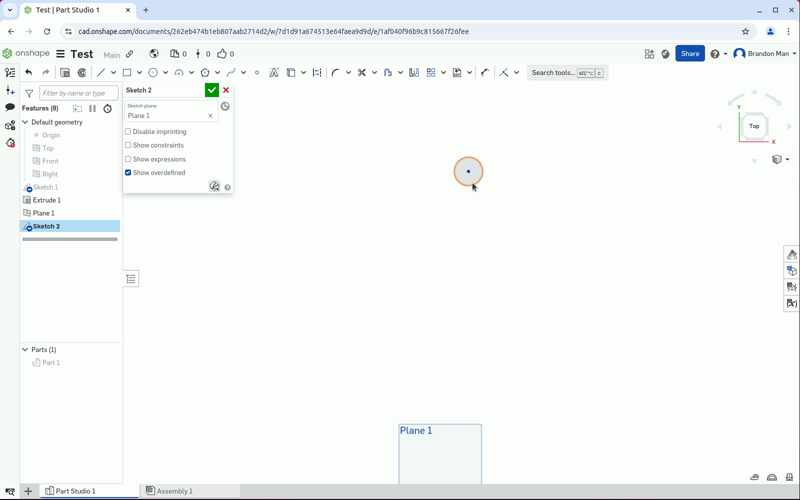
scroll(6)
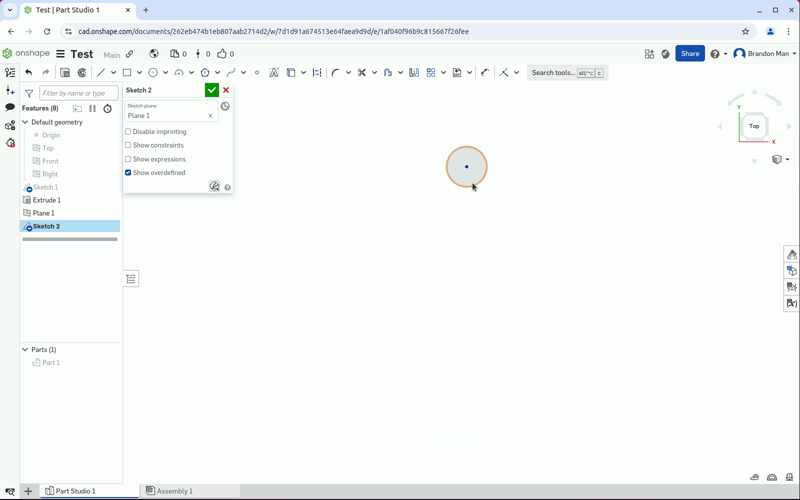
scroll(6)
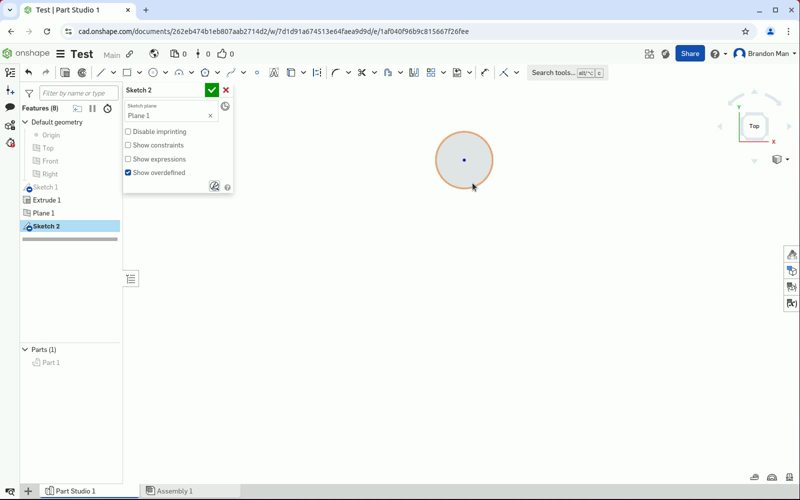
scroll(6)
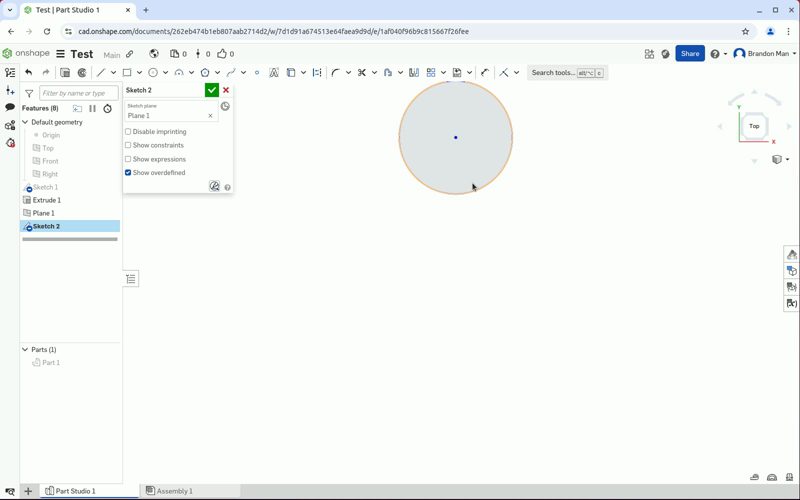
click(472, 182)
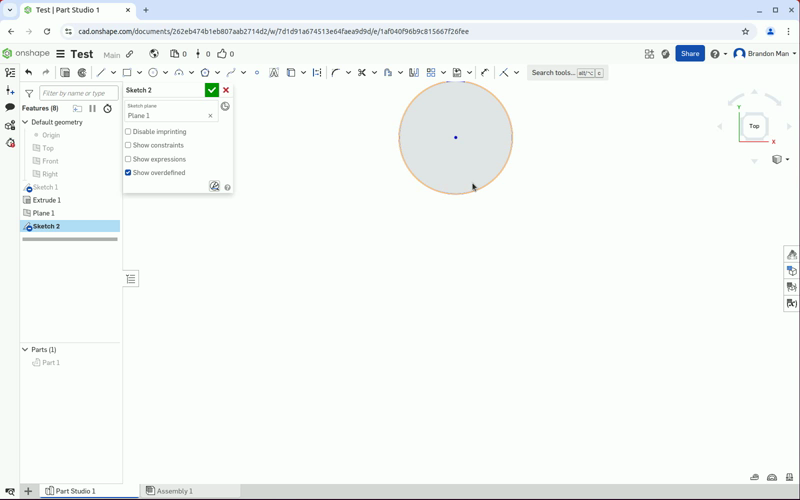
scroll(-6)
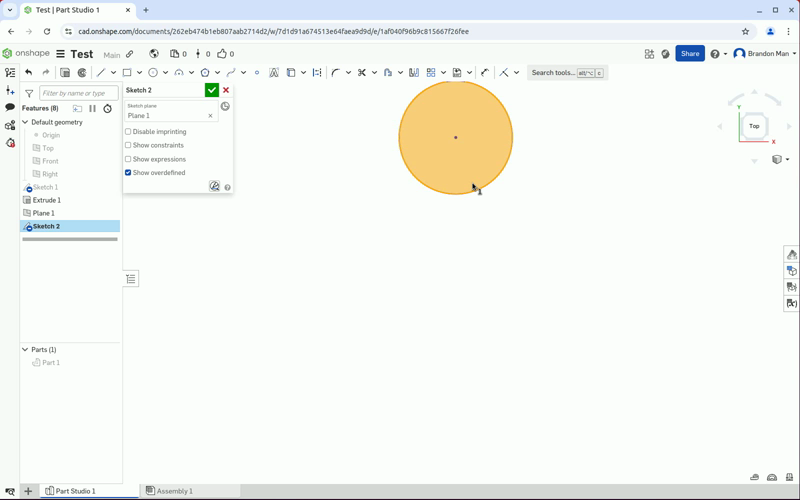
scroll(-6)
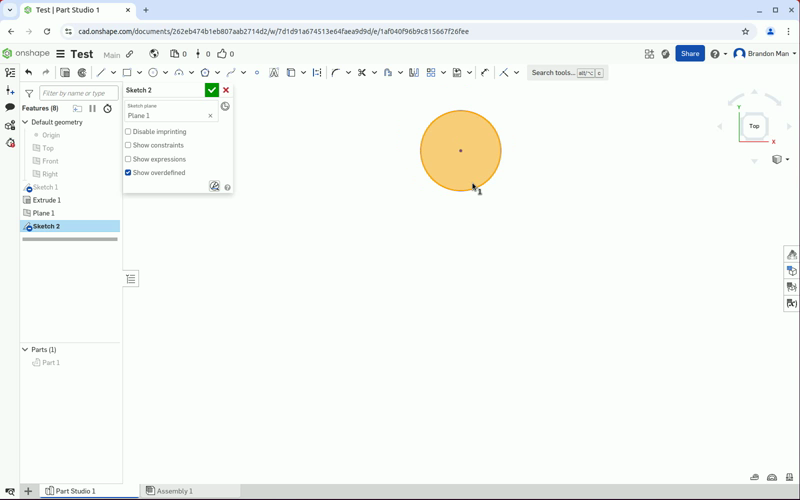
scroll(-6)
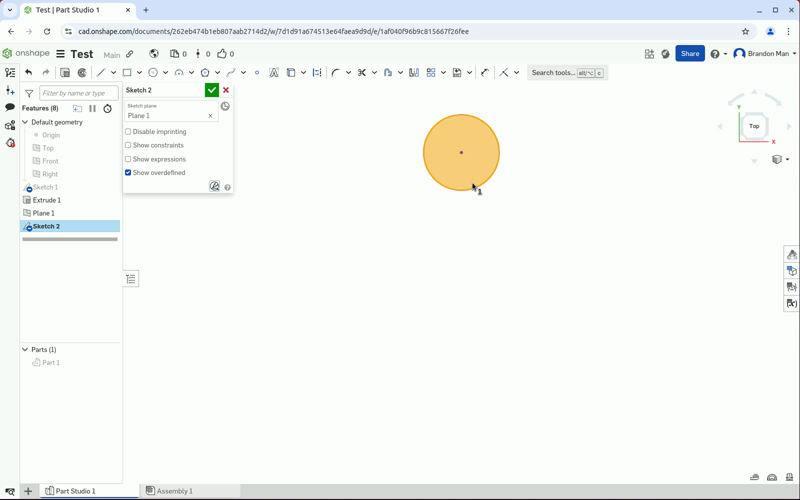
scroll(-6)
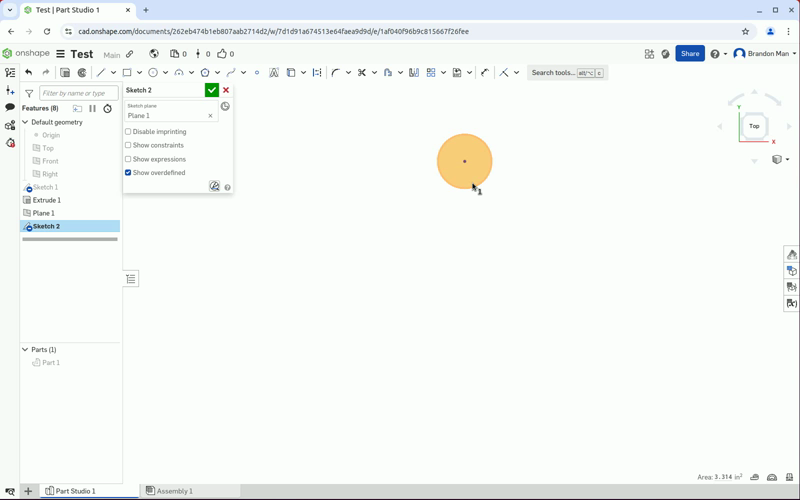
scroll(-6)
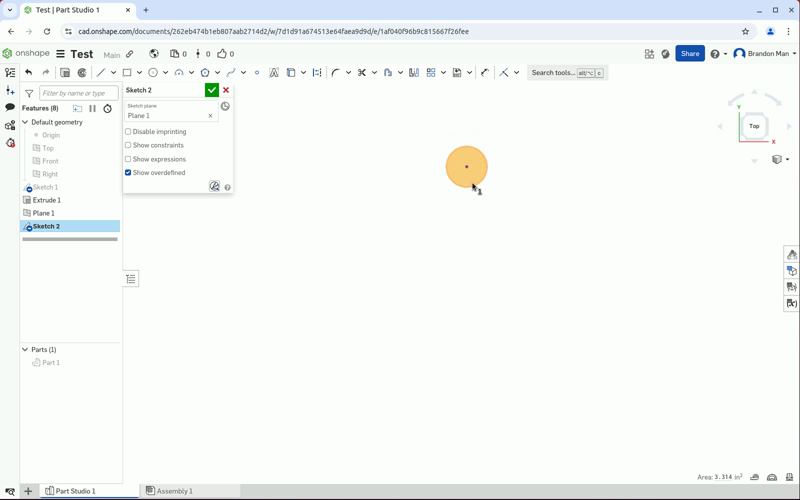
scroll(-6)
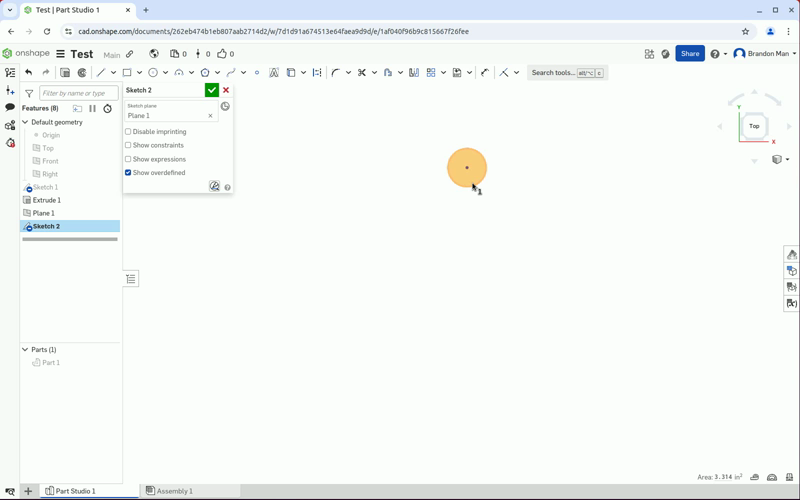
scroll(-6)
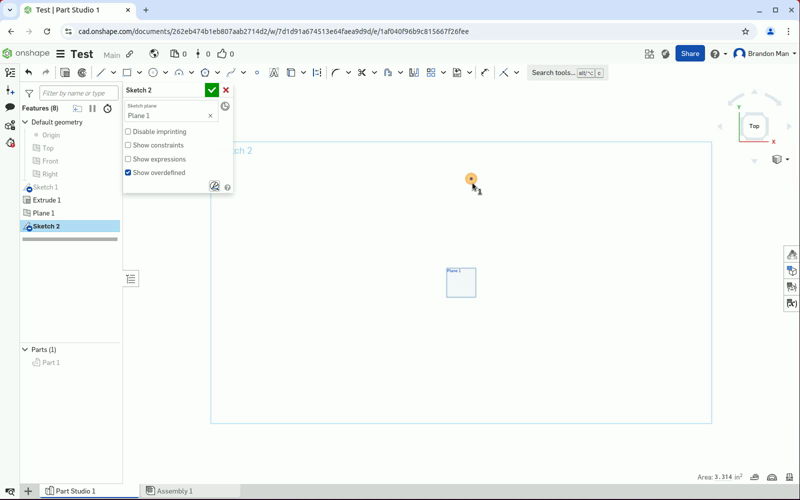
mouse_move(73, 352)
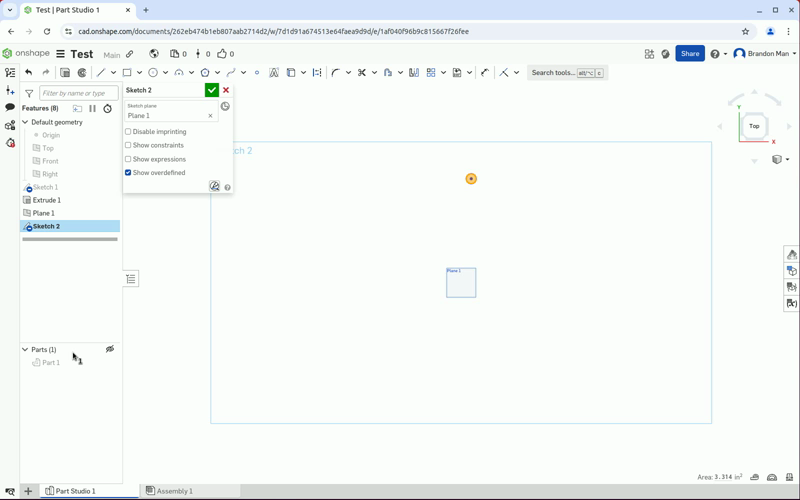
key(shift+y)
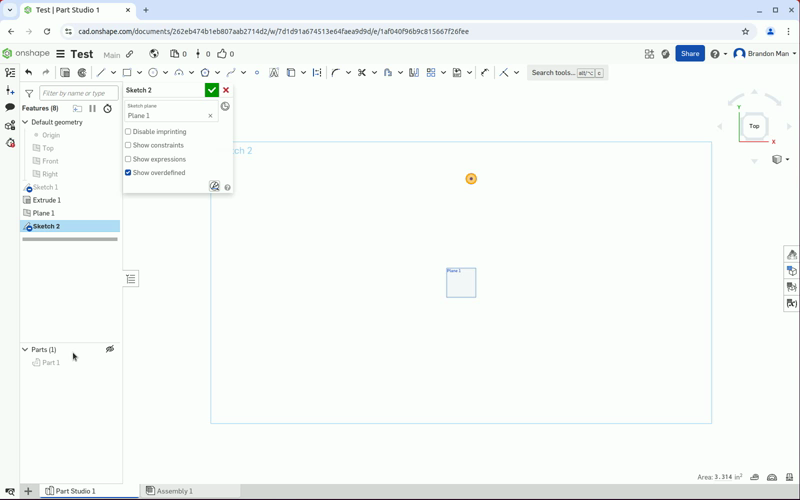
key(shift+e)
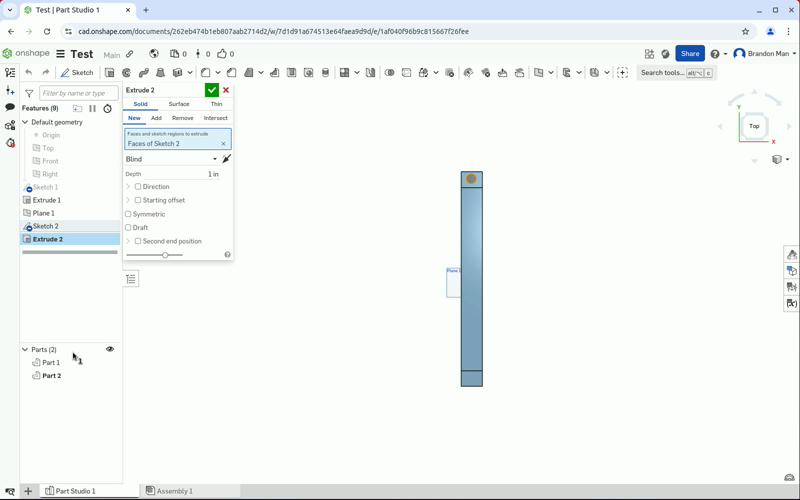
mouse_move(143, 106)
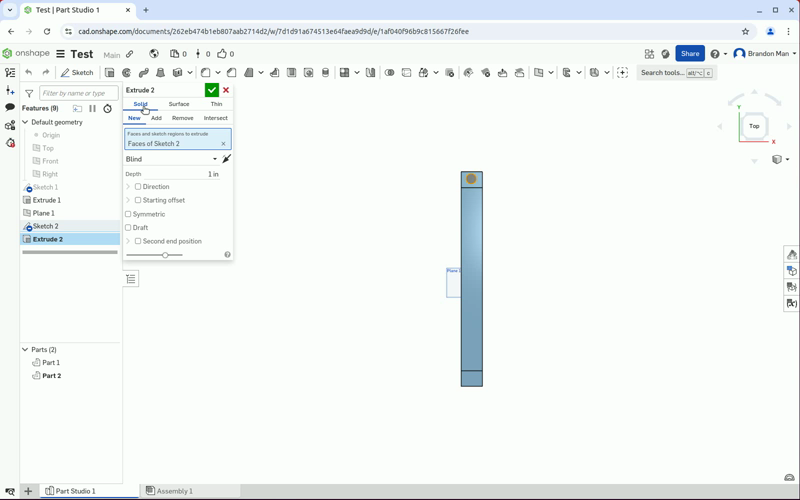
click(143, 106)
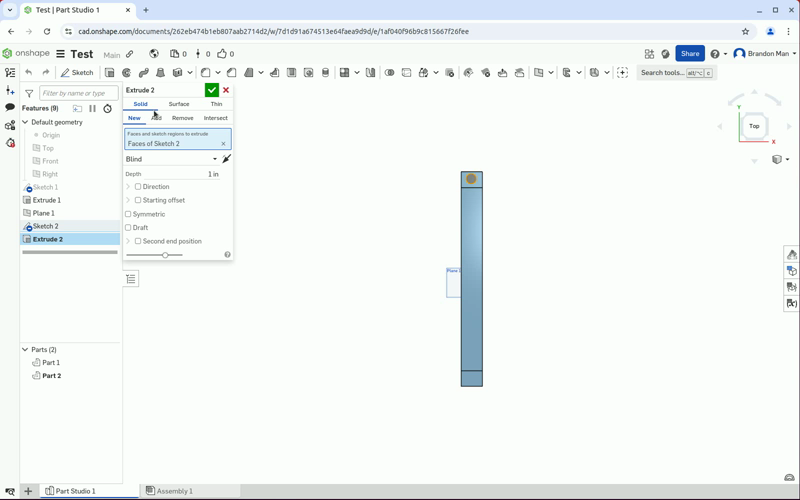
mouse_move(186, 120)
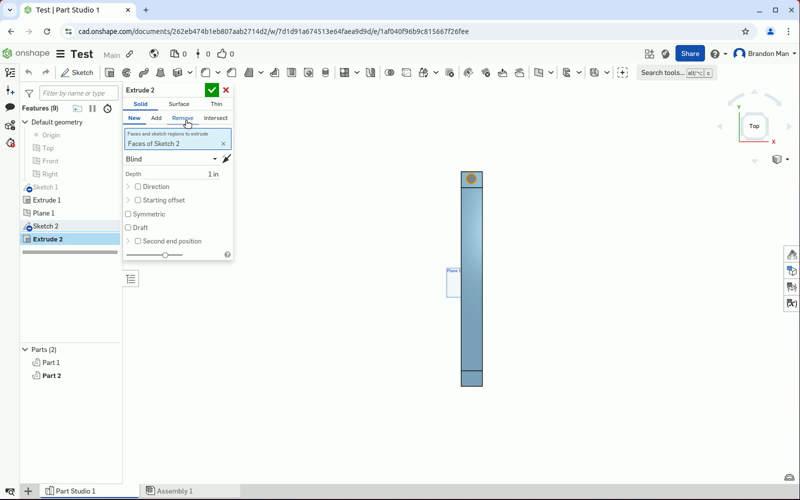
click(186, 120)
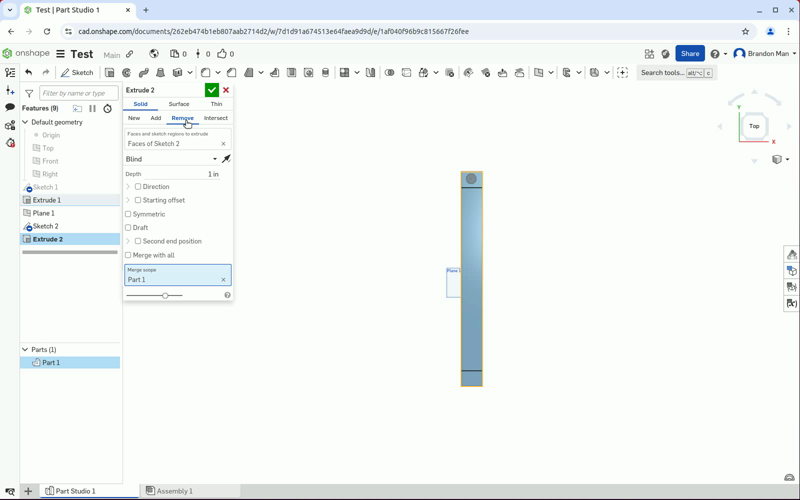
key(tab, 4)
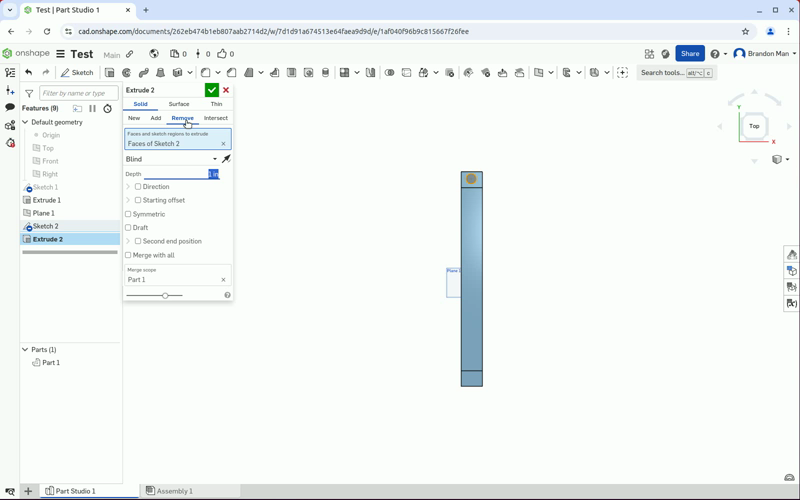
text(10.832)
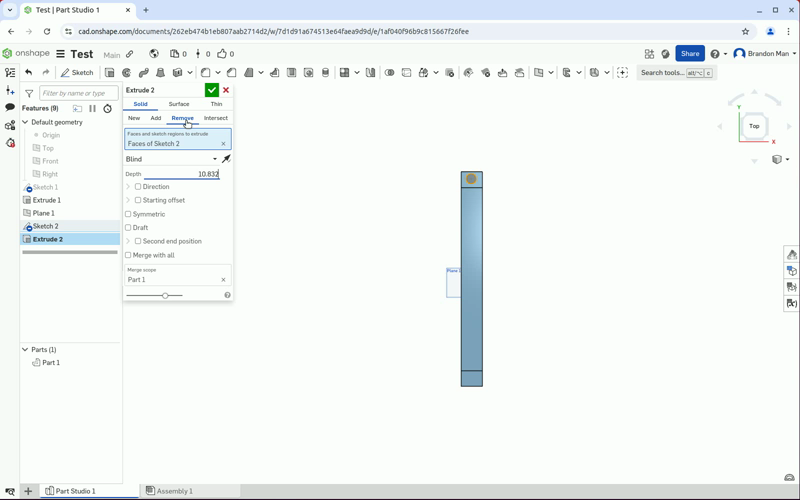
key(tab, 6)
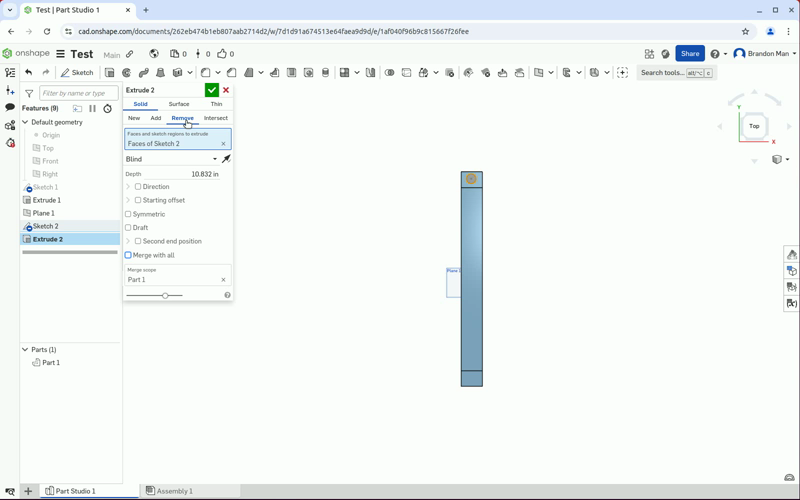
key(space)
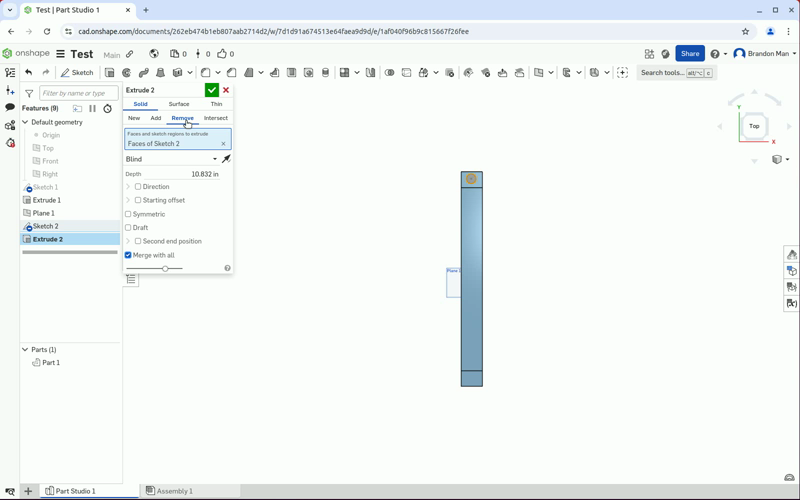
key(enter)
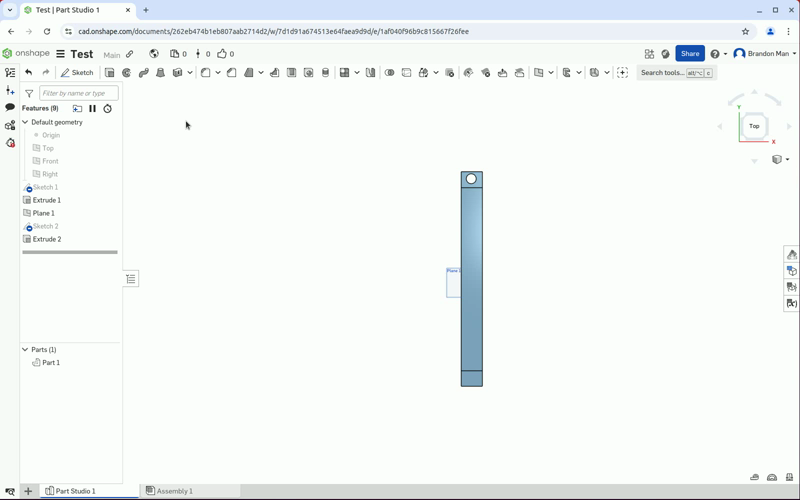
key(shift+h)
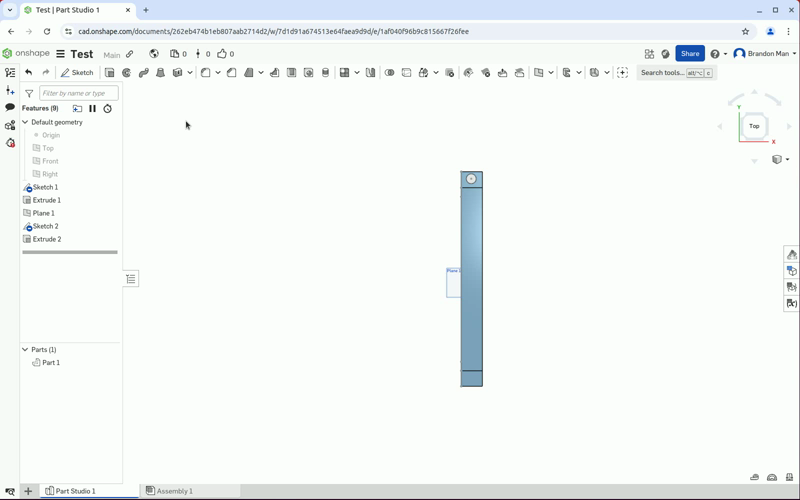
key(shift+h)
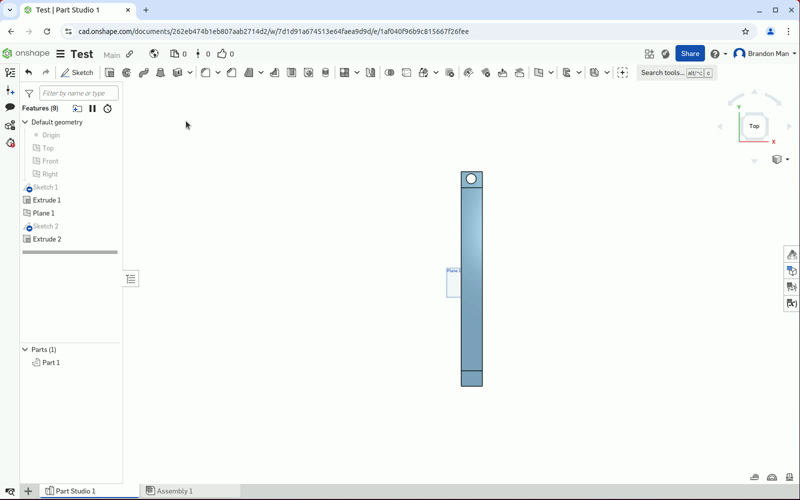
mouse_move(73, 189)
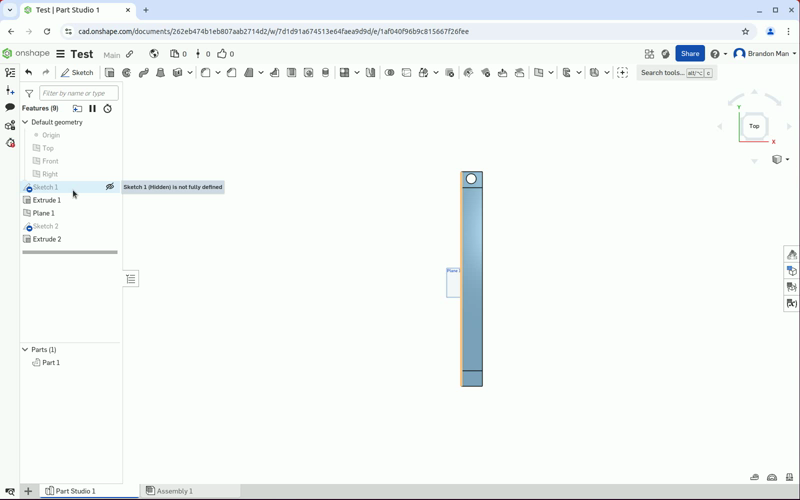
click(73, 189)
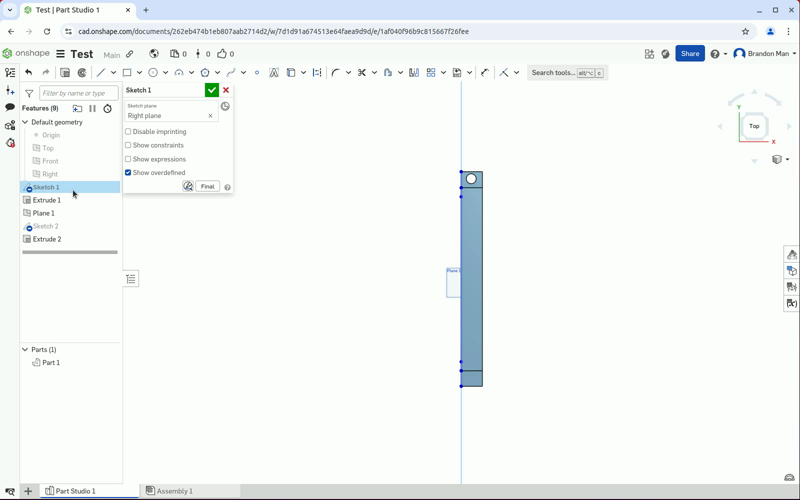
mouse_move(229, 92)
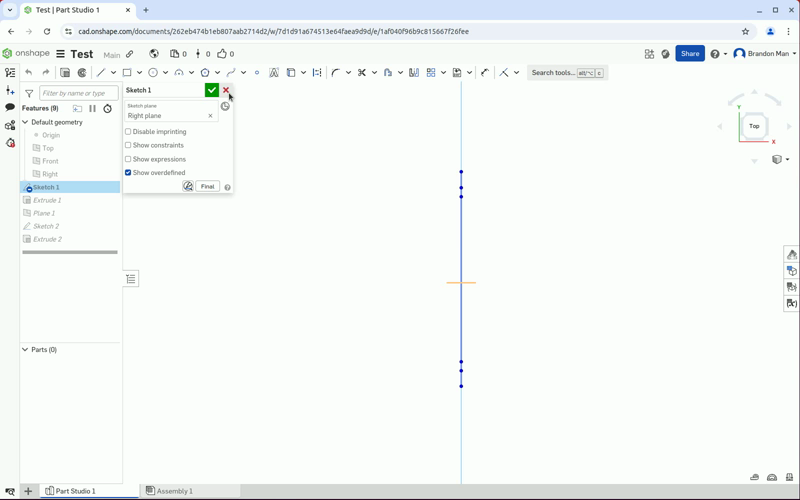
click(229, 92)
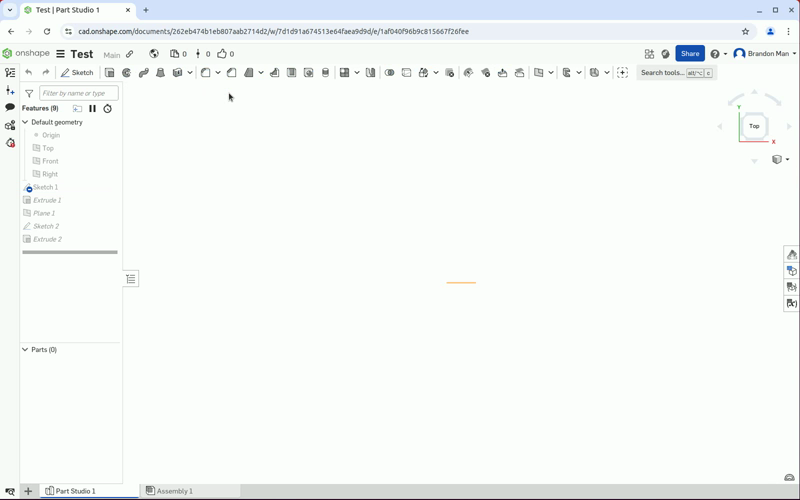
key(shift+s)
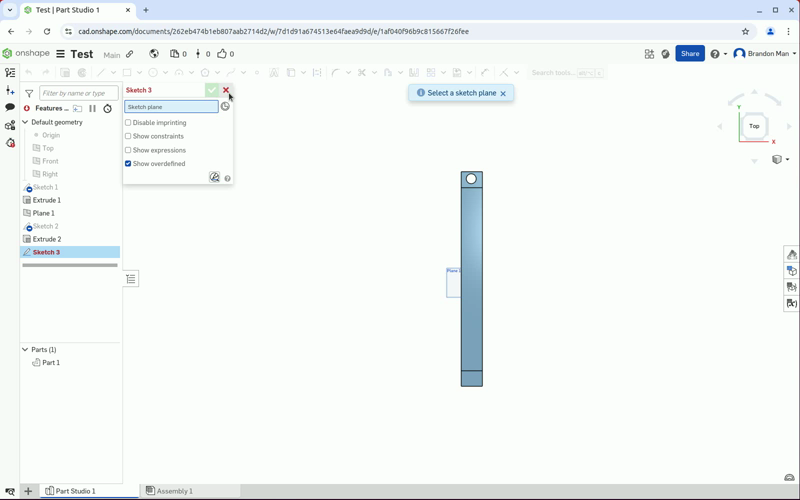
mouse_move(73, 215)
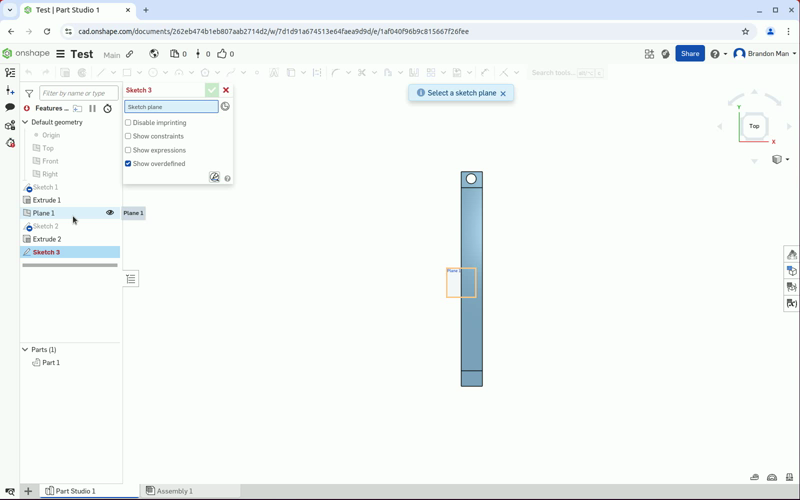
click(73, 215)
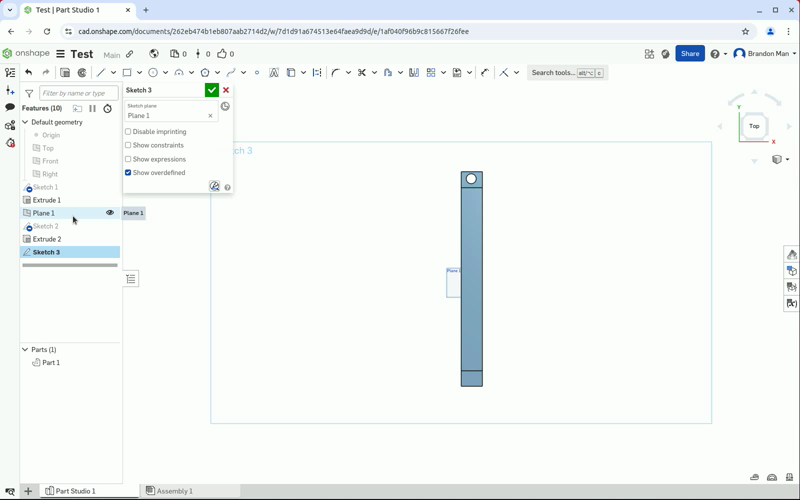
mouse_move(73, 352)
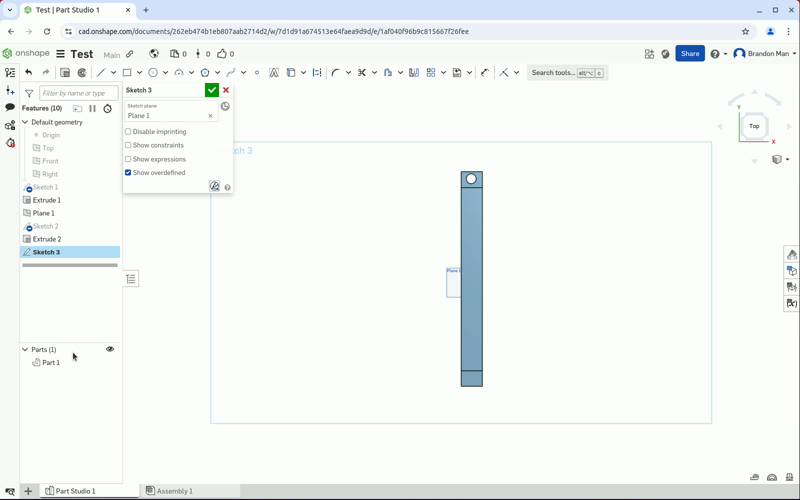
key(y)
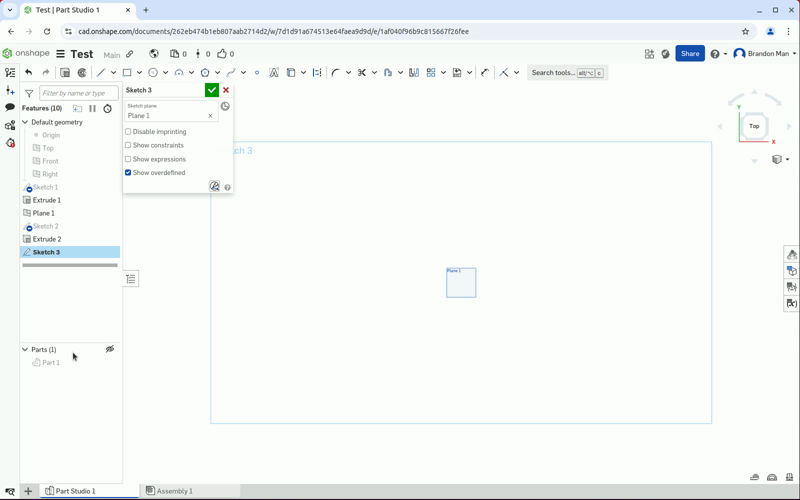
key(c)
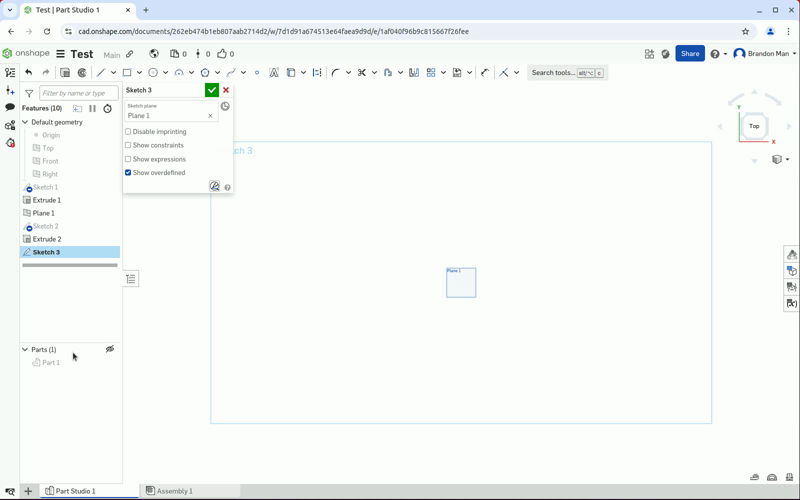
key_down(shift)
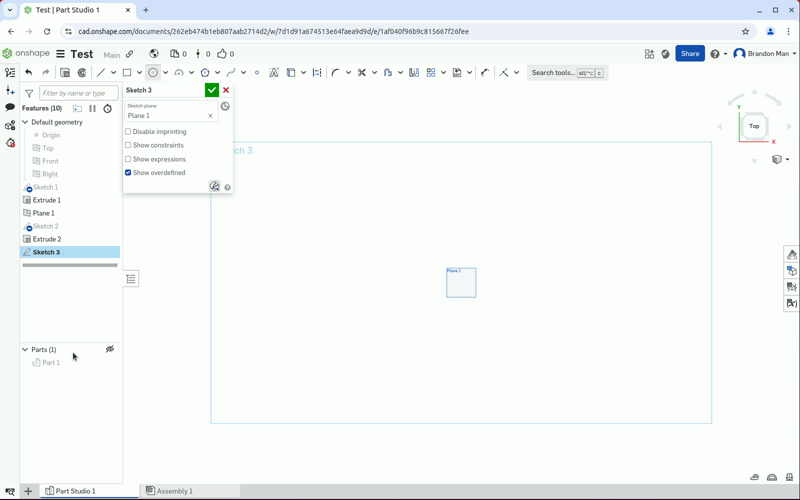
mouse_move(471, 378)
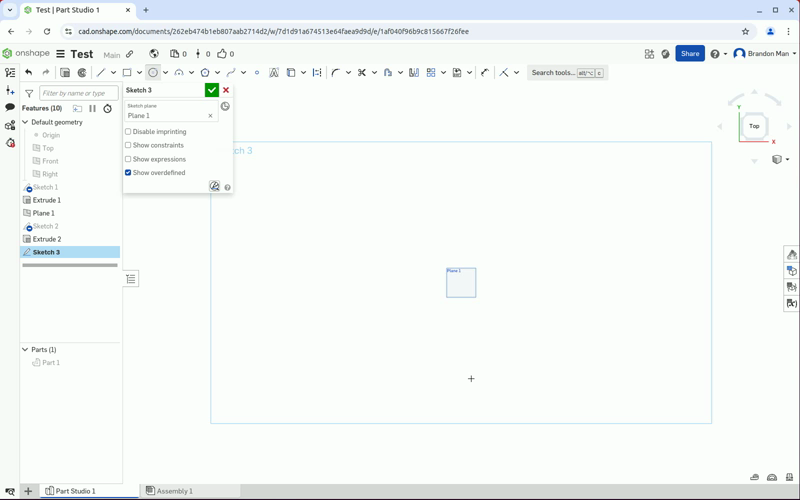
click(471, 378)
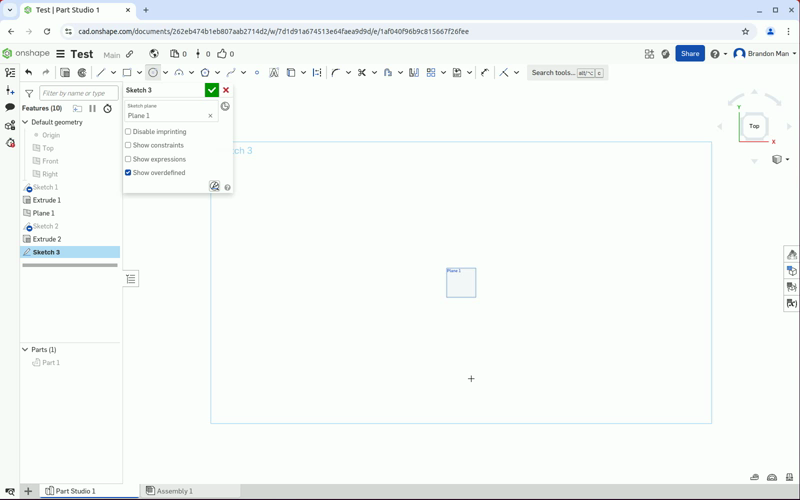
key_up(shift)
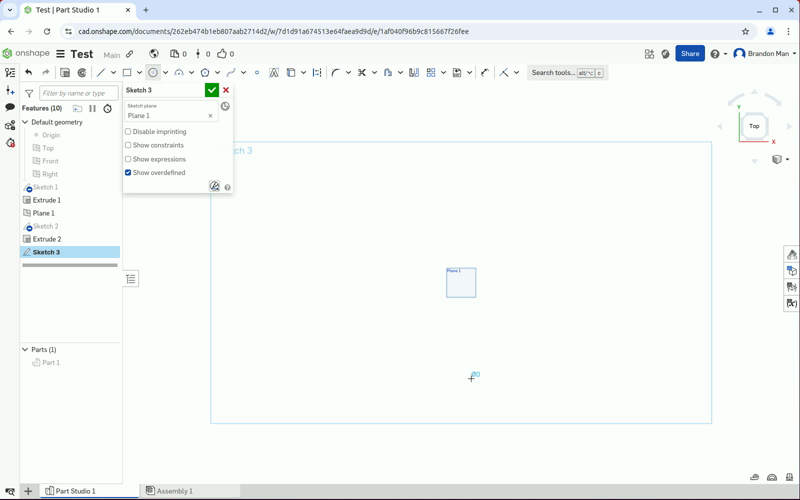
mouse_move(476, 378)
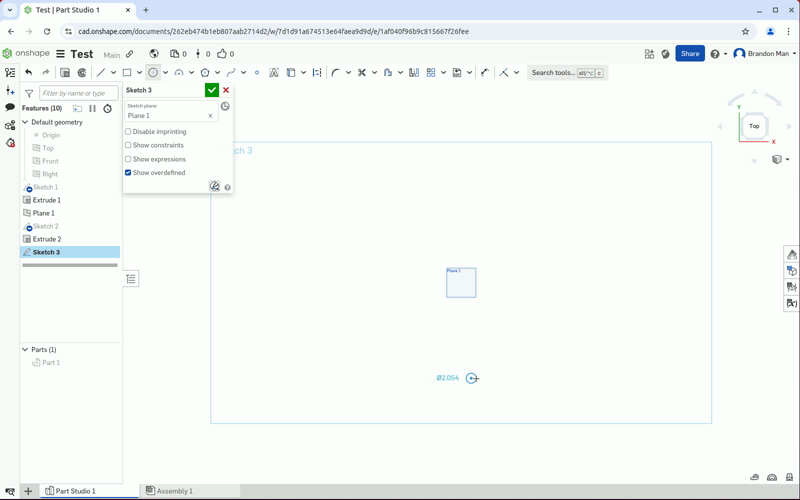
click(476, 378)
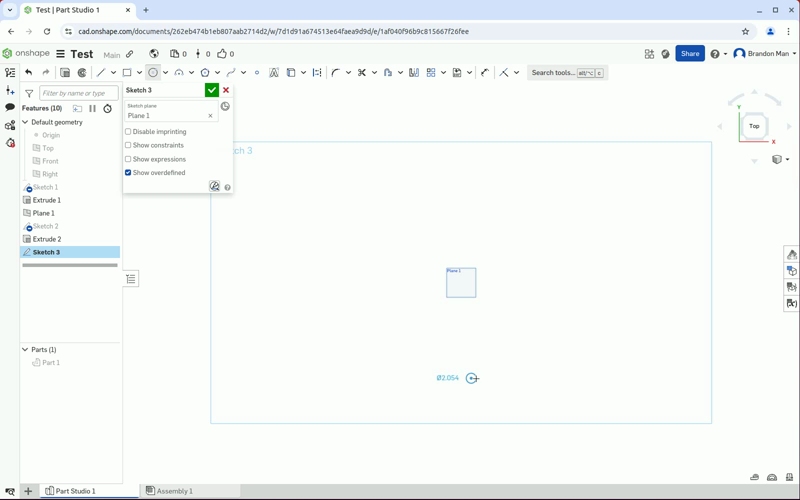
key(esc)
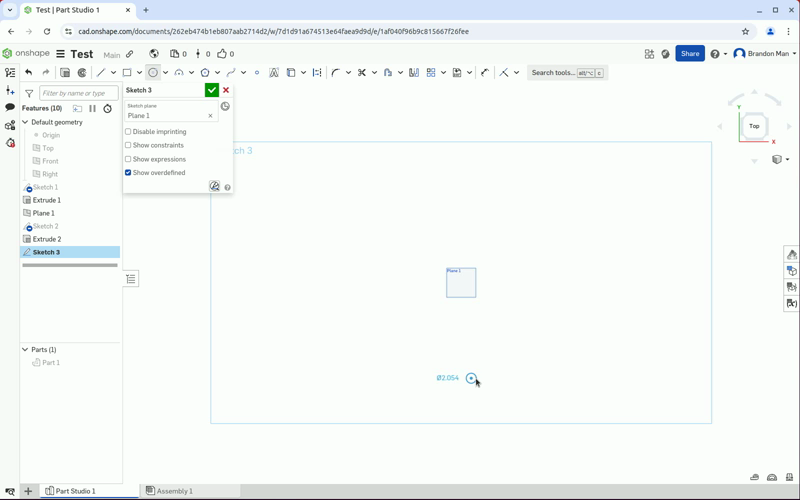
mouse_move(473, 377)
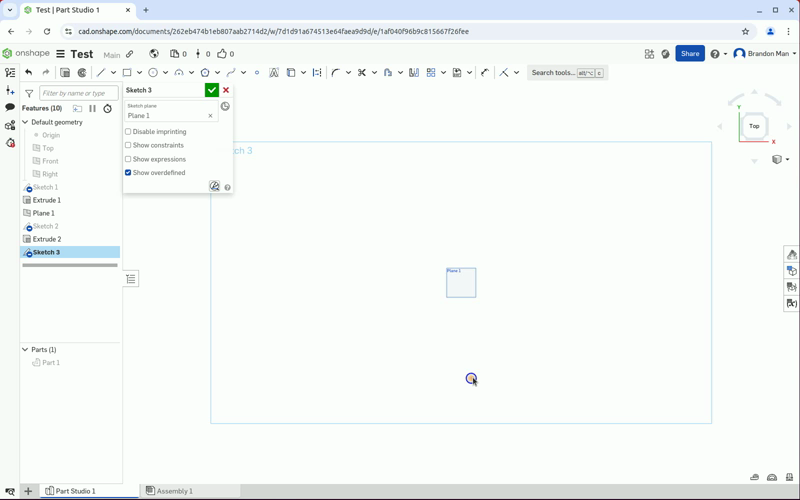
scroll(6)
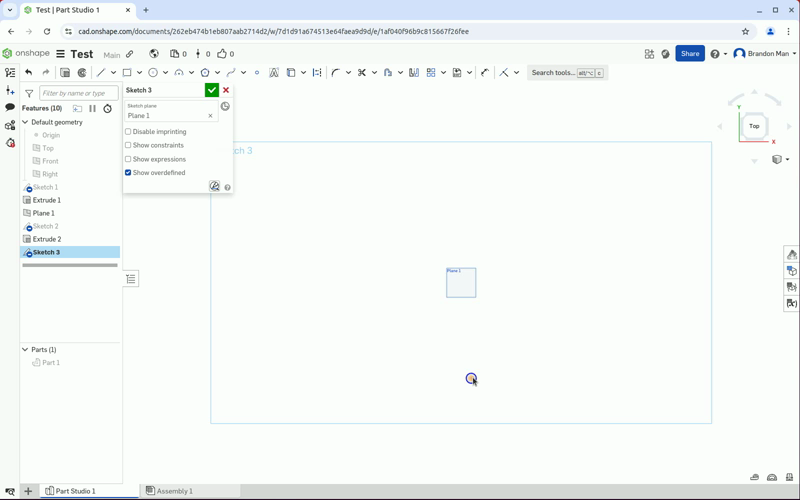
scroll(6)
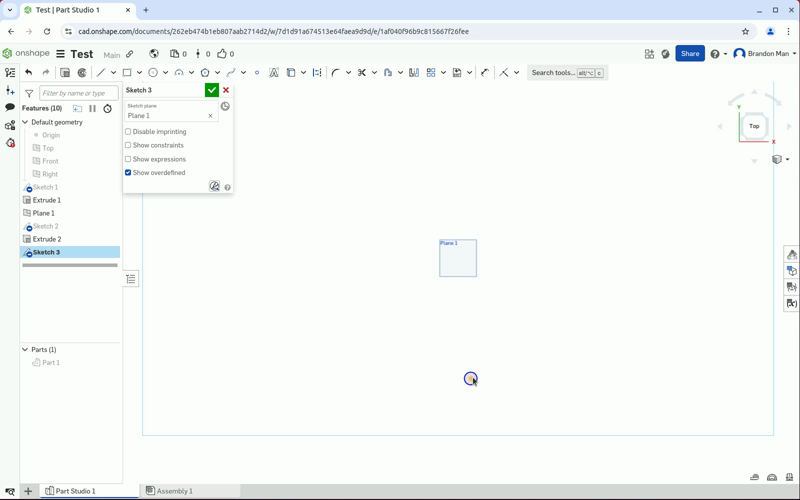
scroll(6)
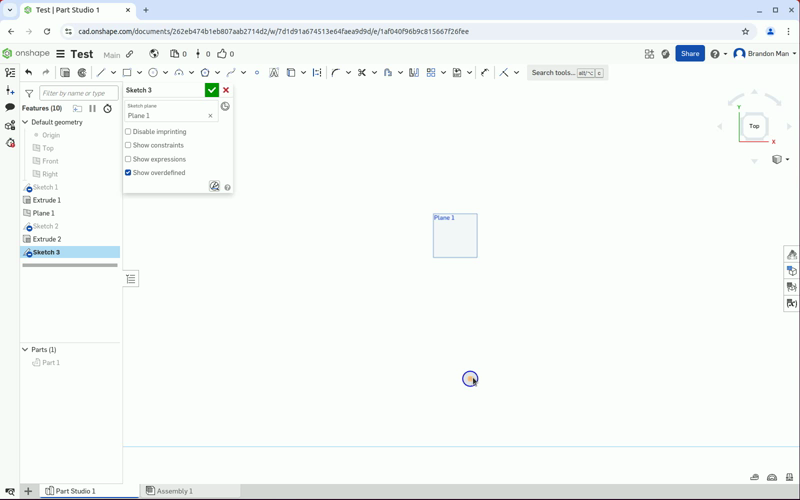
scroll(6)
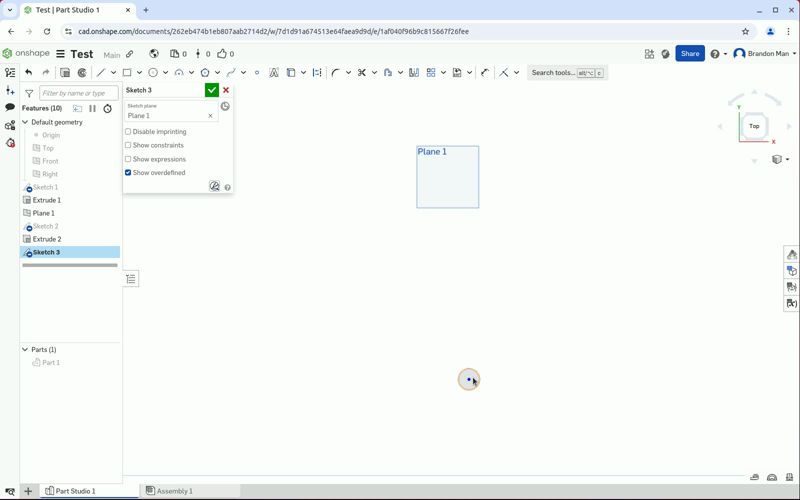
scroll(6)
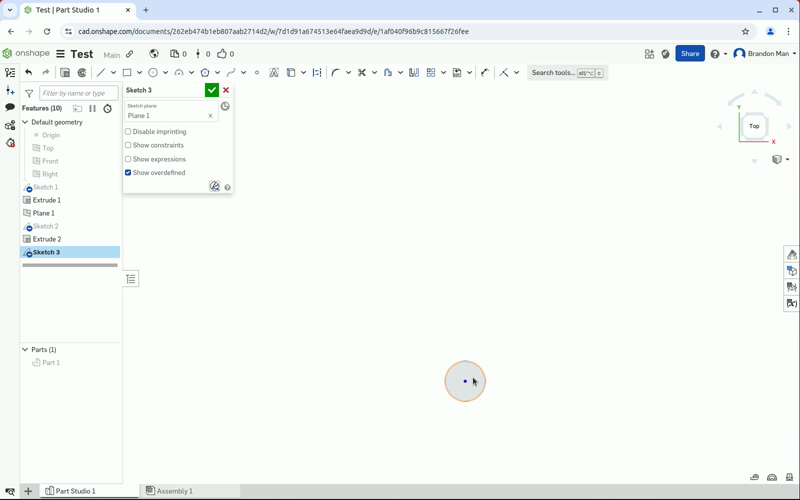
scroll(6)
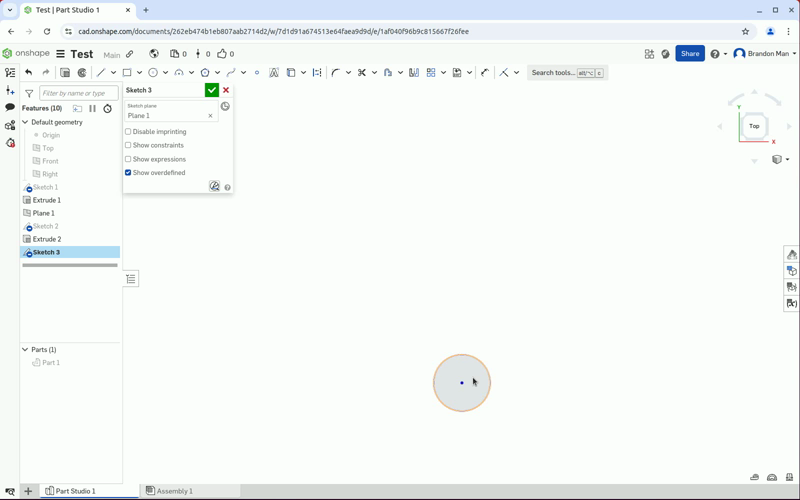
scroll(6)
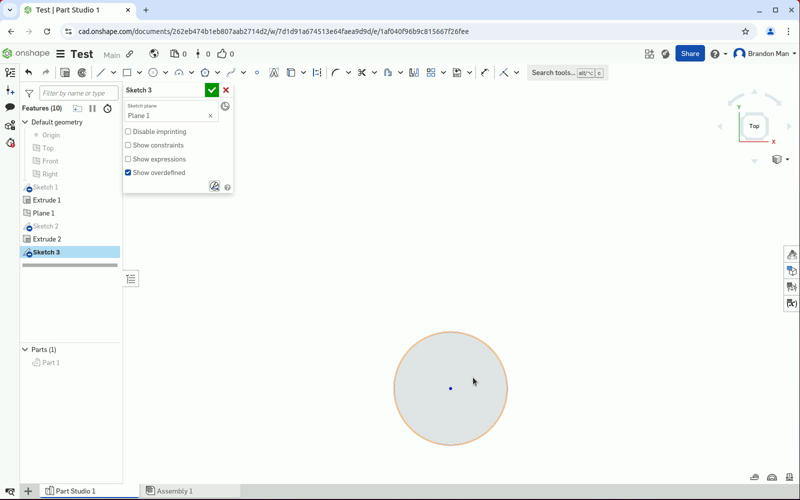
click(473, 377)
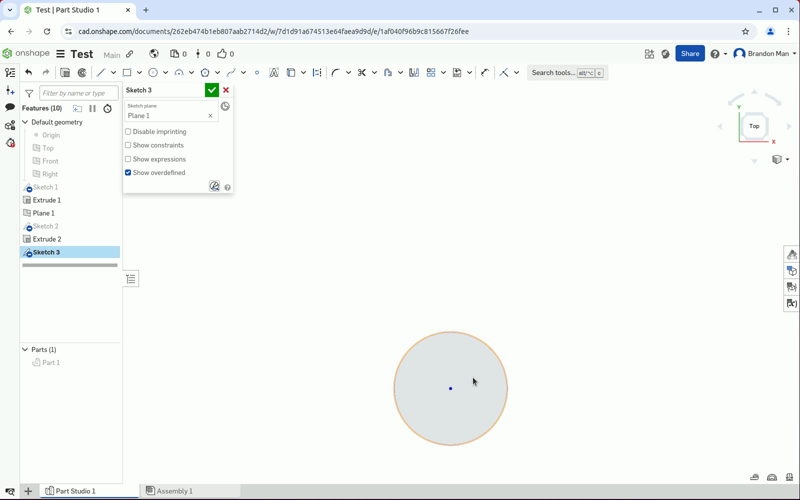
scroll(-6)
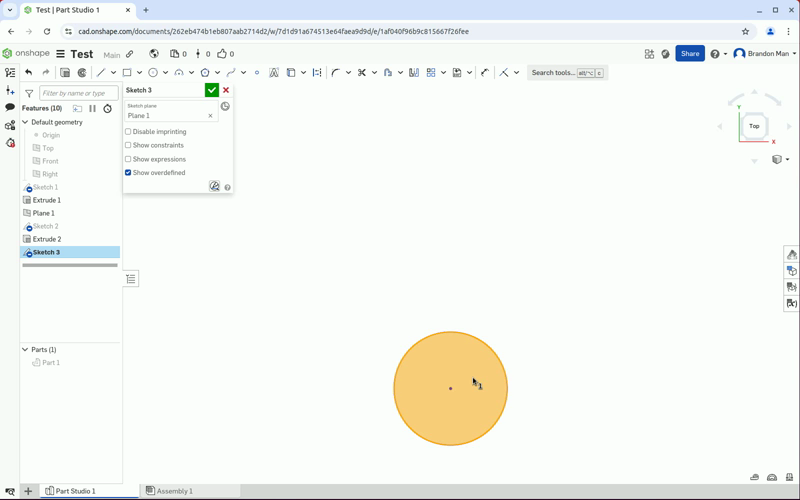
scroll(-6)
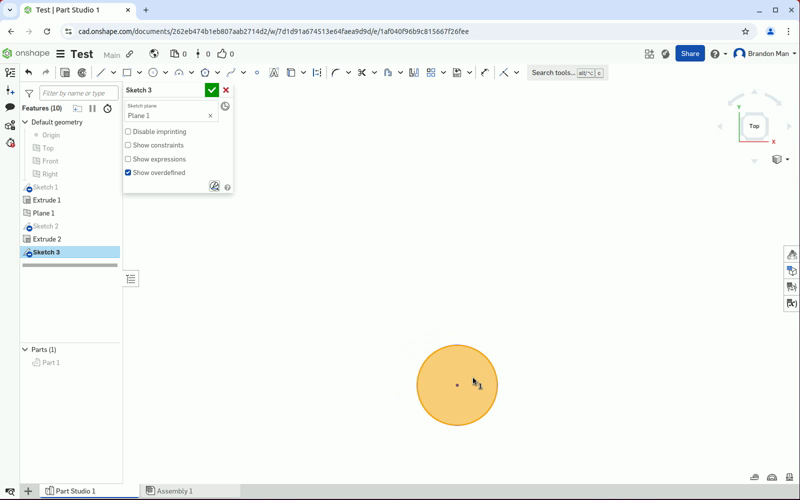
scroll(-6)
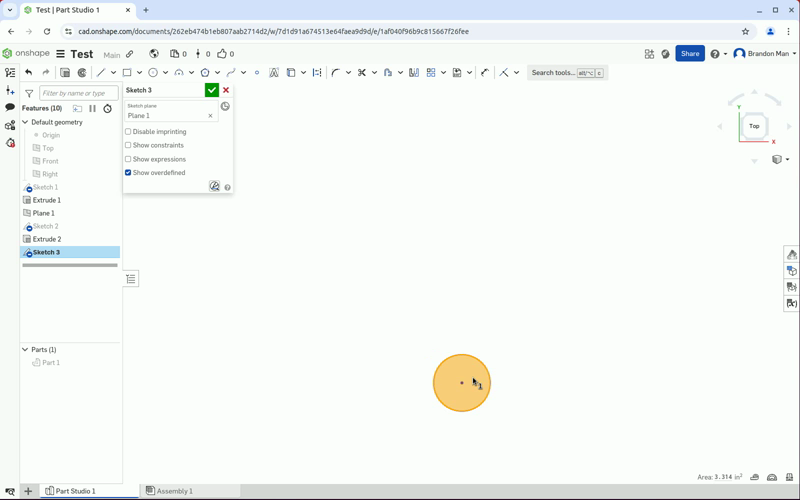
scroll(-6)
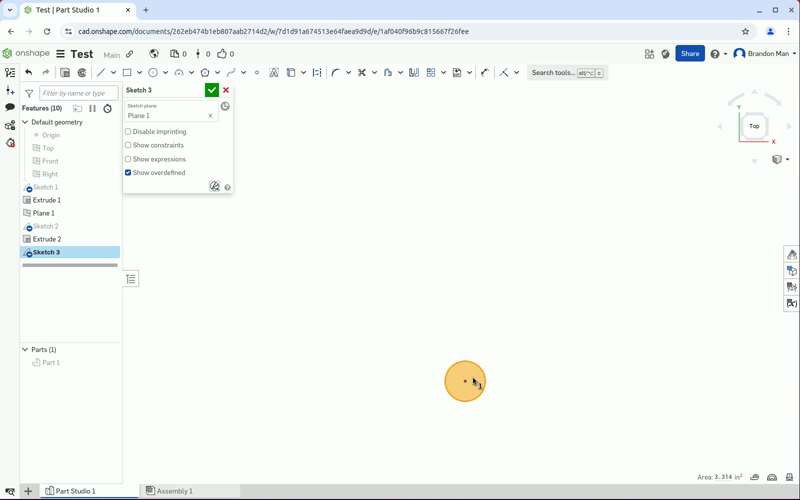
scroll(-6)
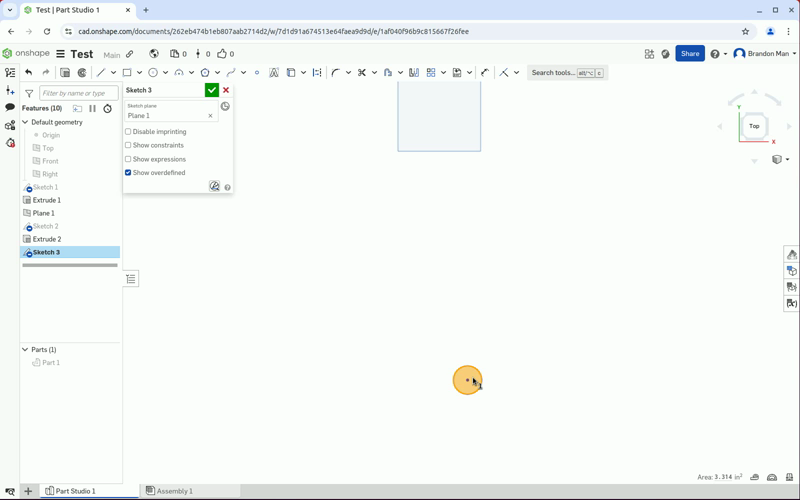
scroll(-6)
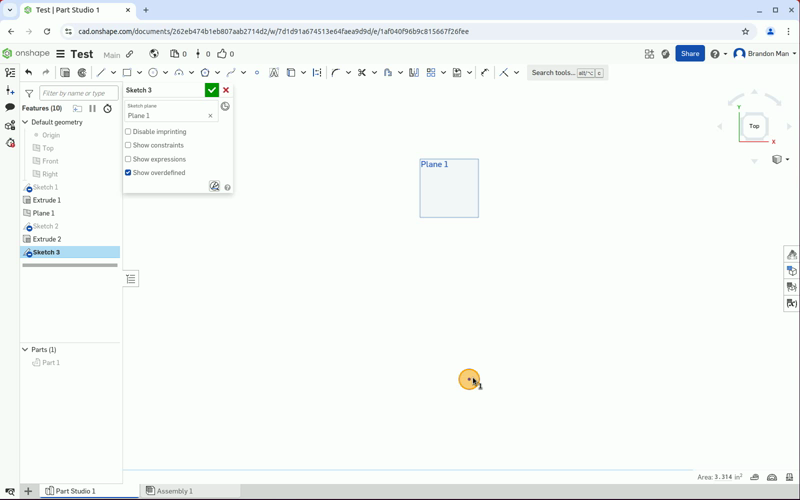
scroll(-6)
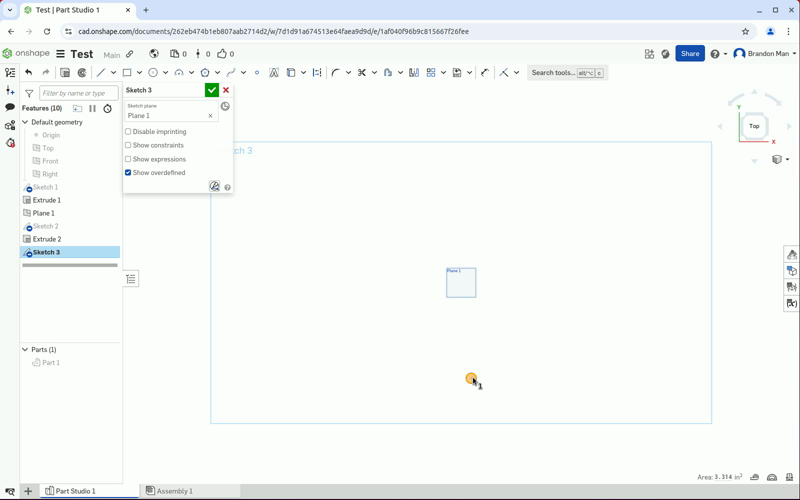
mouse_move(73, 352)
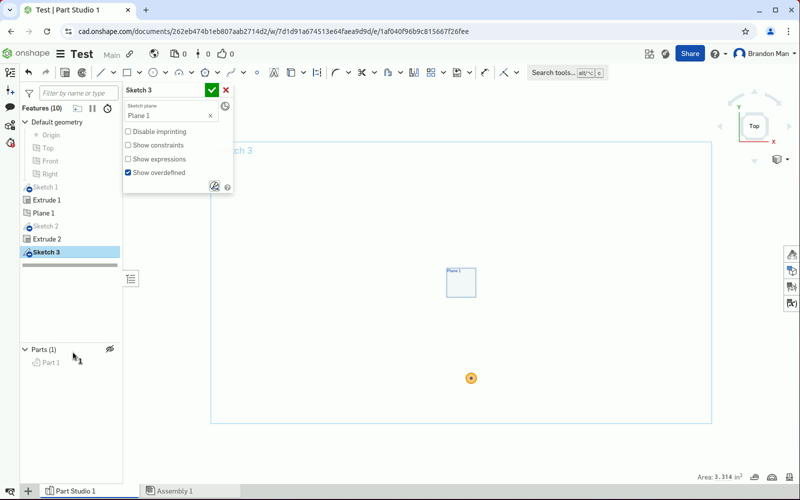
key(shift+y)
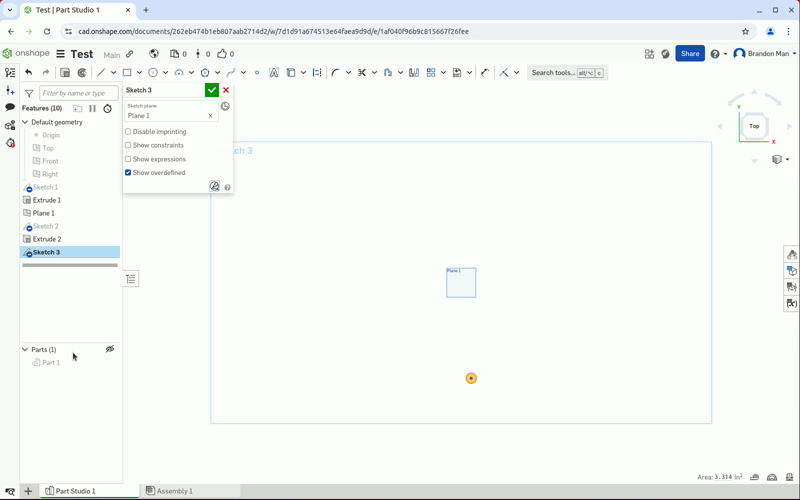
key(shift+e)
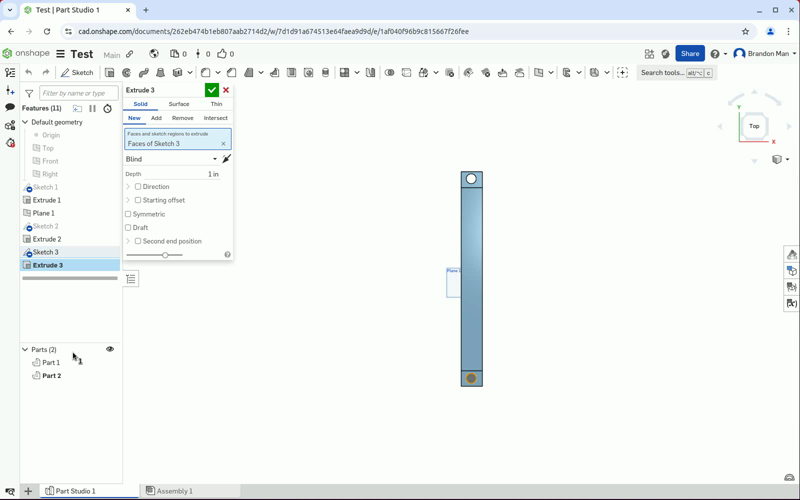
mouse_move(143, 106)
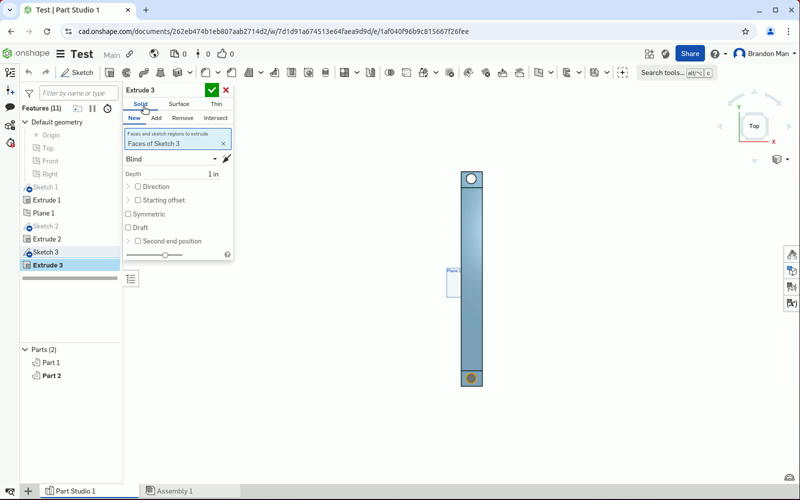
click(143, 106)
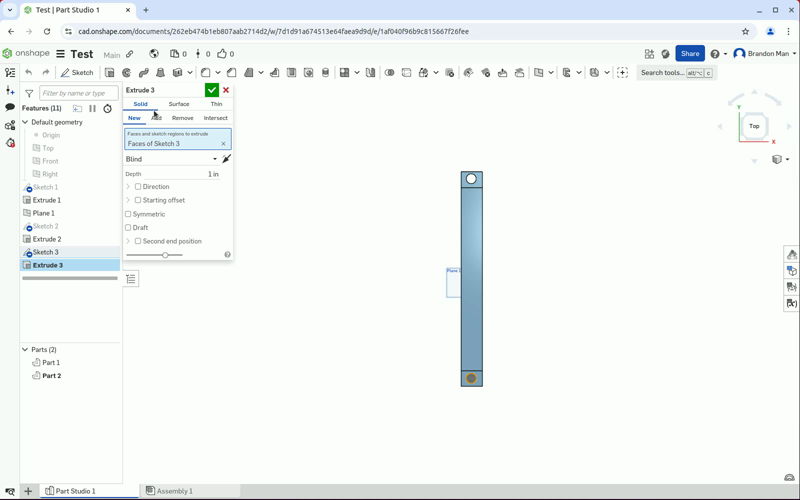
mouse_move(186, 120)
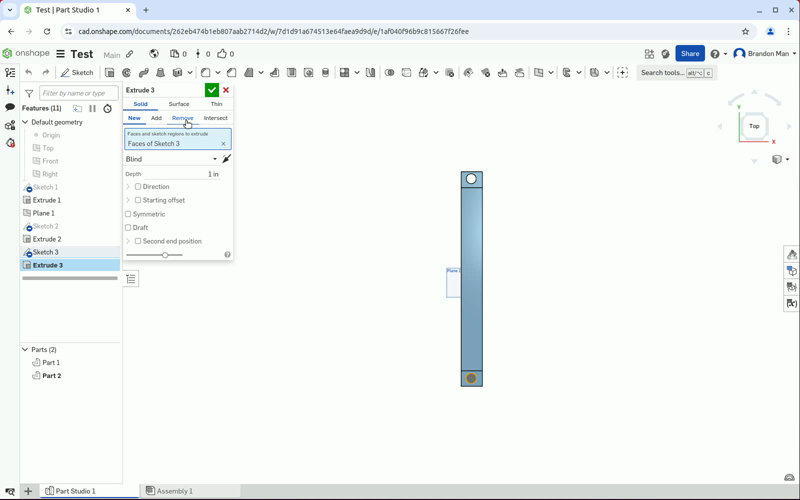
click(186, 120)
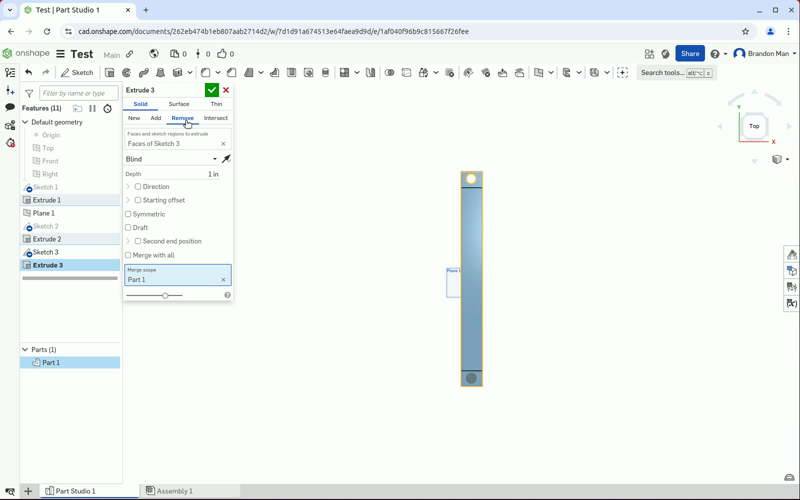
key(tab, 4)
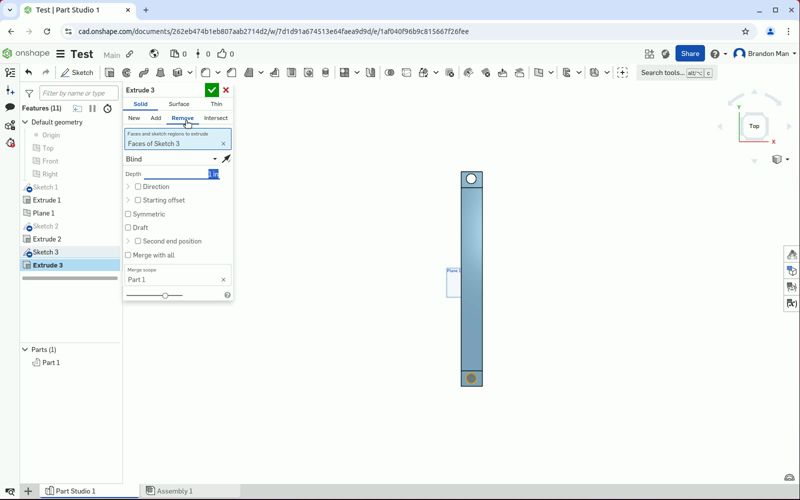
text(10.832)
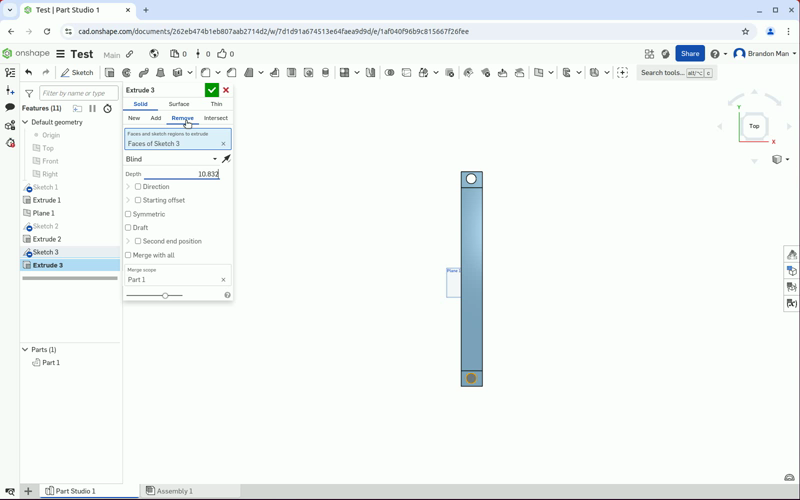
key(tab, 6)
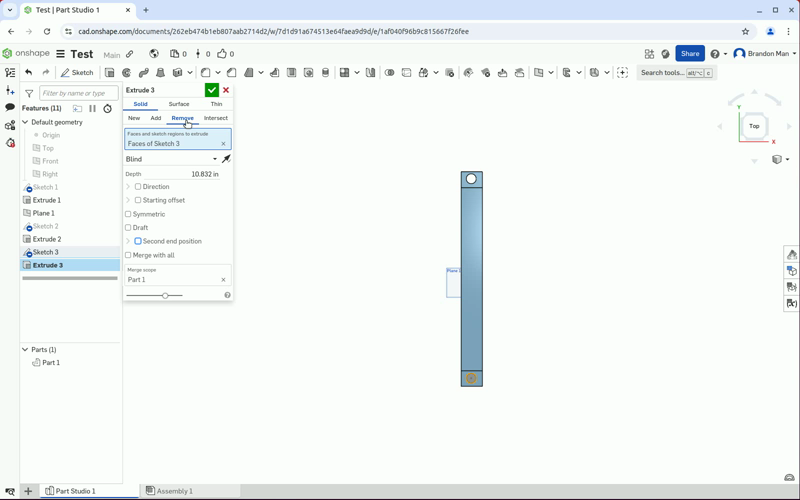
key(space)
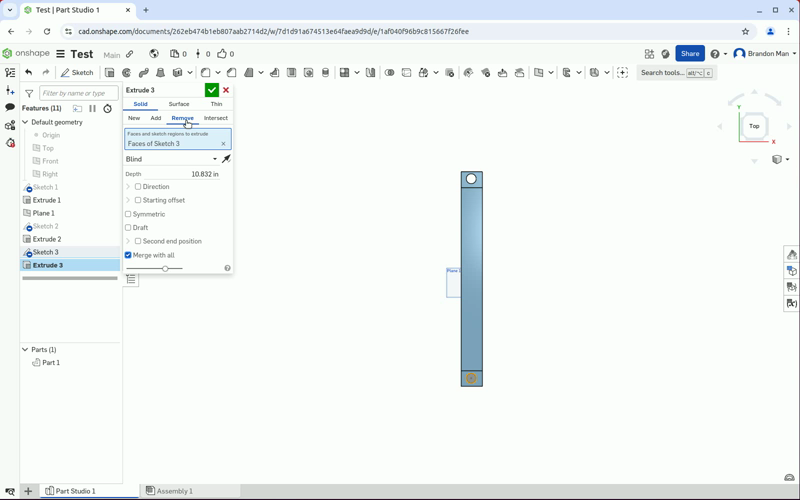
key(enter)
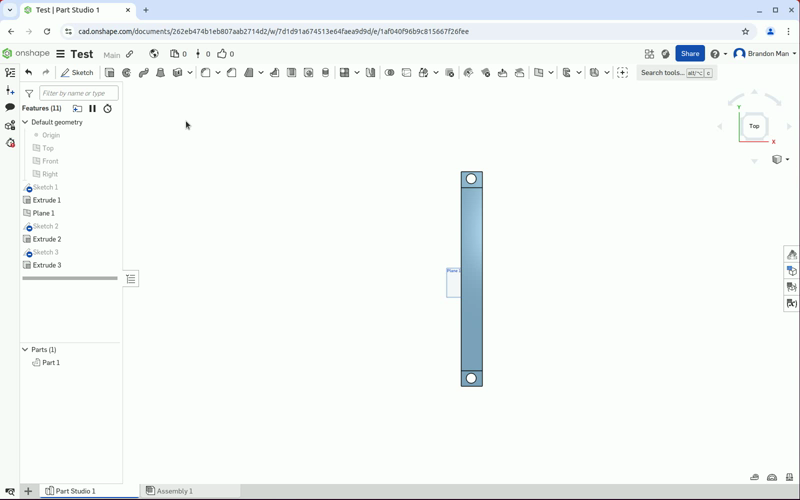
key(shift+h)
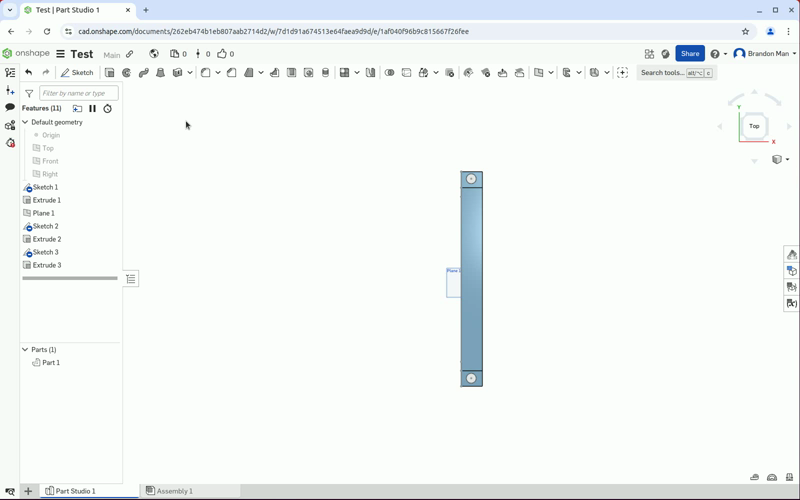
key(shift+h)
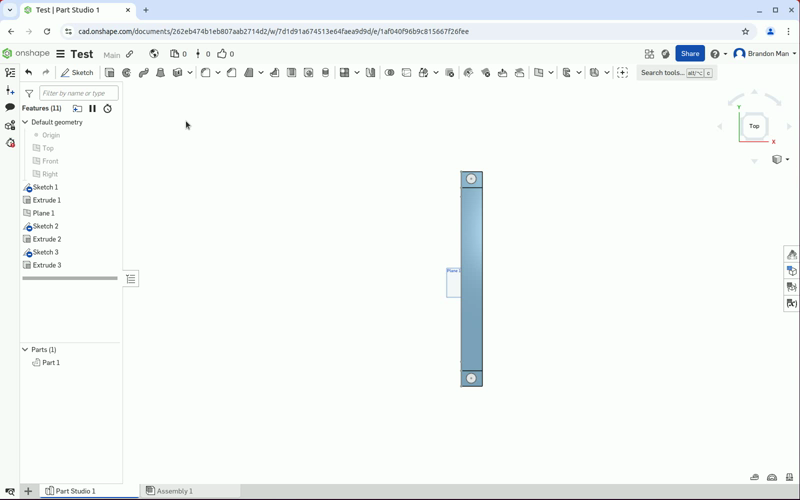
key(shift+7)
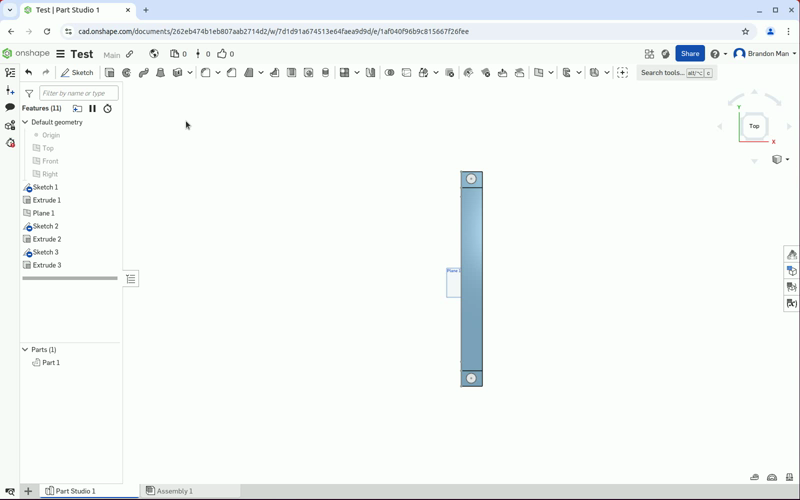
key(up, 3)
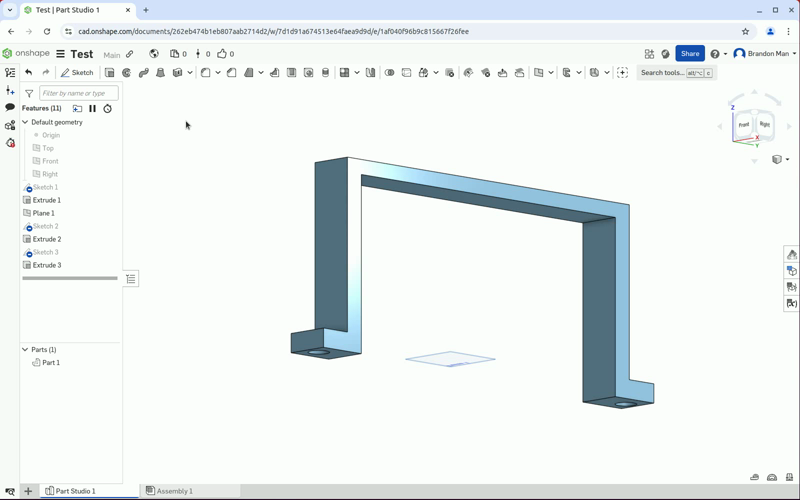
key(left, 3)
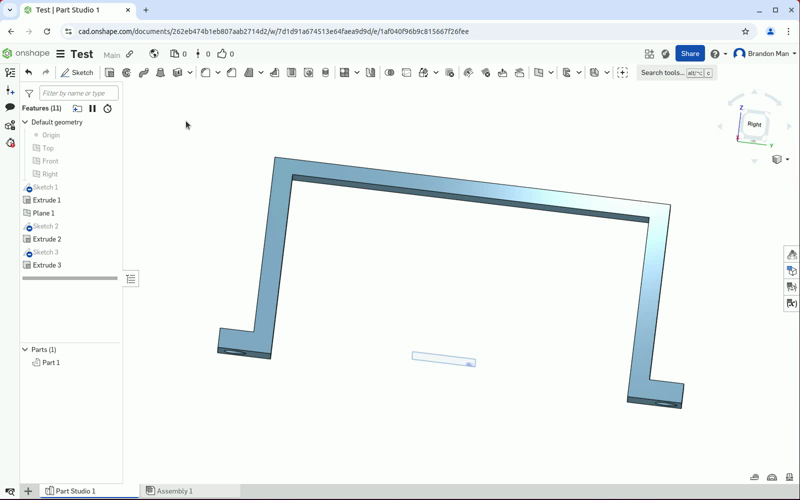
key(right, 3)
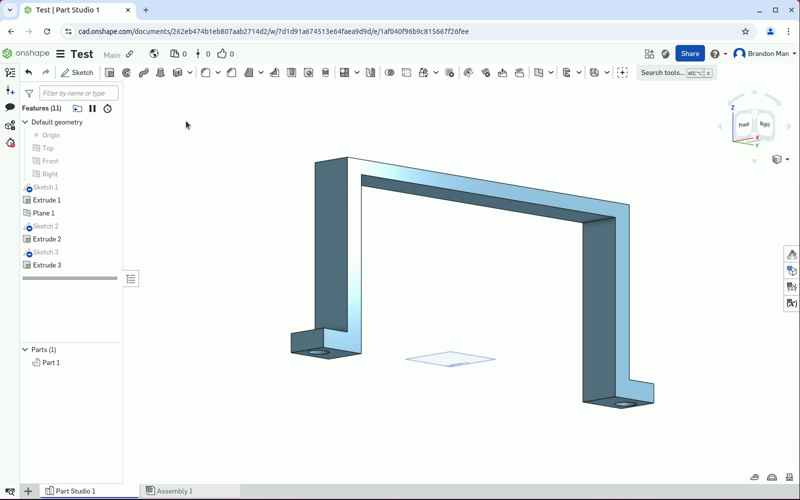
key(down, 3)
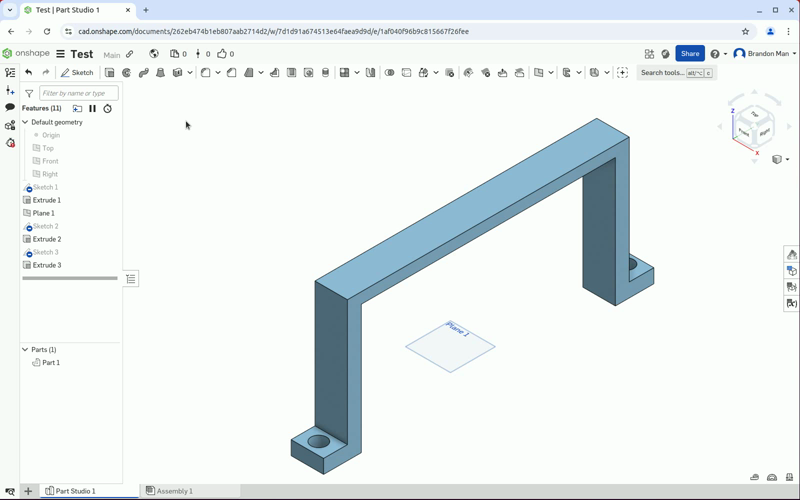
mouse_move(73, 189)
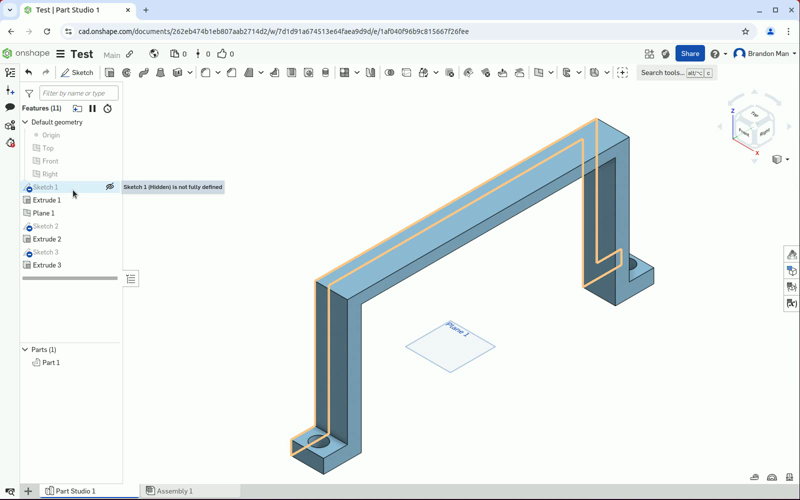
click(73, 189)